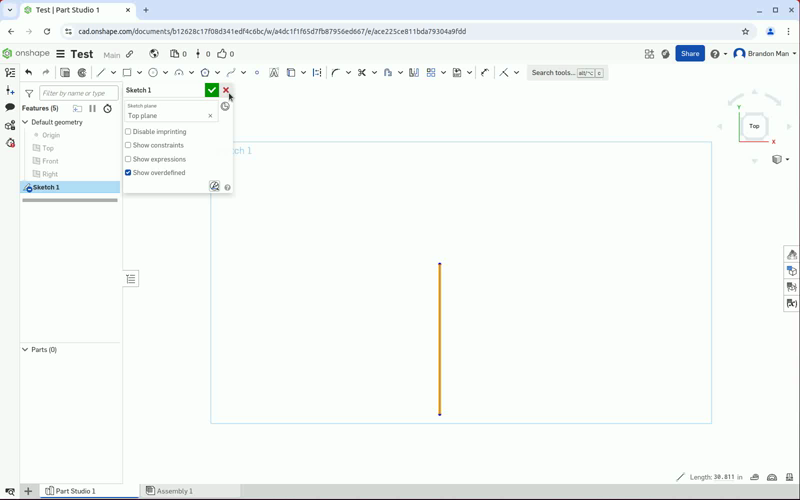
key(shift+h)
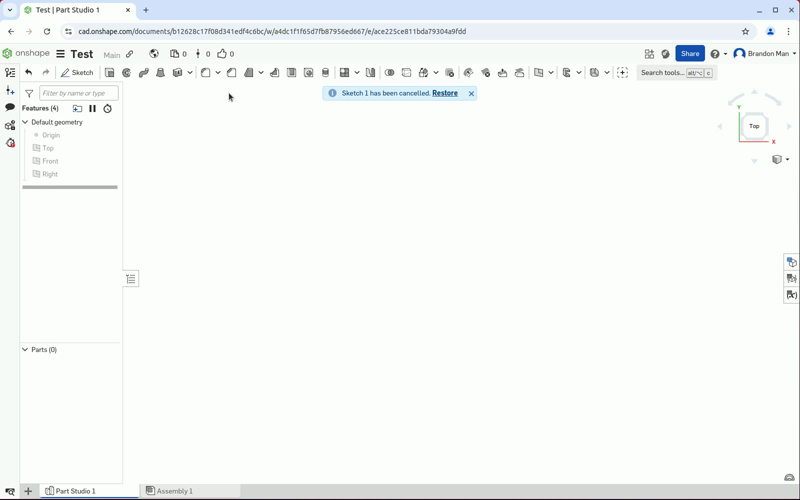
mouse_move(73, 352)
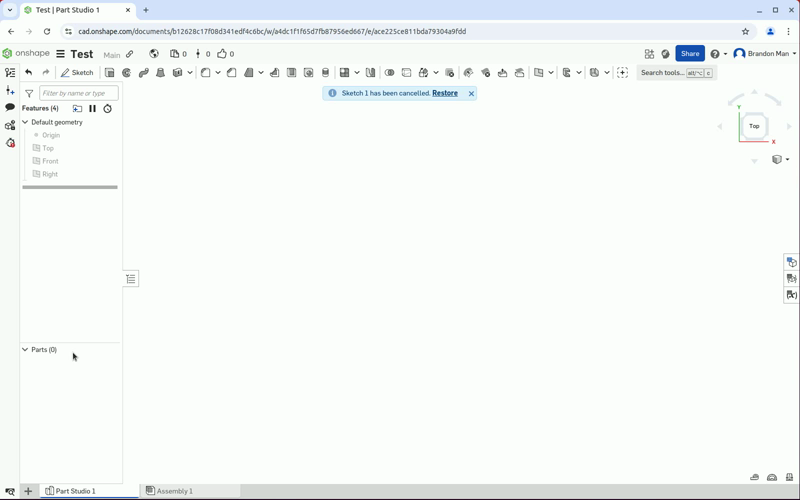
key(y)
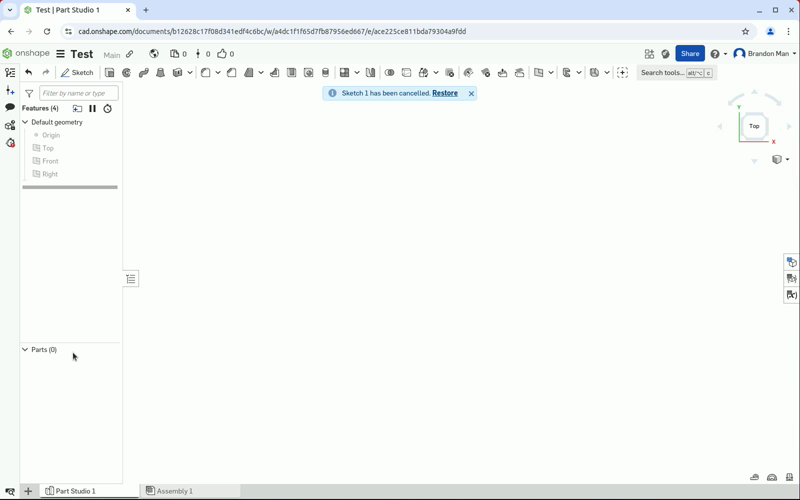
key(shift+p)
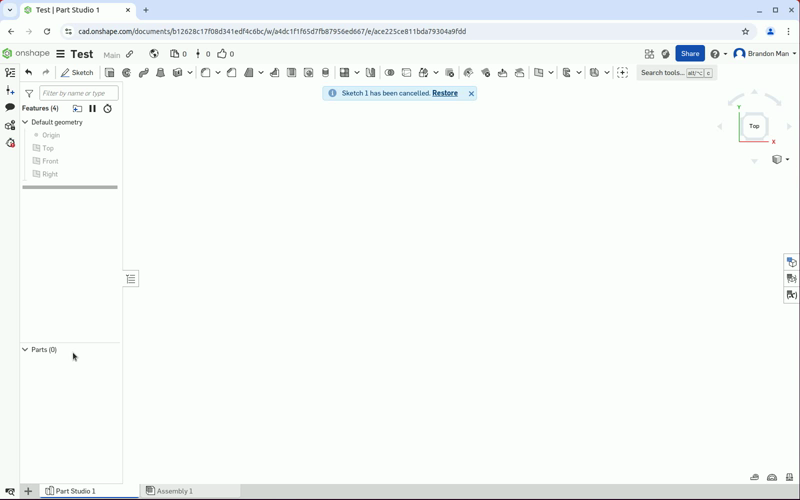
key(space)
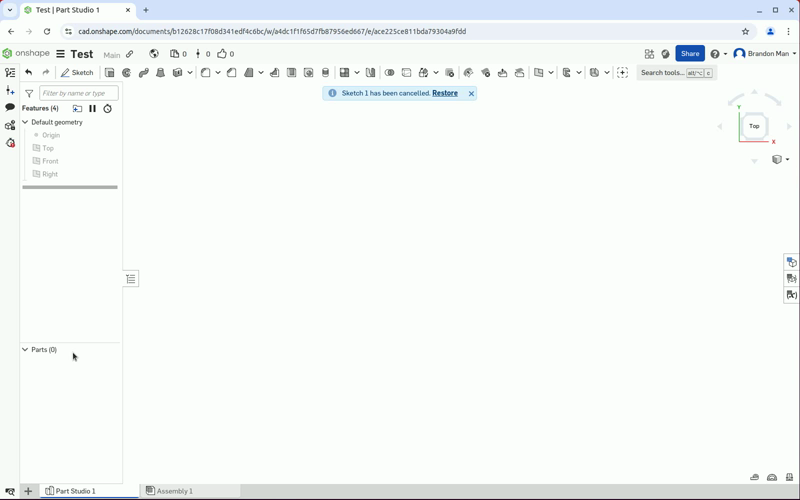
key_down(shift)
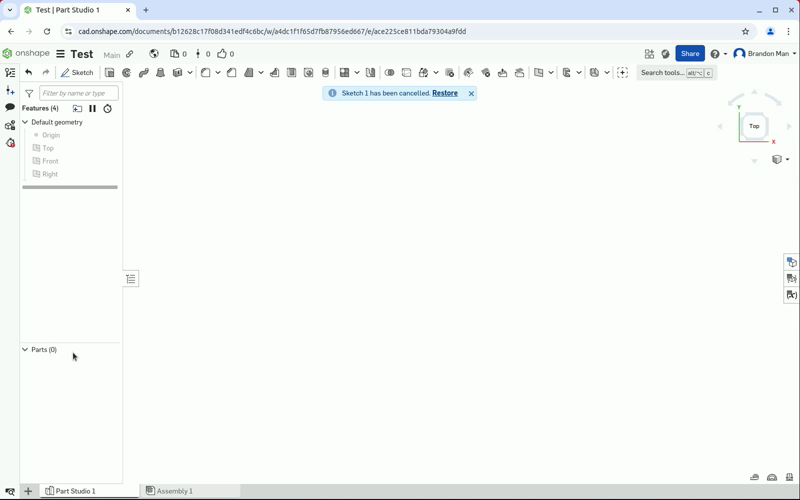
key(up)
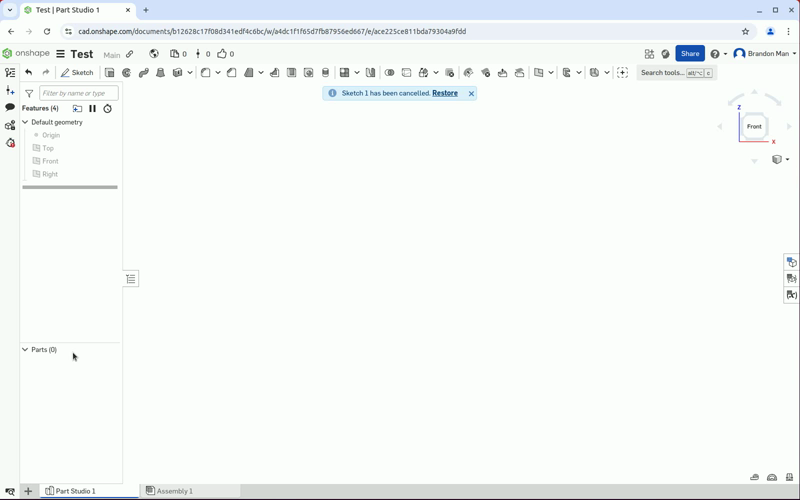
key_up(shift)
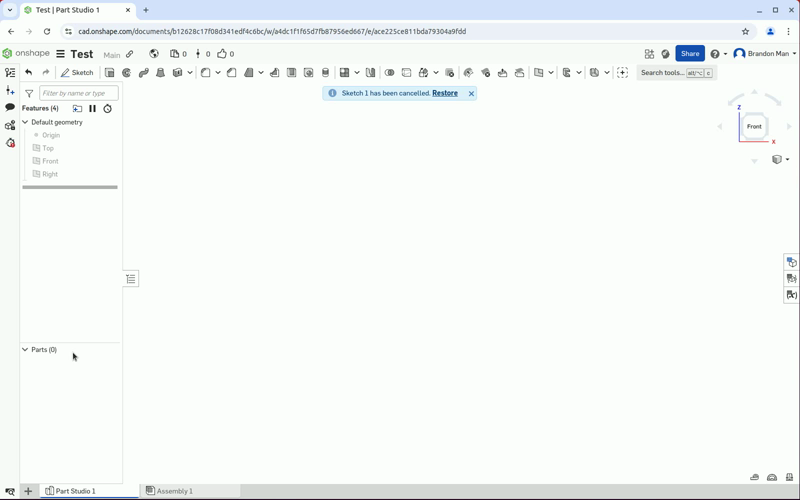
key(space)
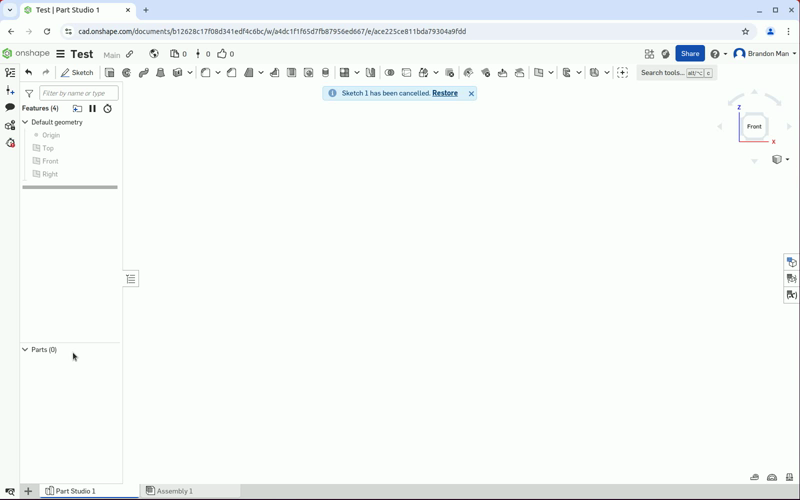
key_down(shift)
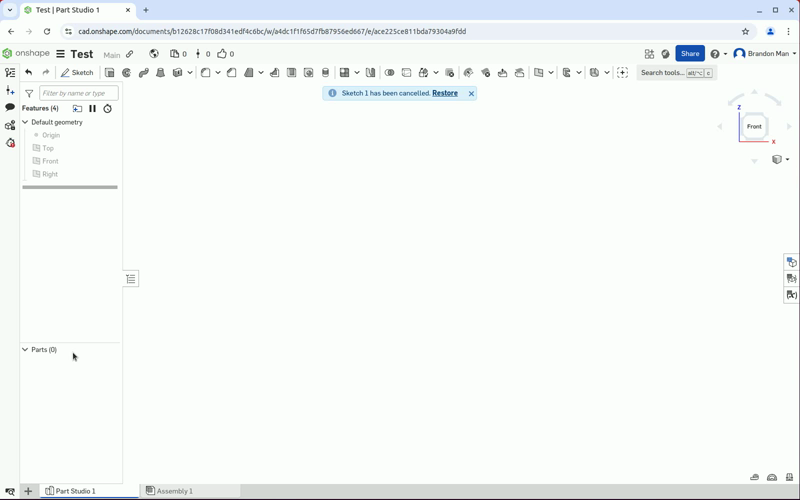
key(left)
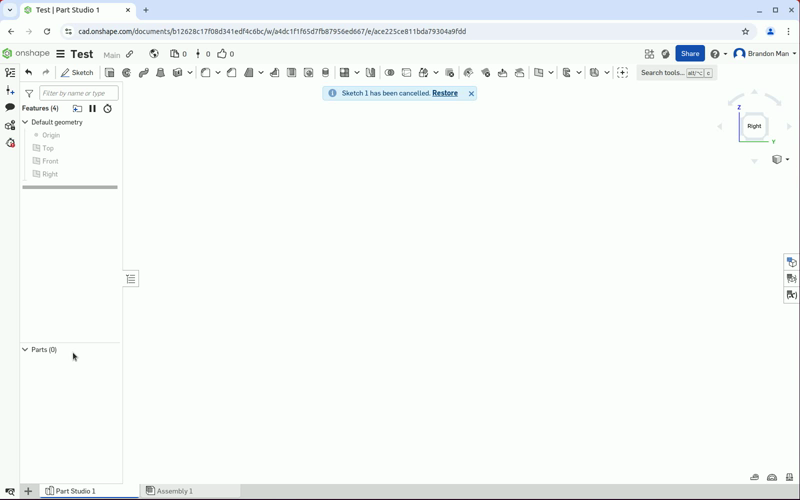
key_up(shift)
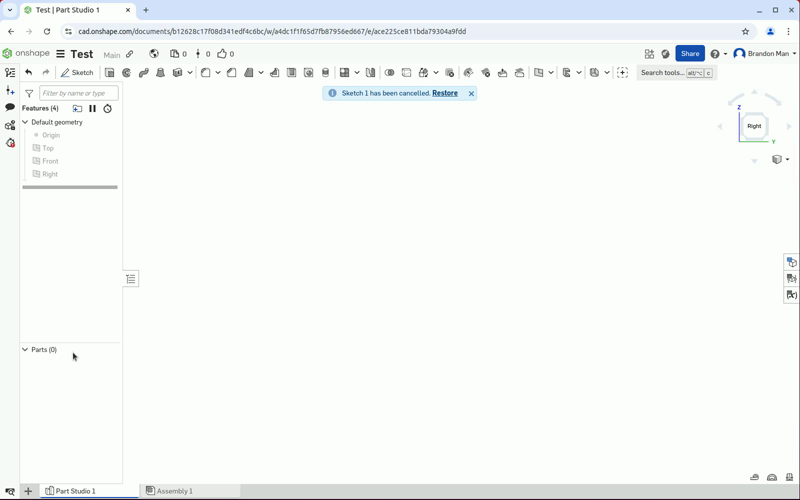
mouse_move(73, 352)
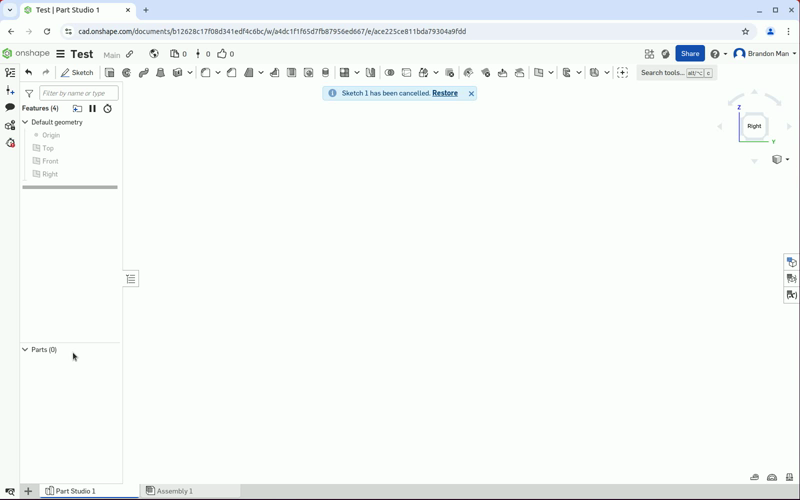
key(shift+y)
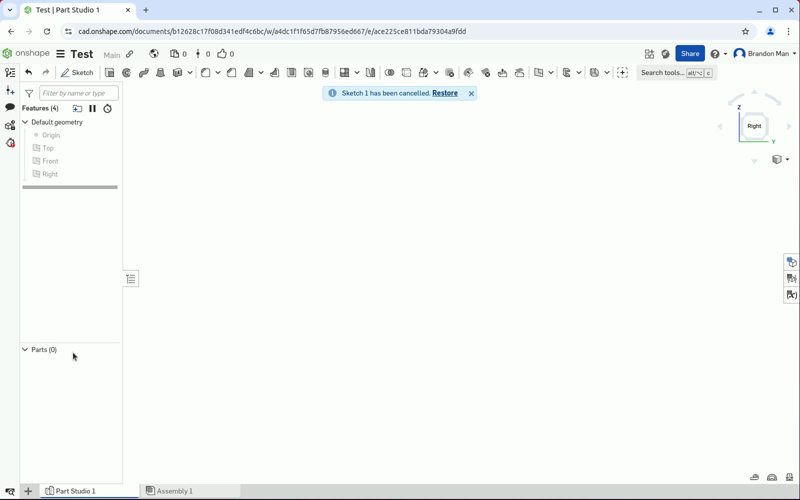
key(shift+s)
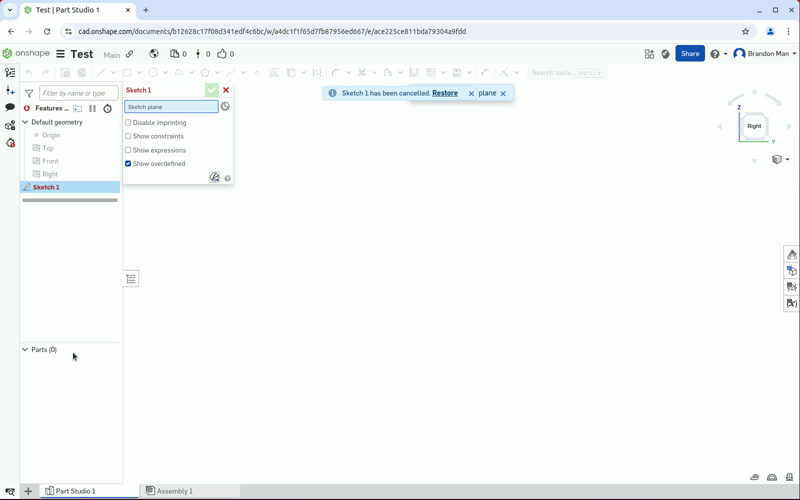
mouse_move(73, 176)
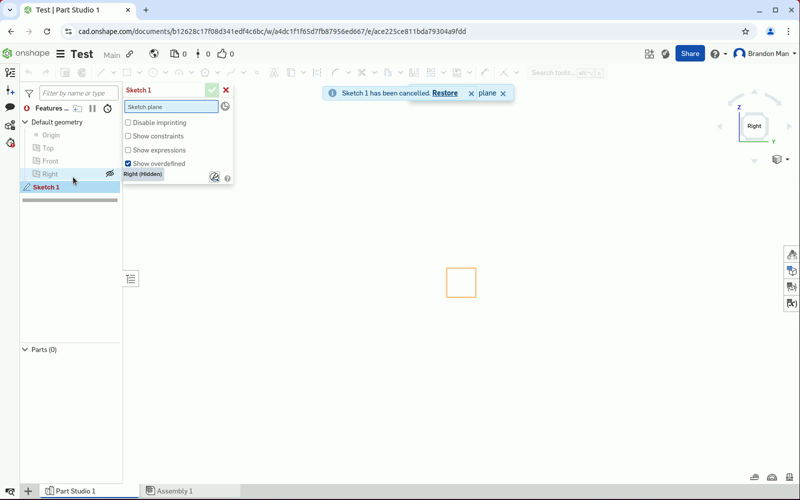
click(73, 176)
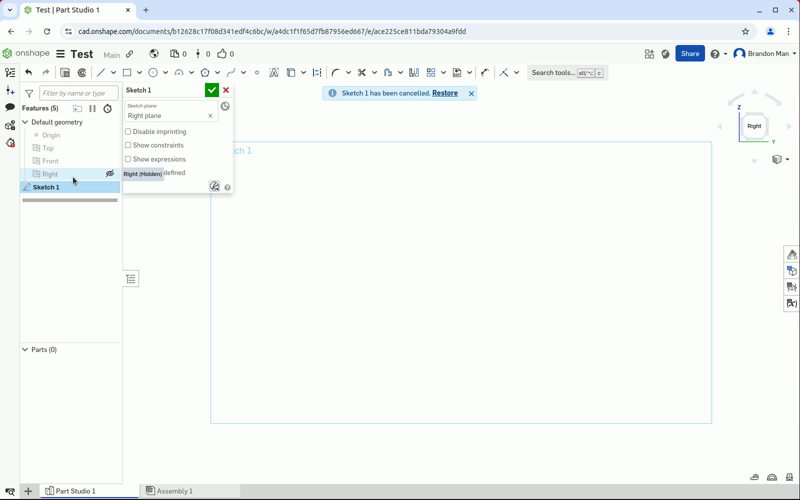
mouse_move(73, 352)
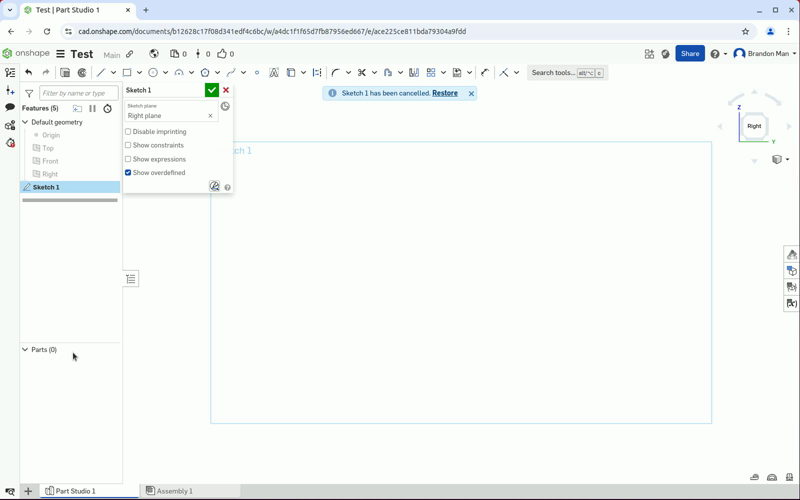
key(y)
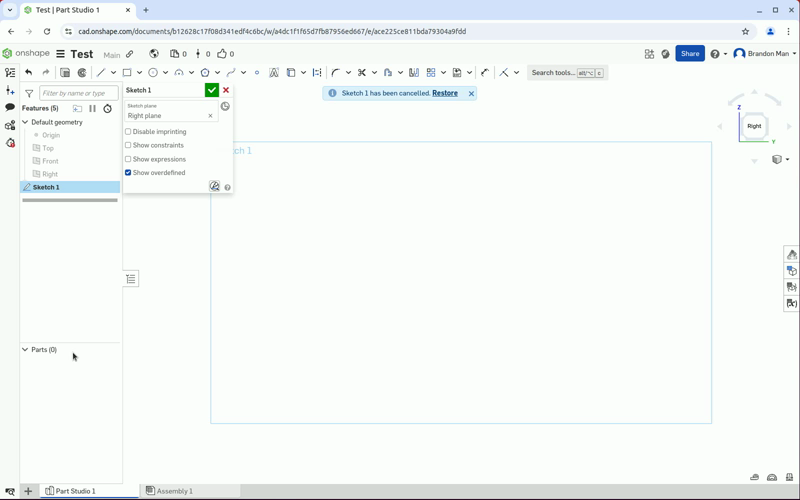
key(l)
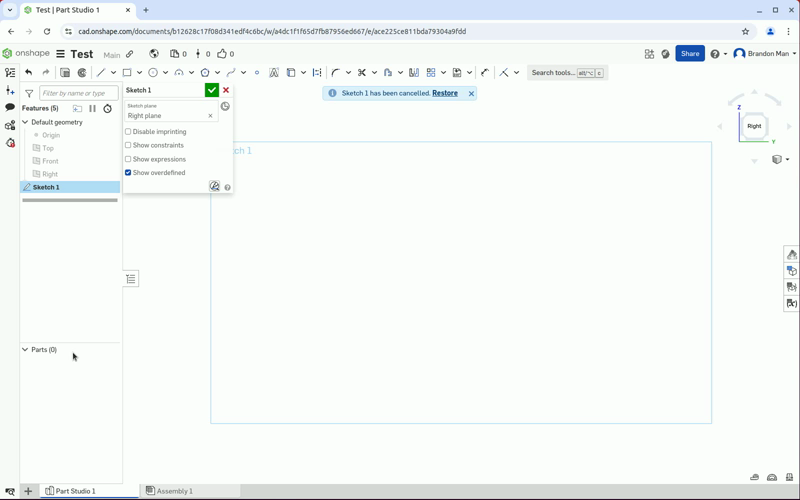
key_down(shift)
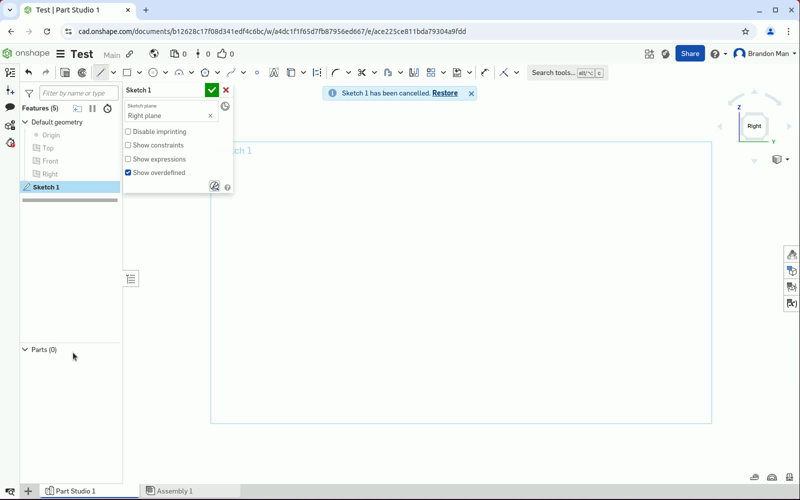
mouse_move(440, 343)
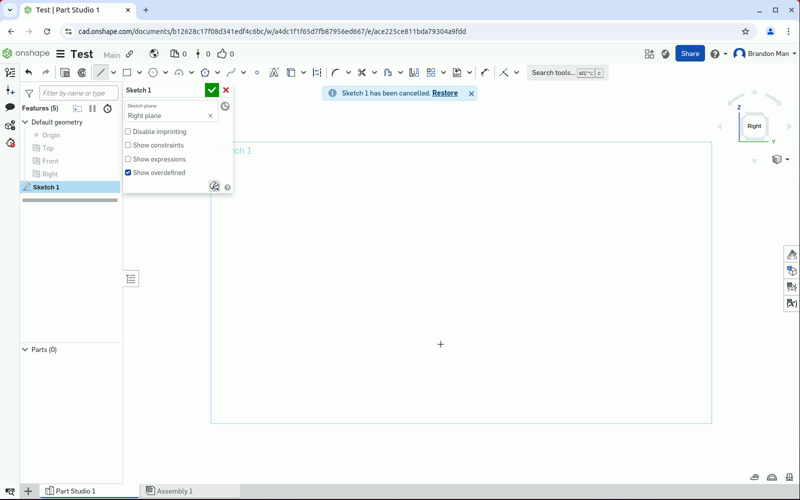
click(440, 343)
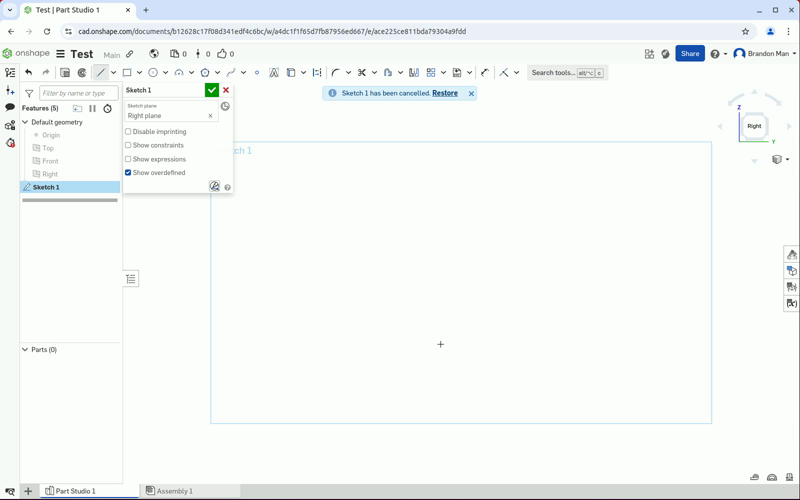
key_up(shift)
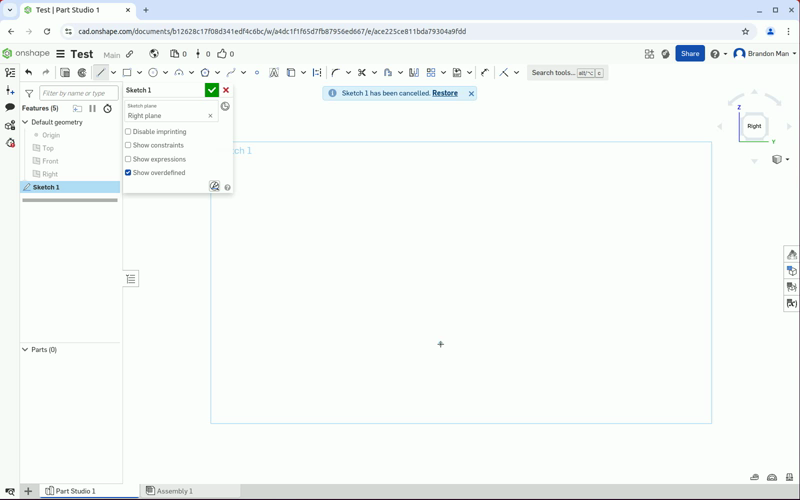
key_down(shift)
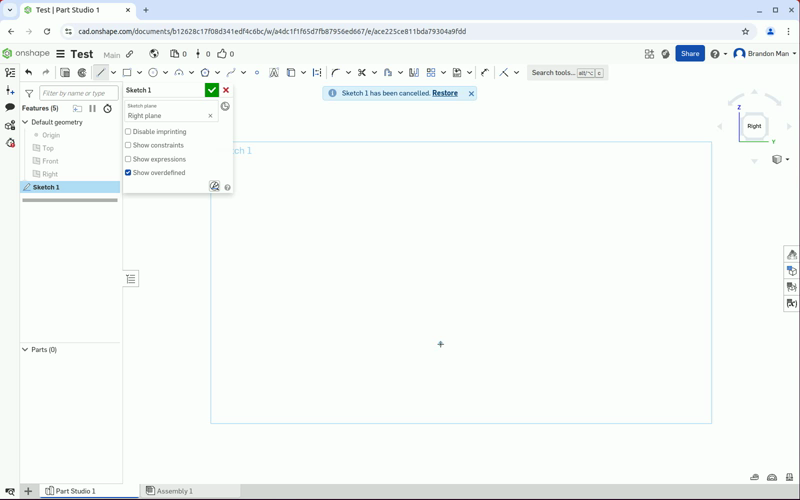
mouse_move(470, 343)
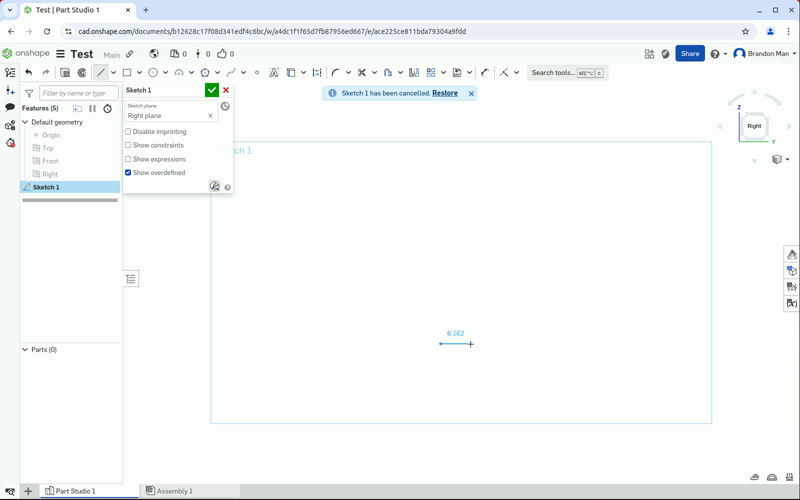
mouse_move(482, 343)
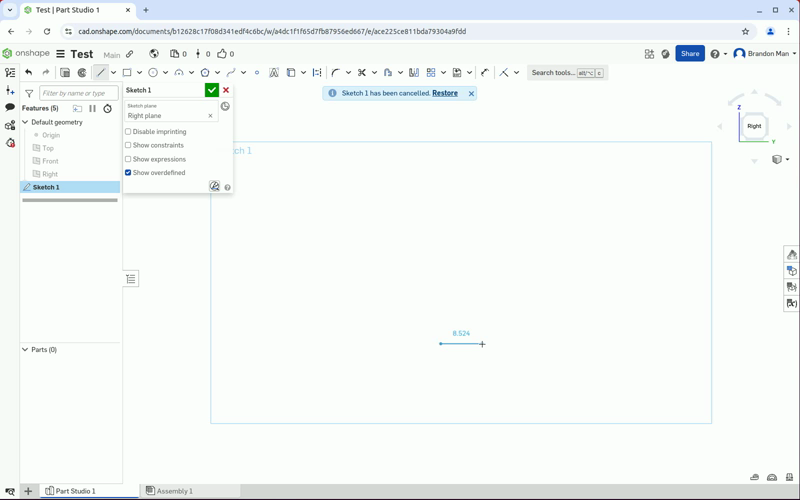
click(482, 343)
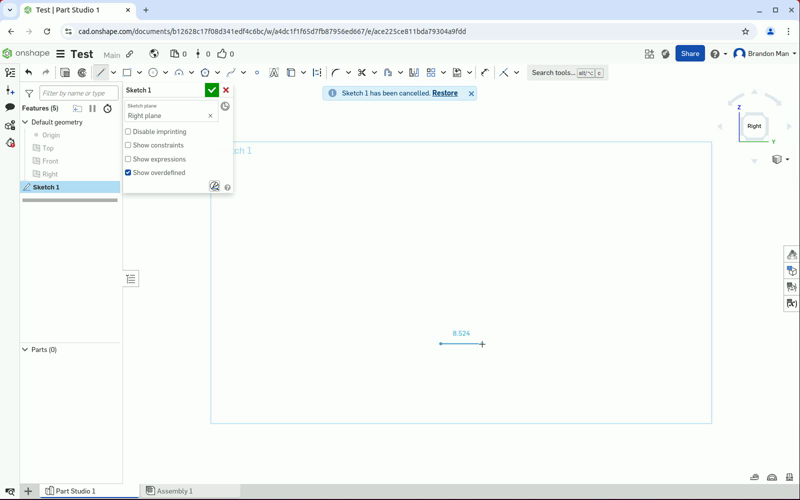
key_up(shift)
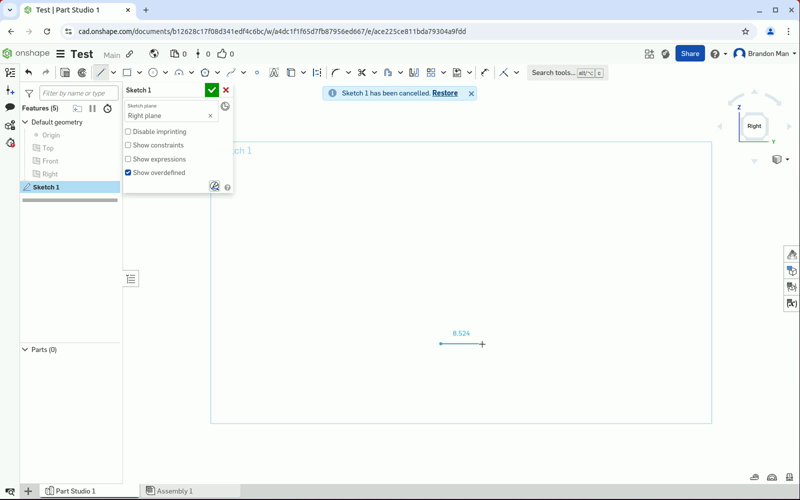
key_down(shift)
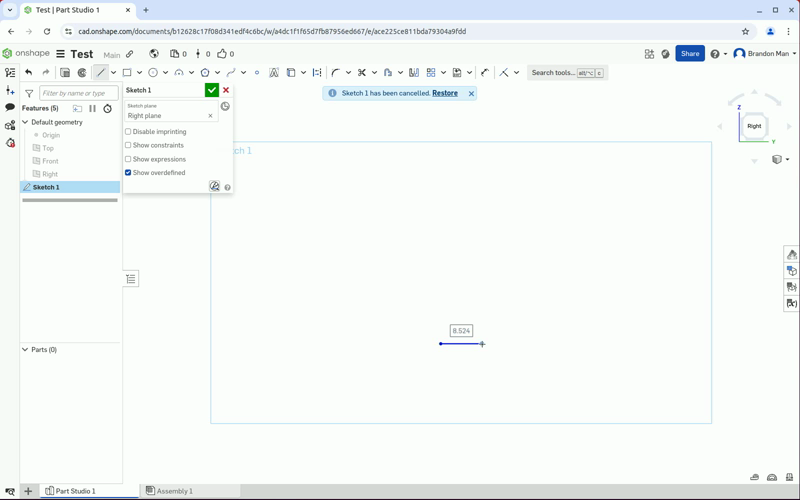
mouse_move(482, 220)
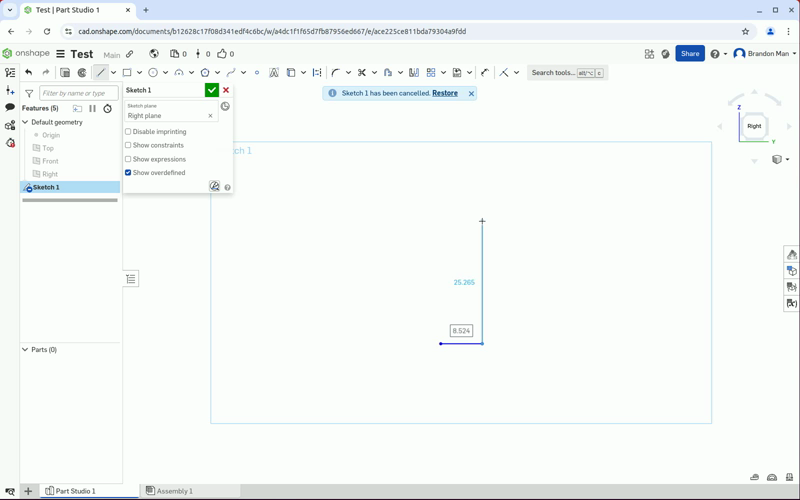
click(482, 220)
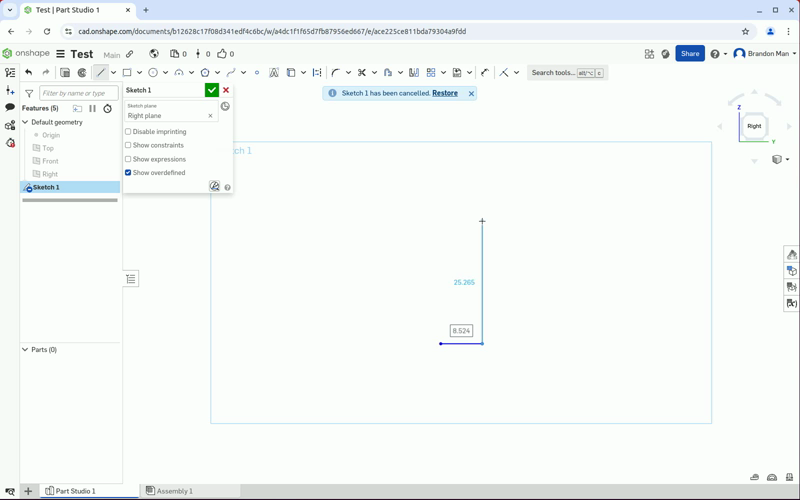
key_up(shift)
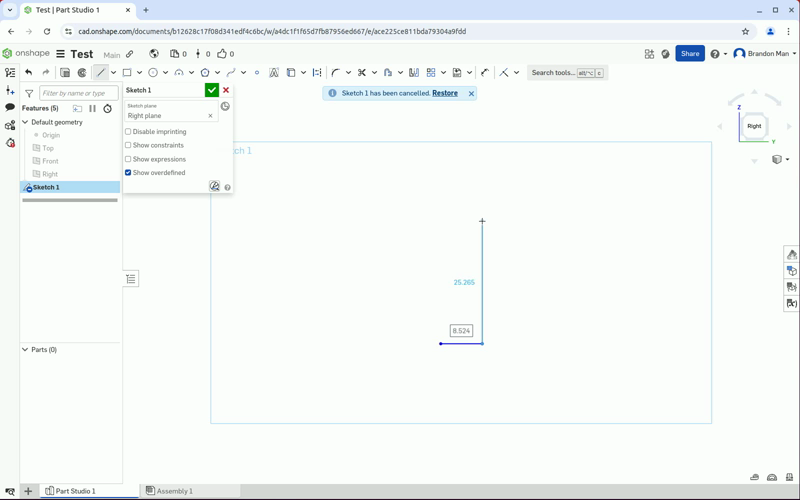
key_down(shift)
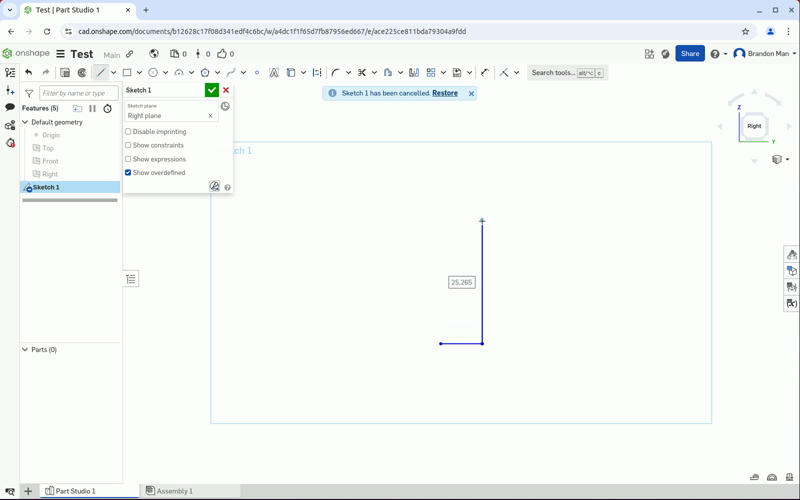
mouse_move(512, 220)
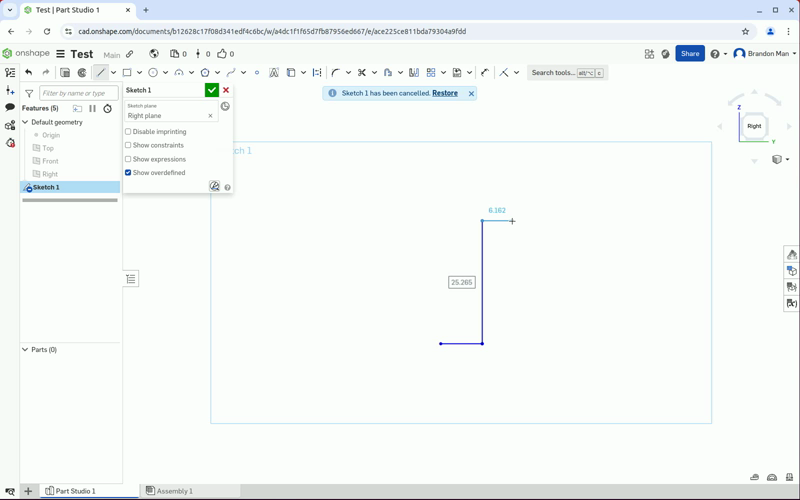
mouse_move(440, 220)
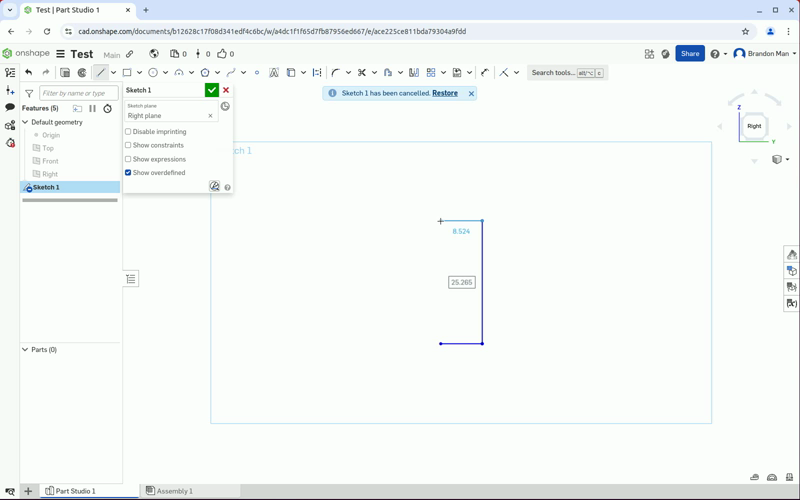
click(440, 220)
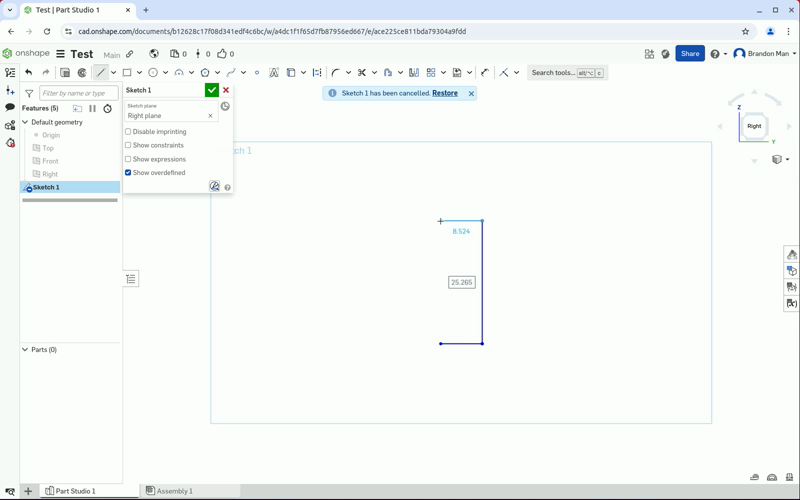
key_up(shift)
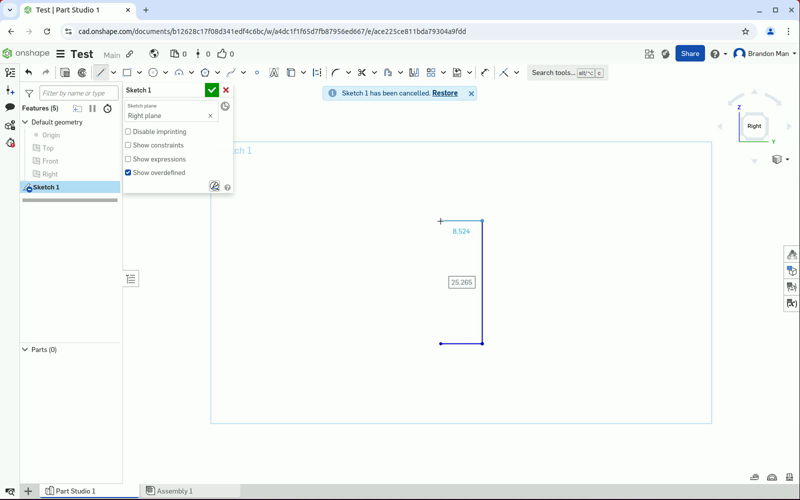
key_down(shift)
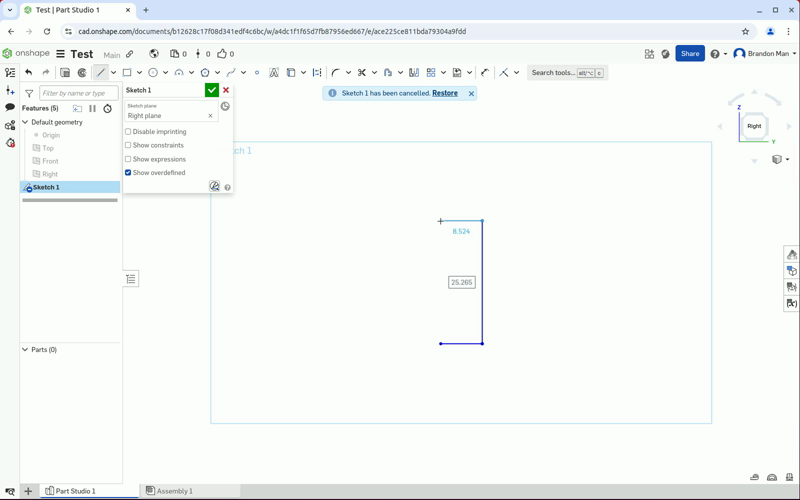
mouse_move(440, 343)
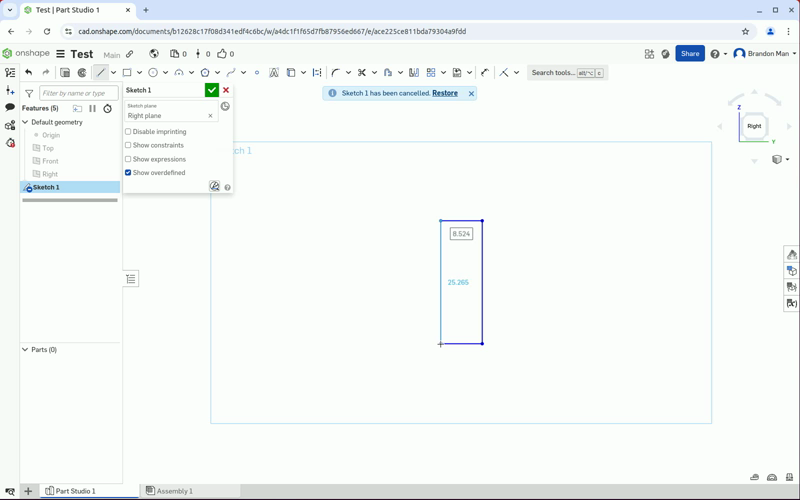
key_up(shift)
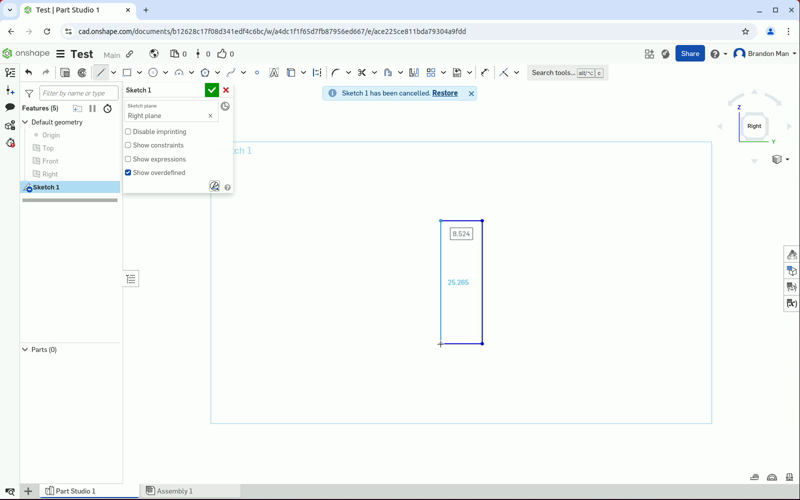
click(440, 343)
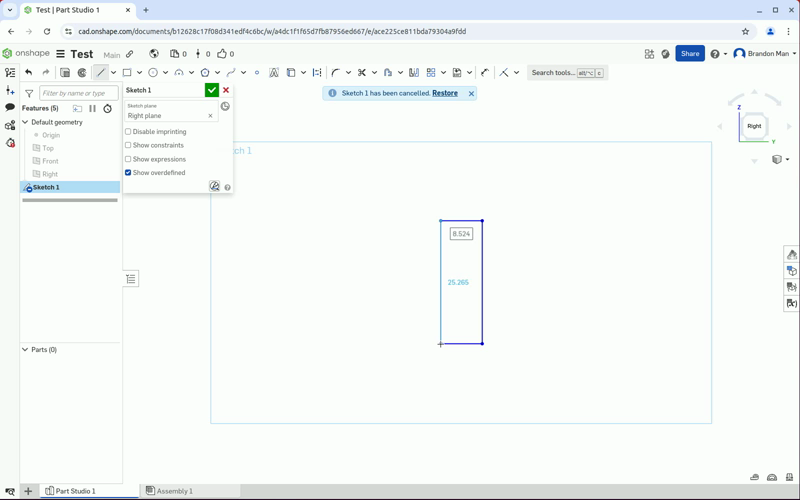
key(esc)
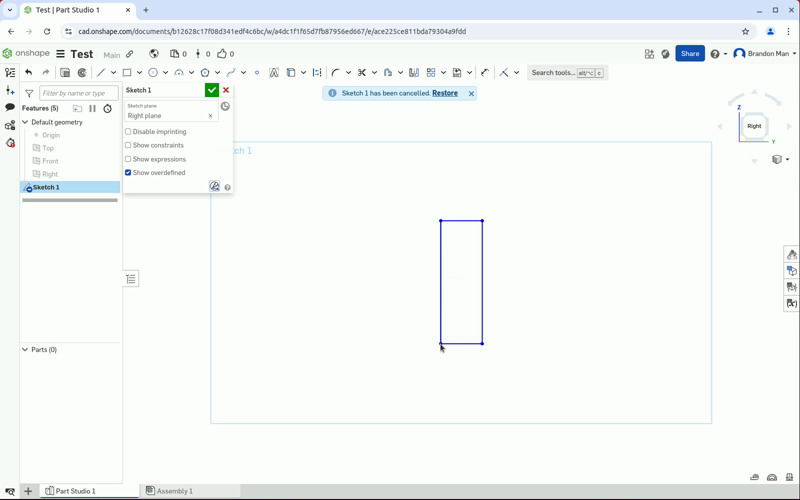
mouse_move(474, 248)
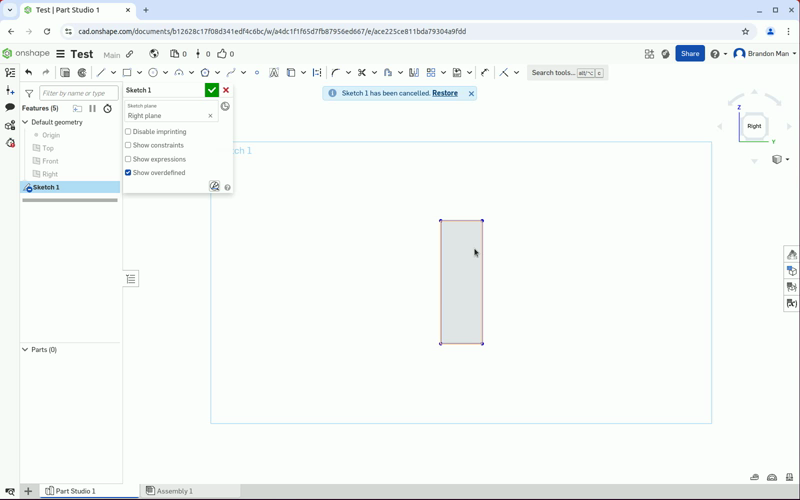
click(474, 248)
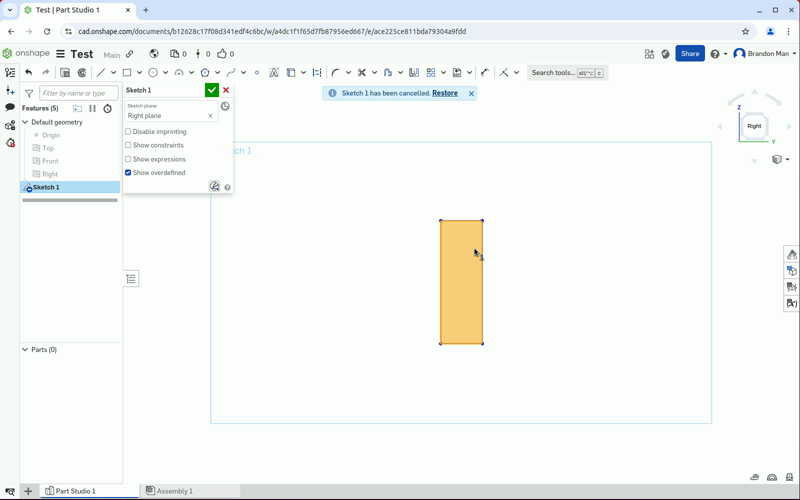
mouse_move(73, 352)
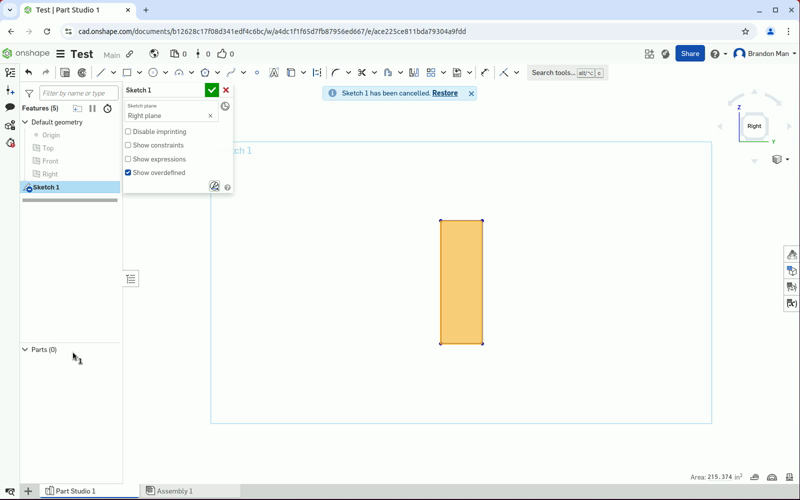
key(shift+y)
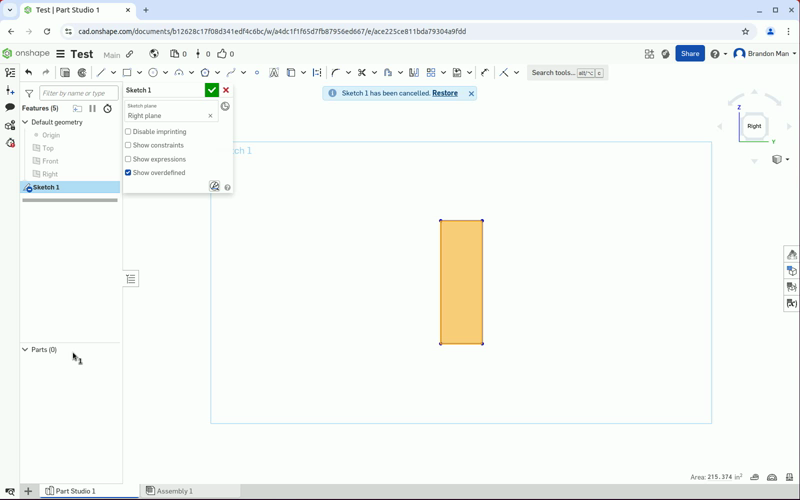
key(shift+e)
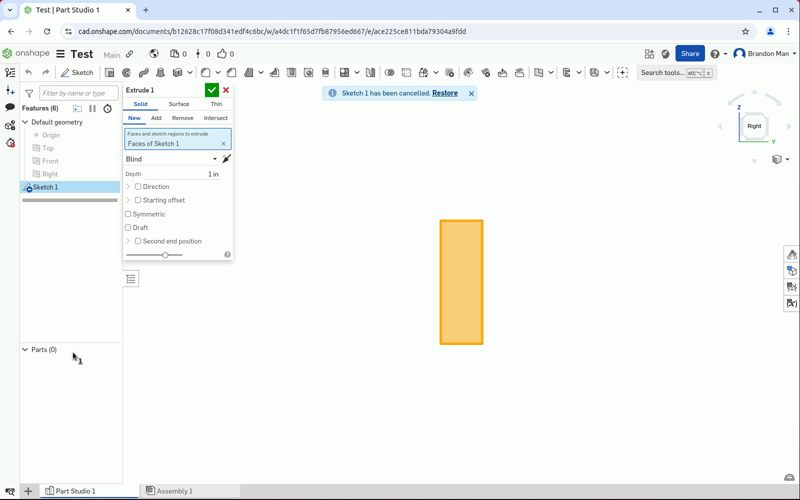
mouse_move(143, 106)
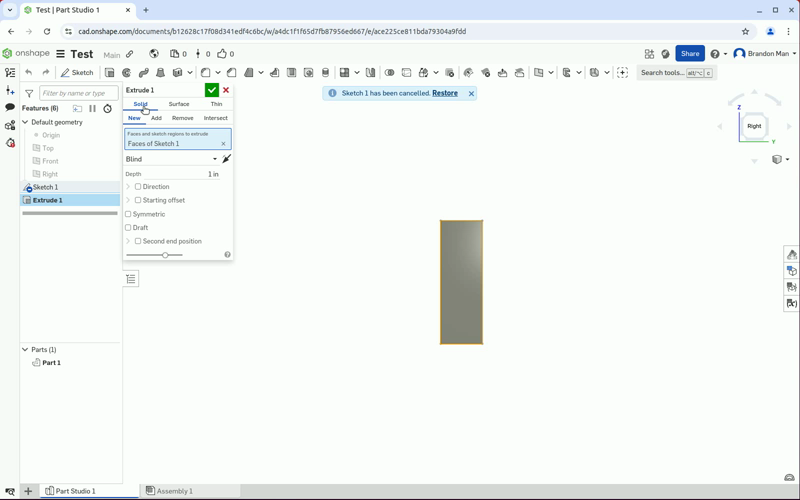
click(143, 106)
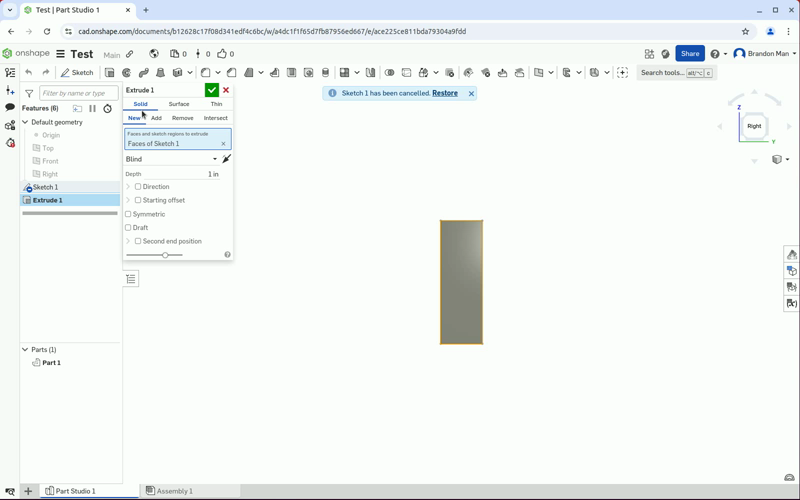
mouse_move(137, 120)
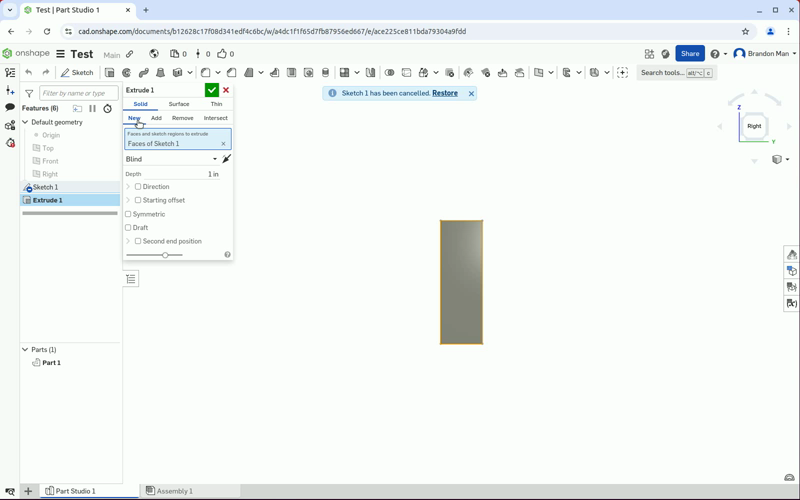
click(137, 120)
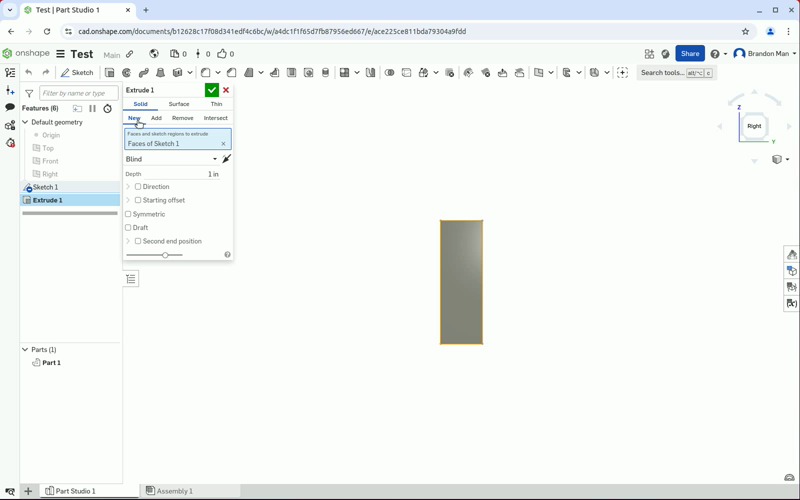
key(tab, 4)
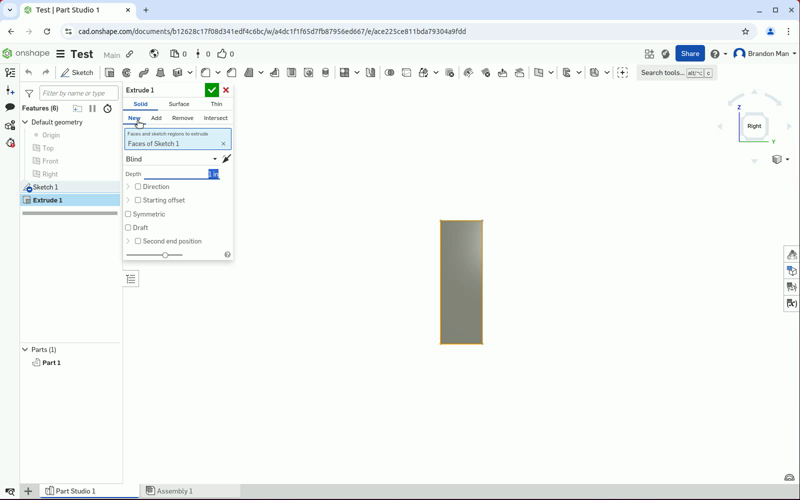
text(10.592)
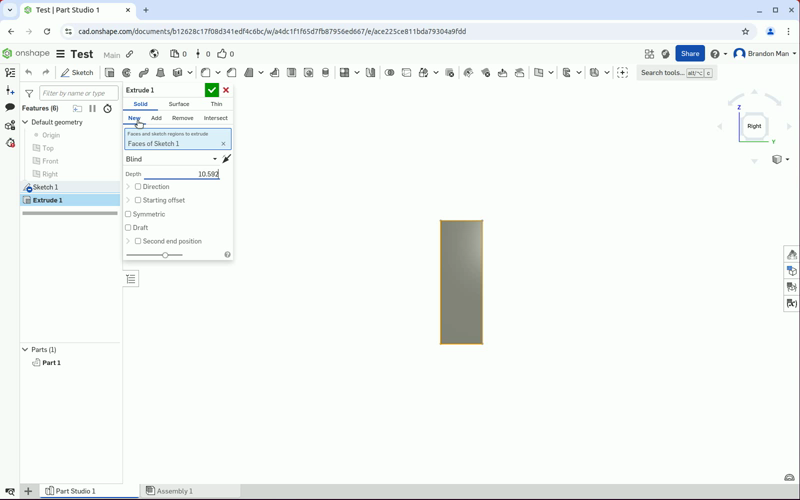
key(tab, 3)
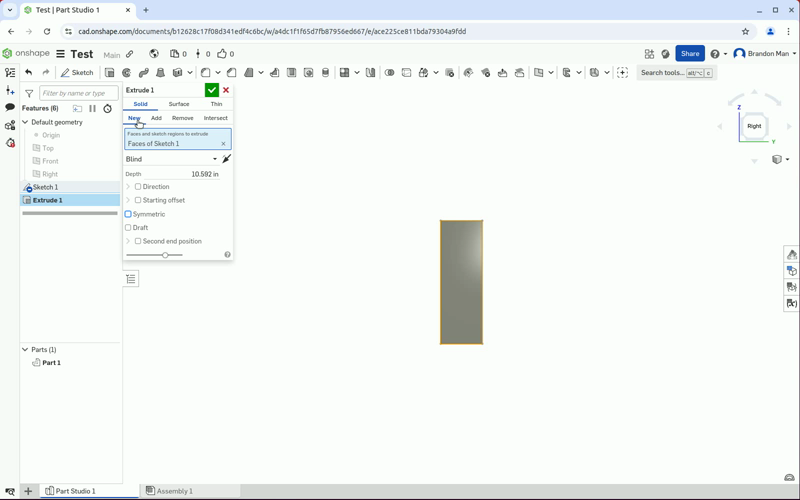
key(space)
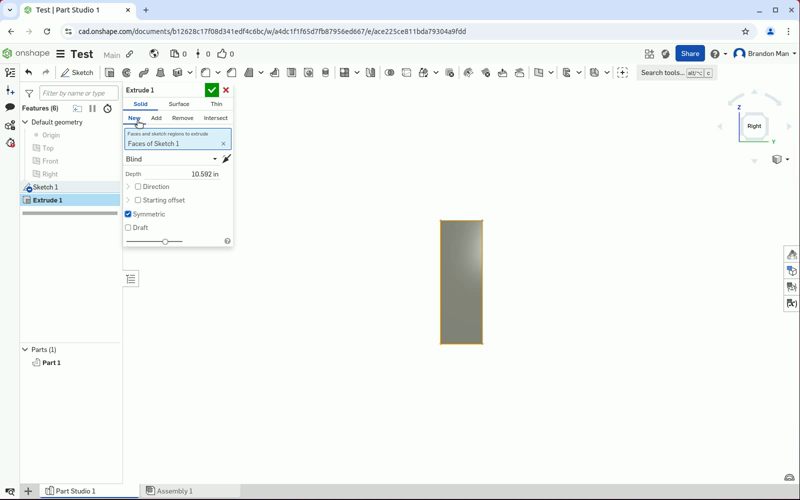
key(enter)
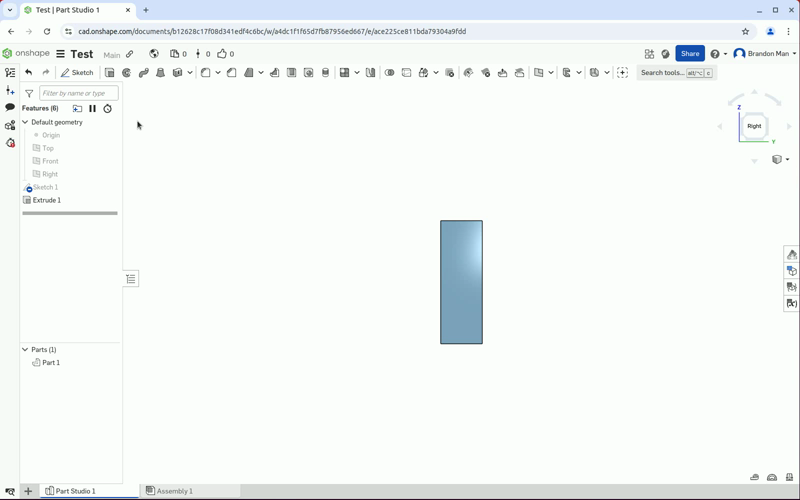
key(shift+h)
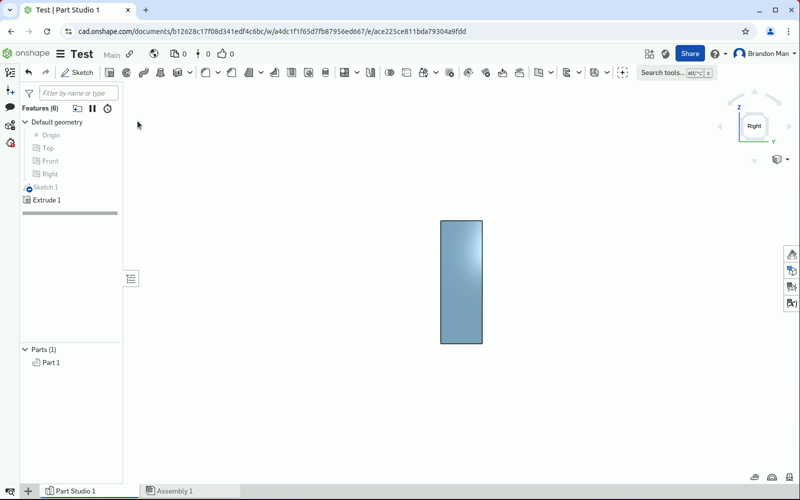
key(shift+h)
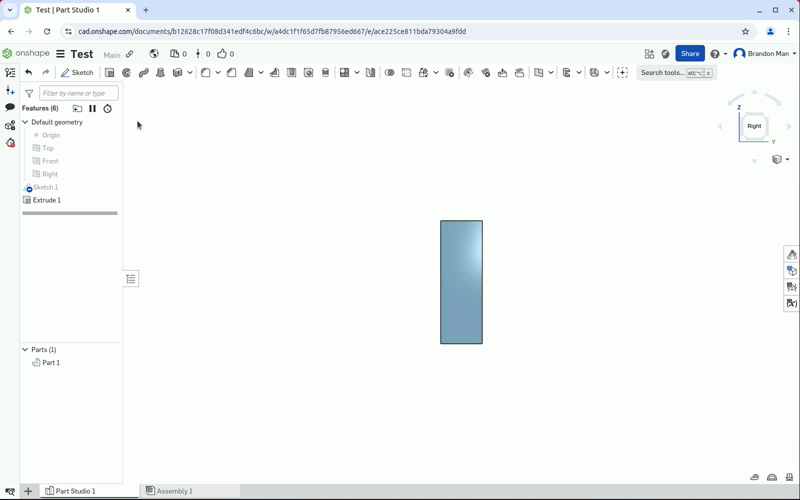
mouse_move(73, 189)
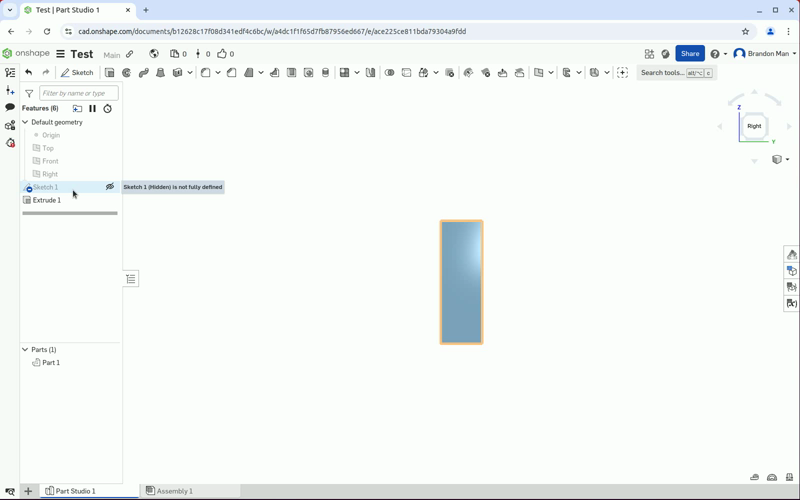
click(73, 189)
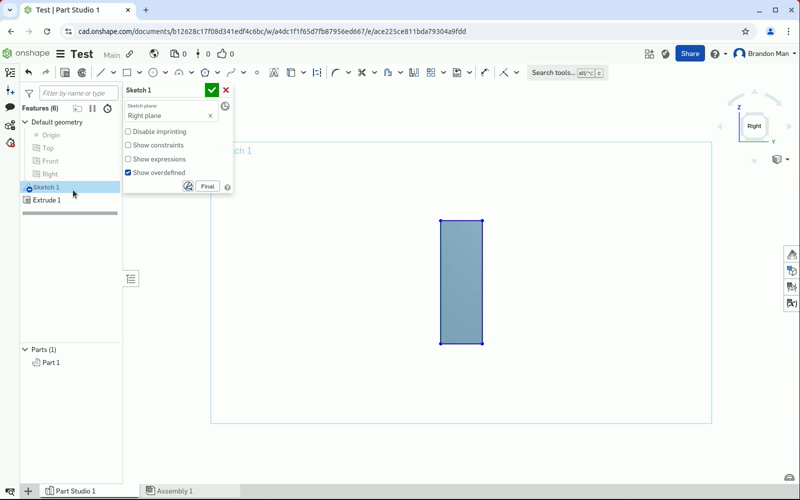
mouse_move(229, 92)
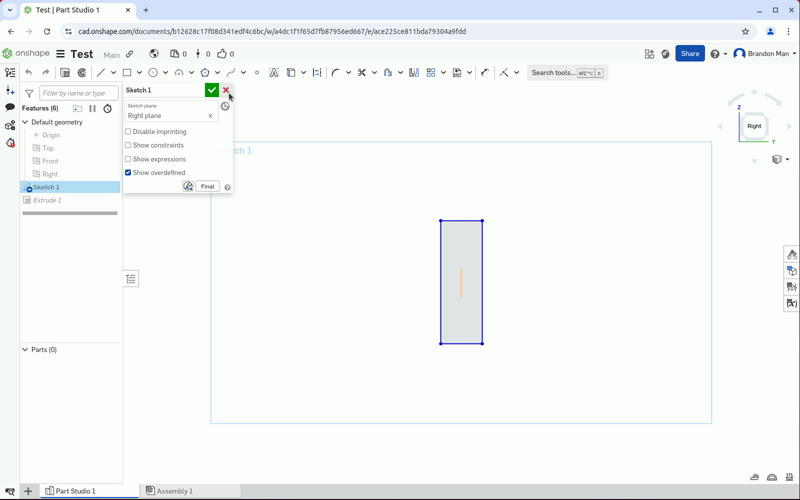
click(229, 92)
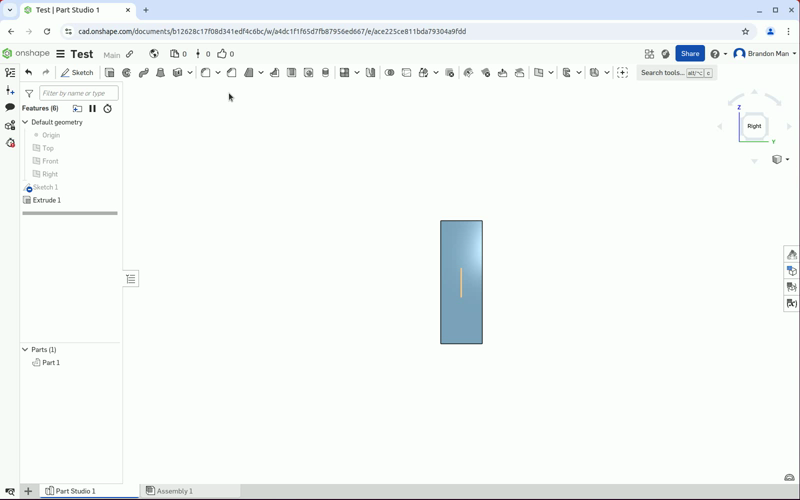
mouse_move(541, 75)
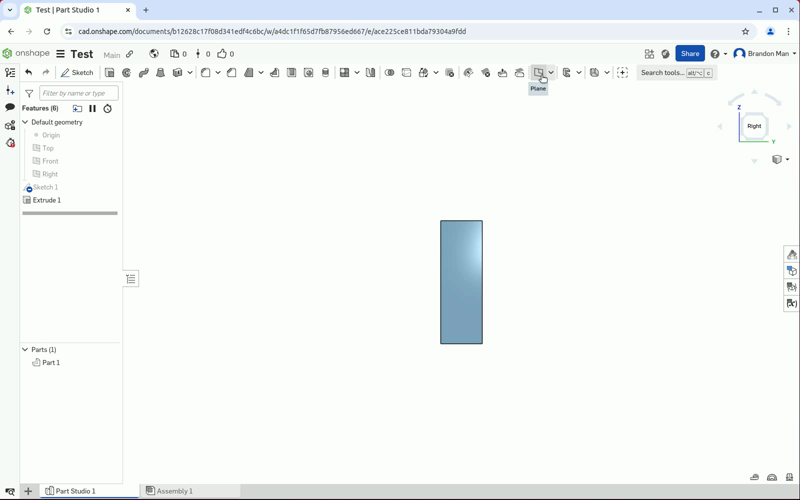
click(541, 75)
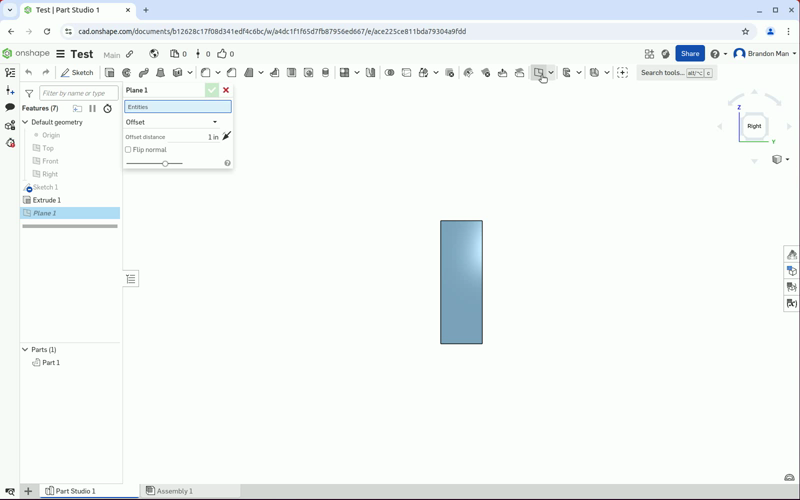
mouse_move(73, 176)
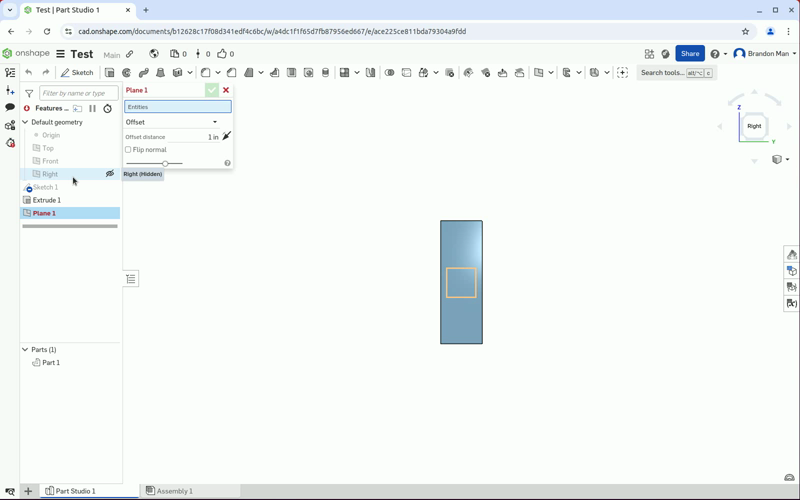
click(73, 176)
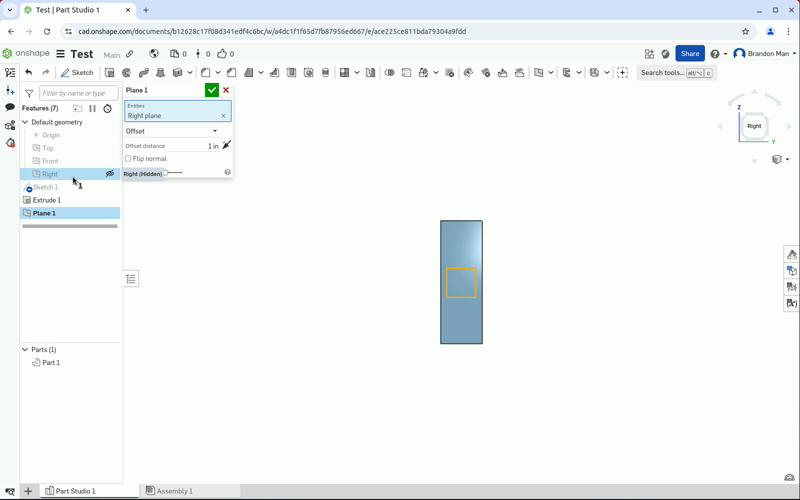
key(tab, 2)
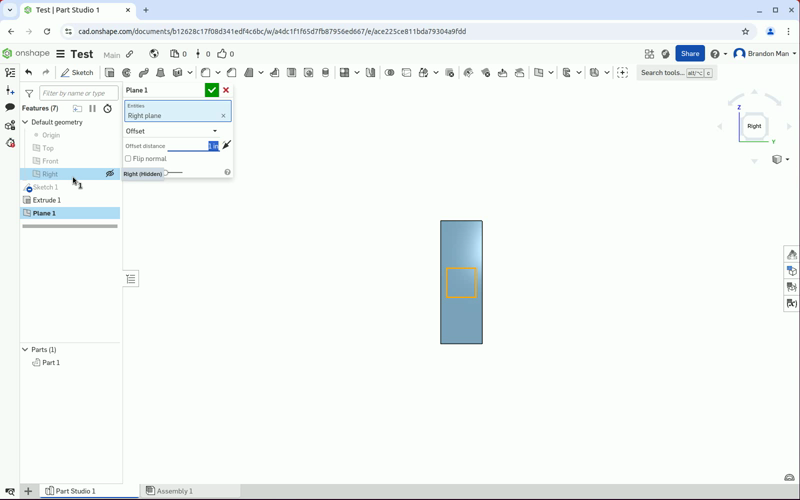
text(5.299)
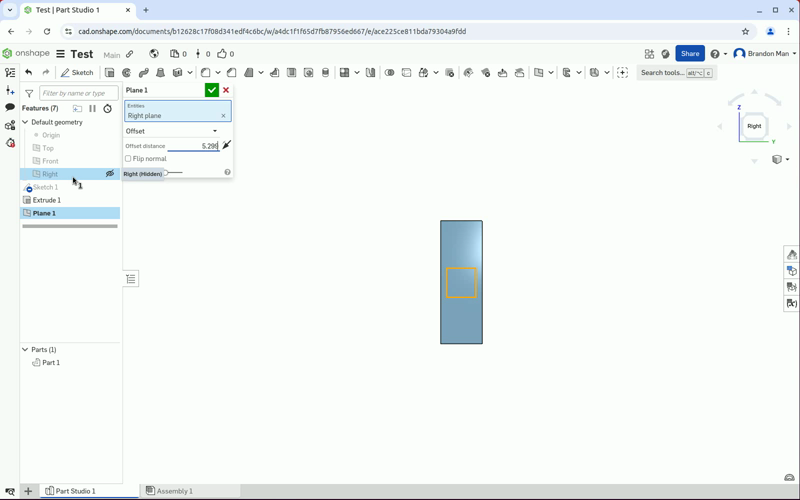
key(enter, 2)
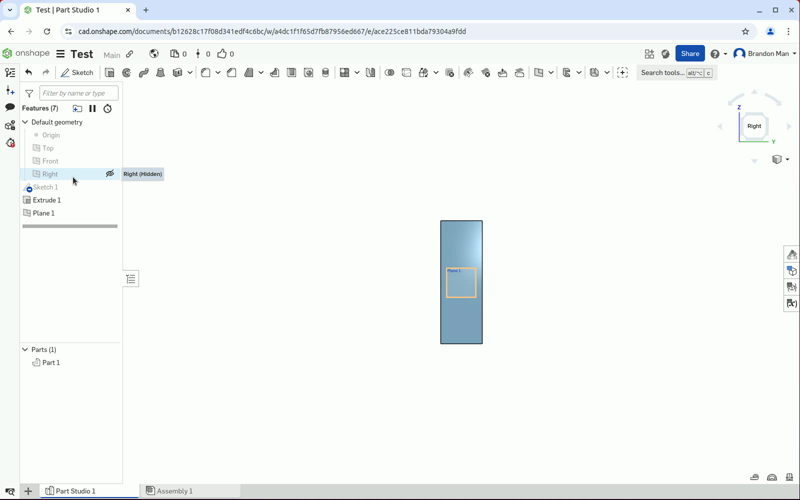
key(shift+s)
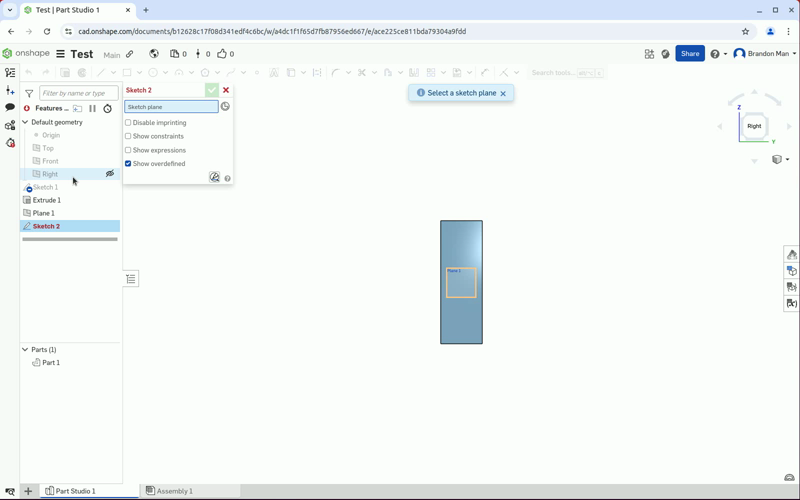
mouse_move(73, 215)
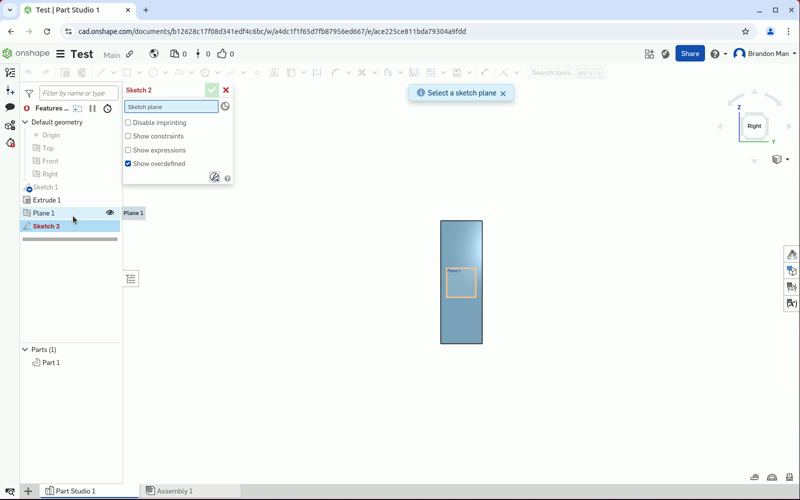
click(73, 215)
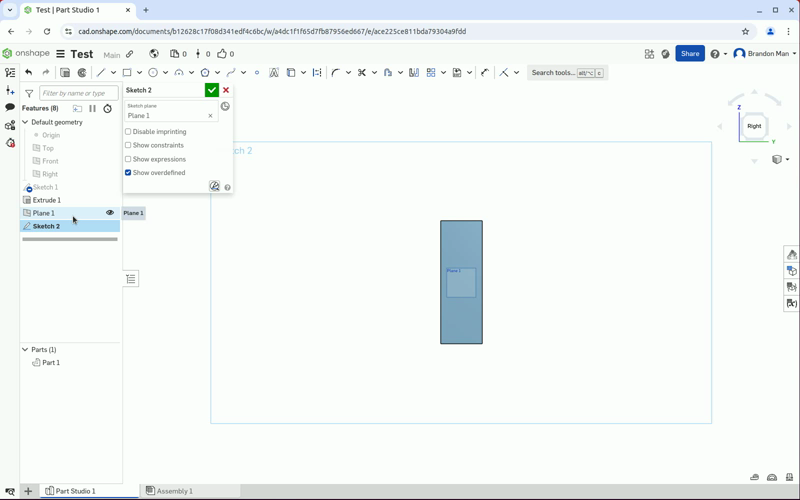
mouse_move(73, 352)
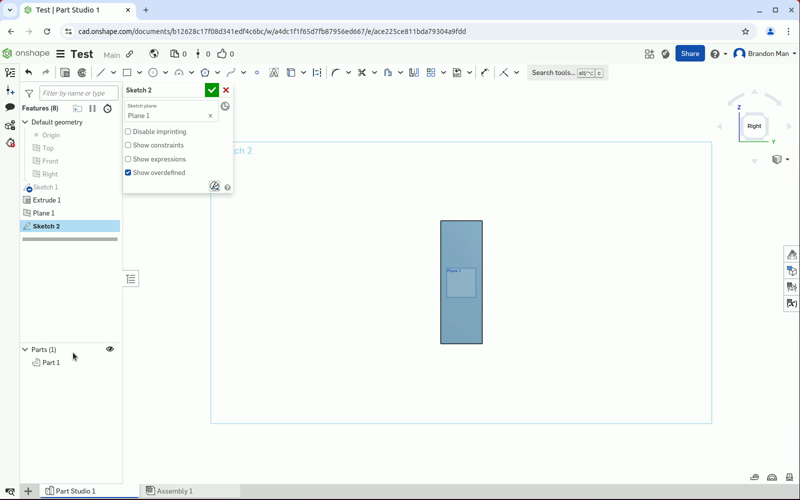
key(y)
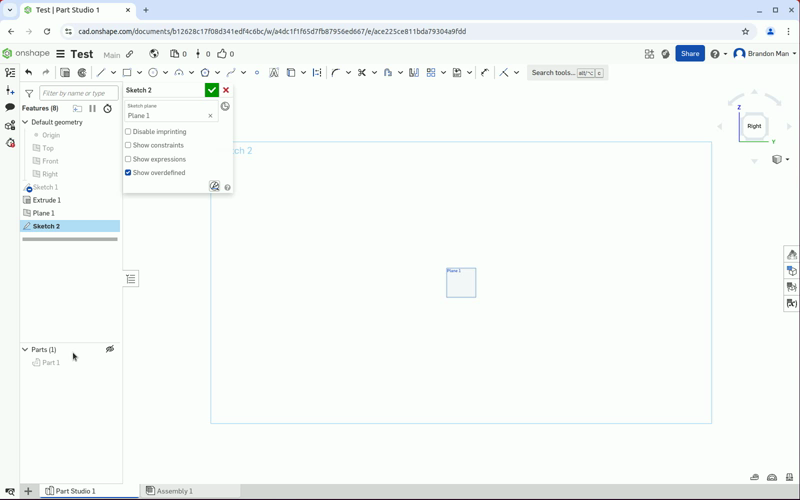
key(l)
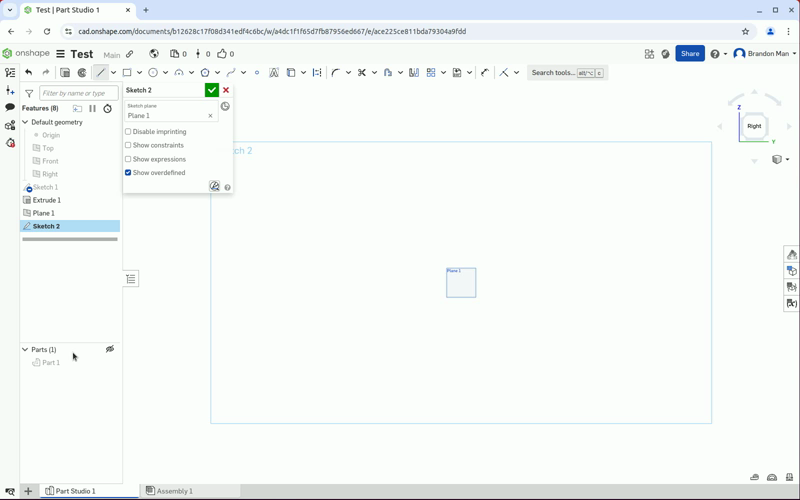
key_down(shift)
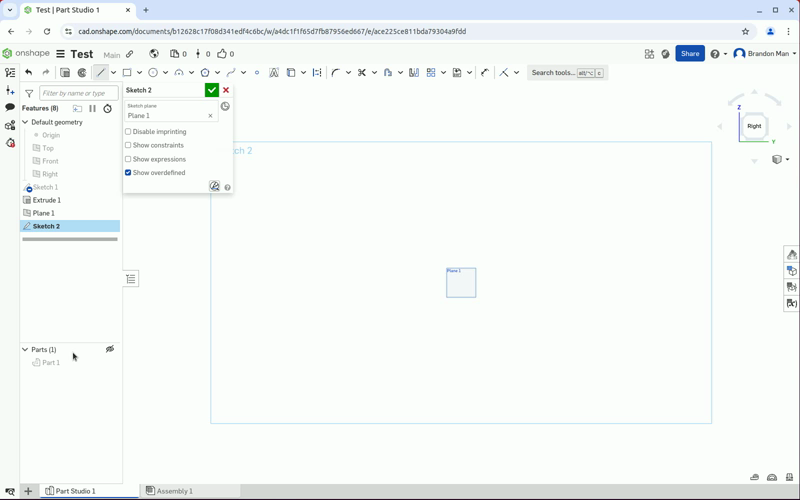
mouse_move(440, 395)
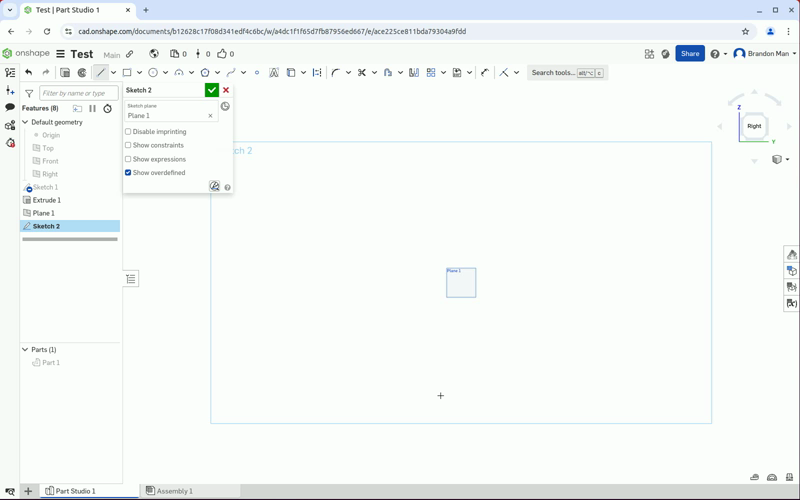
click(440, 395)
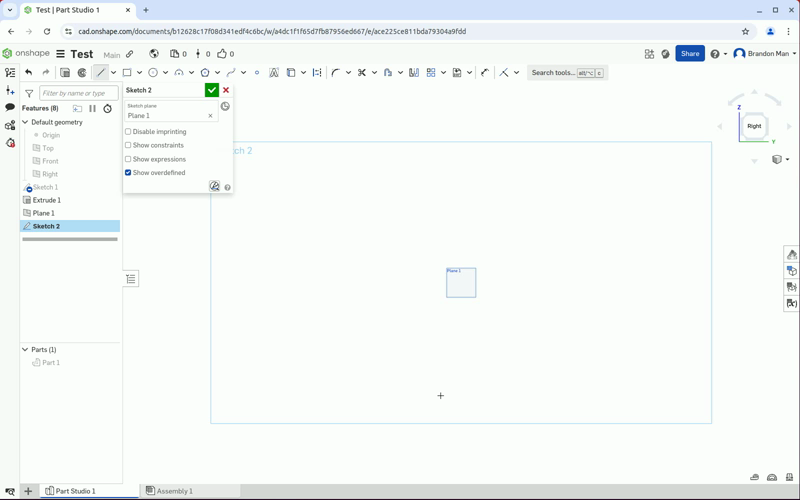
key_up(shift)
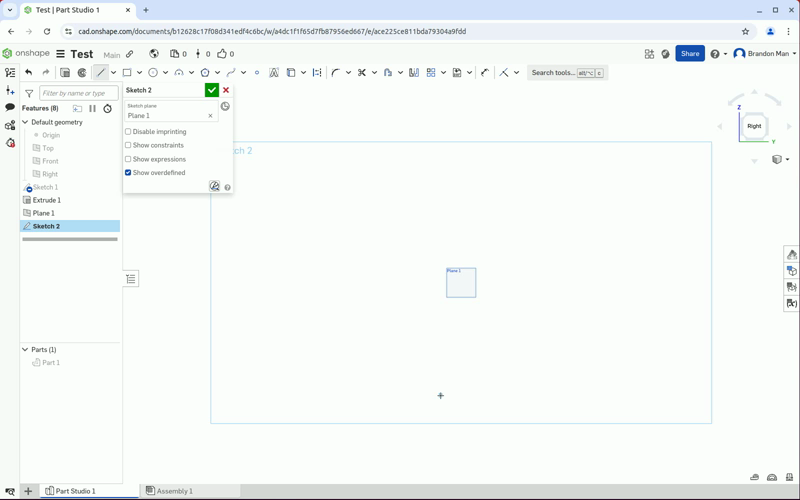
key_down(shift)
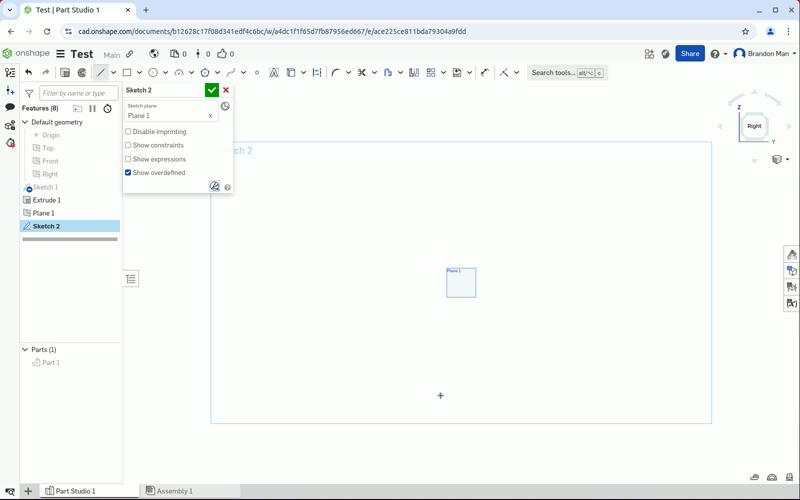
mouse_move(470, 395)
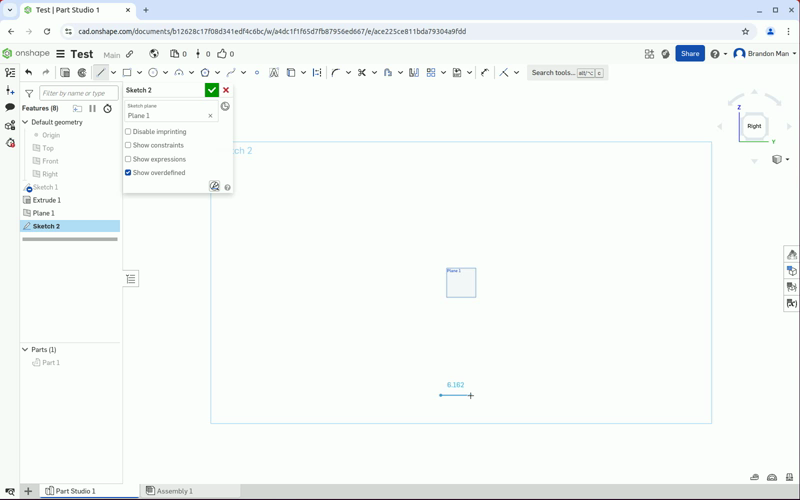
mouse_move(482, 395)
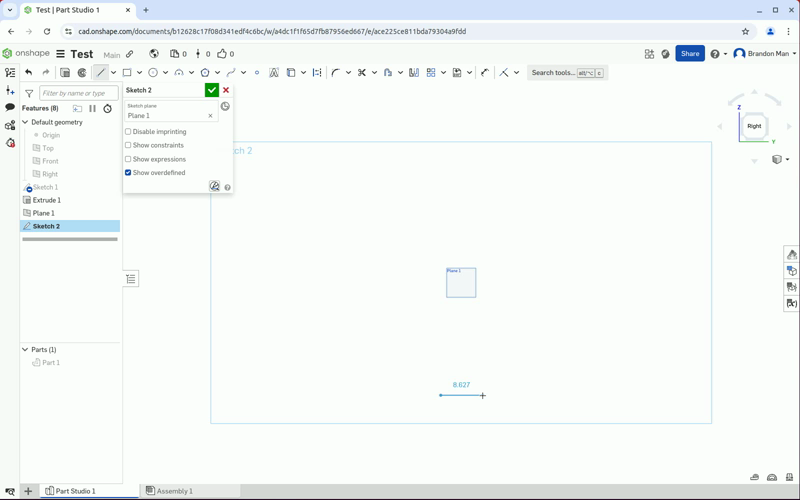
click(482, 395)
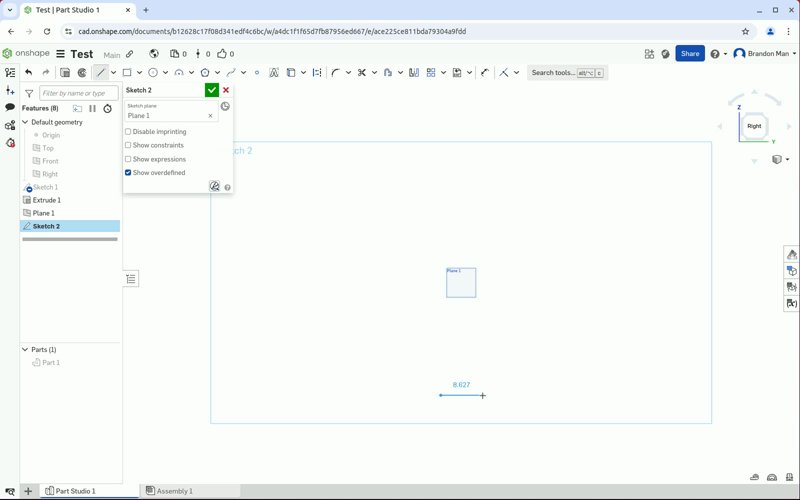
key_up(shift)
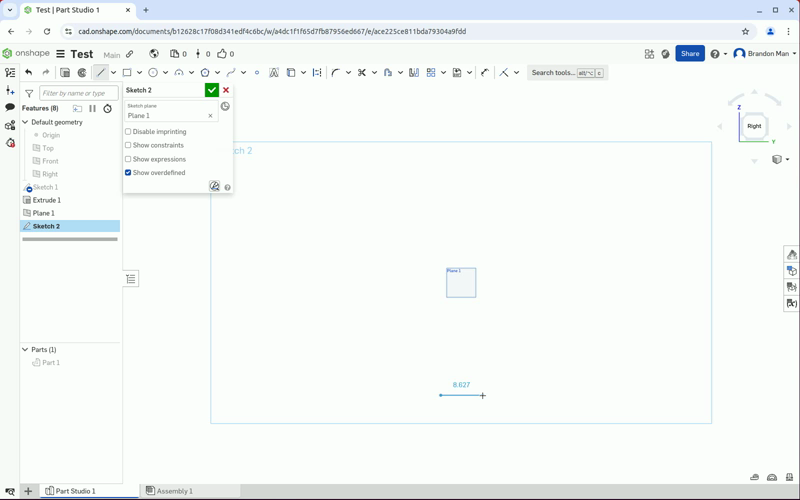
key_down(shift)
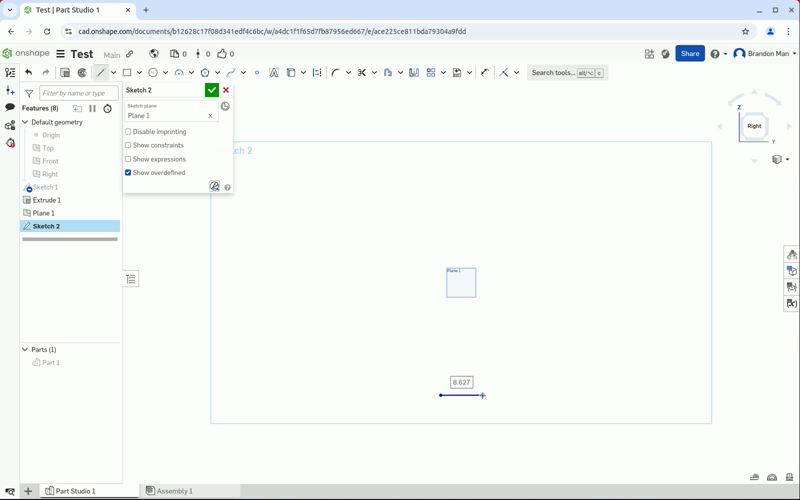
mouse_move(512, 395)
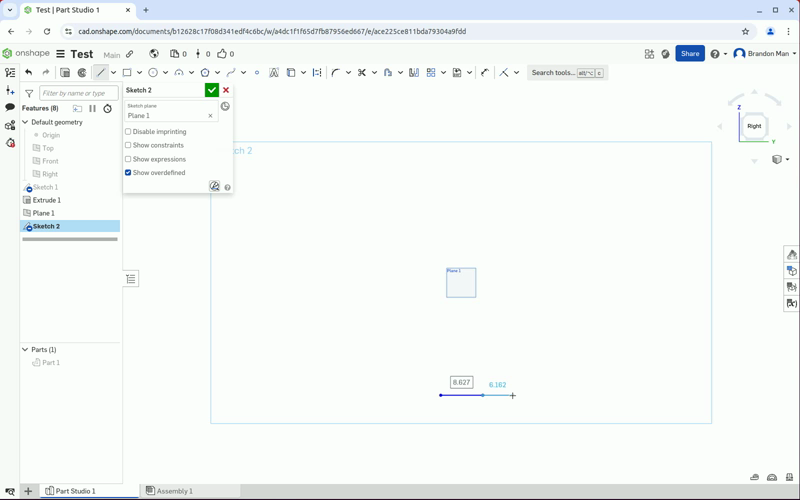
mouse_move(482, 343)
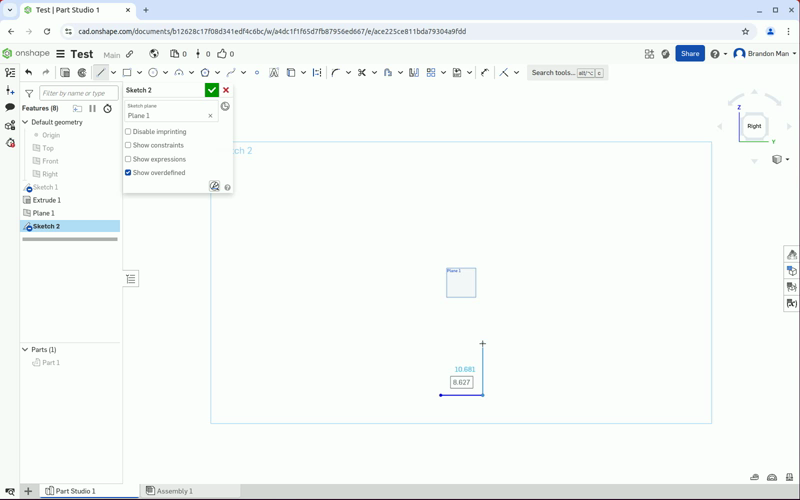
click(482, 343)
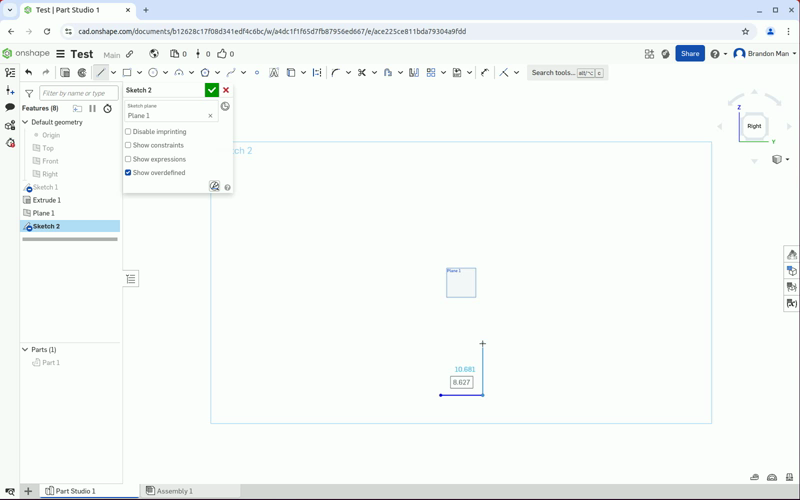
key_up(shift)
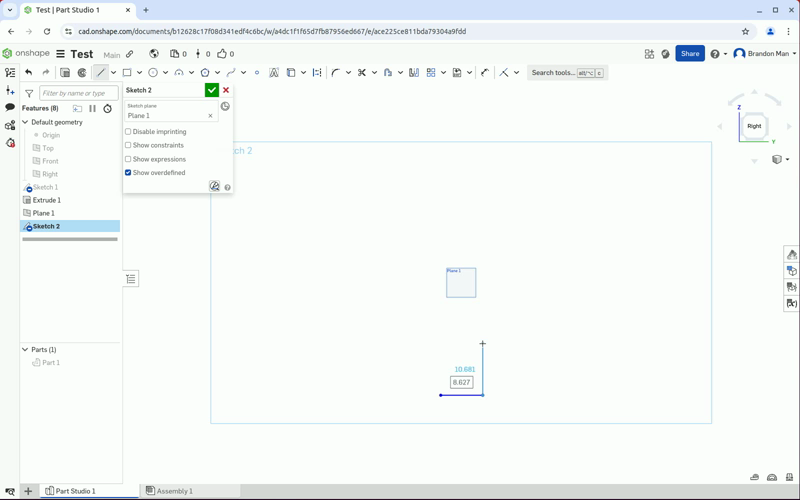
key_down(shift)
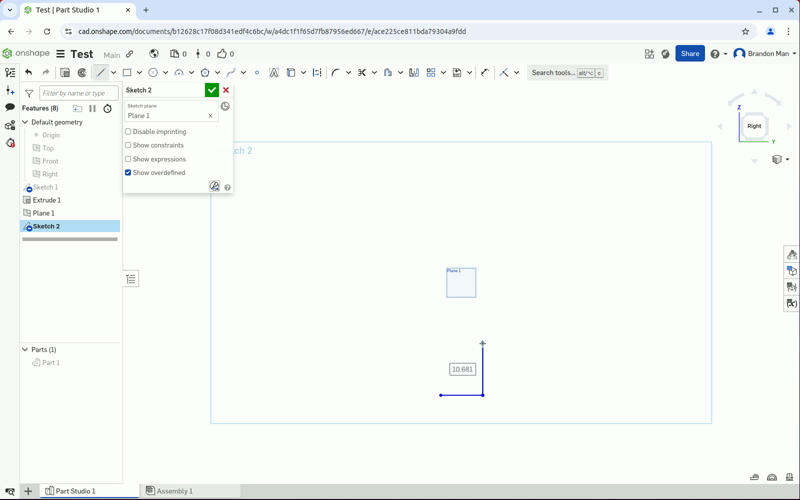
mouse_move(512, 343)
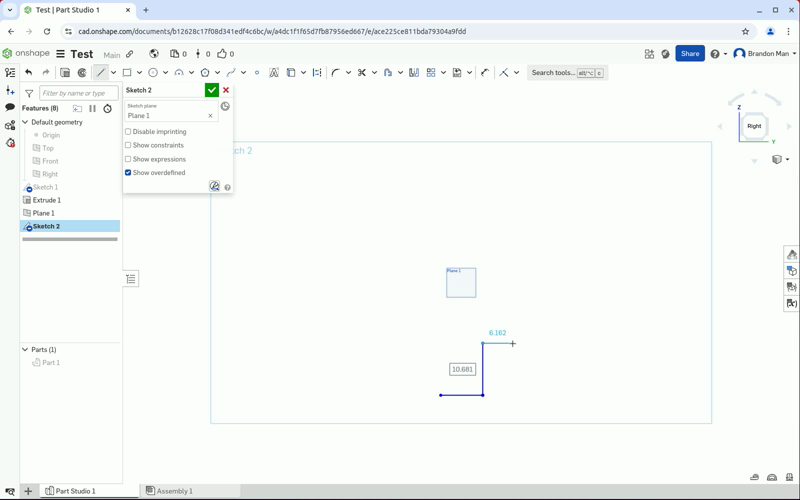
mouse_move(440, 343)
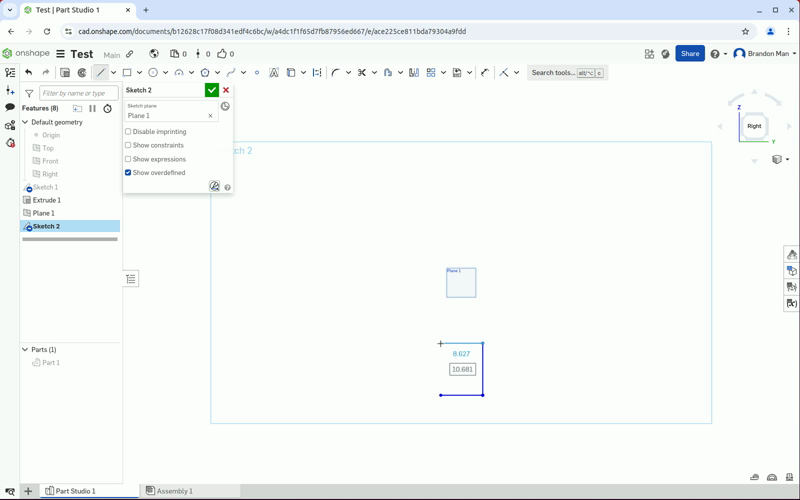
click(440, 343)
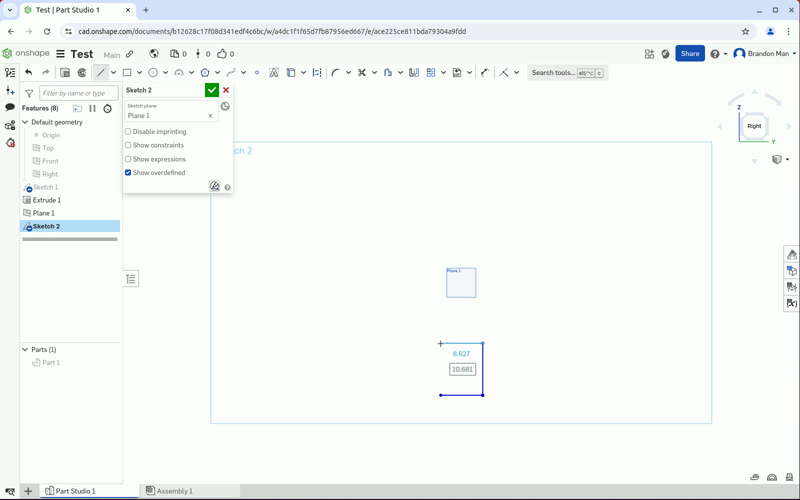
key_up(shift)
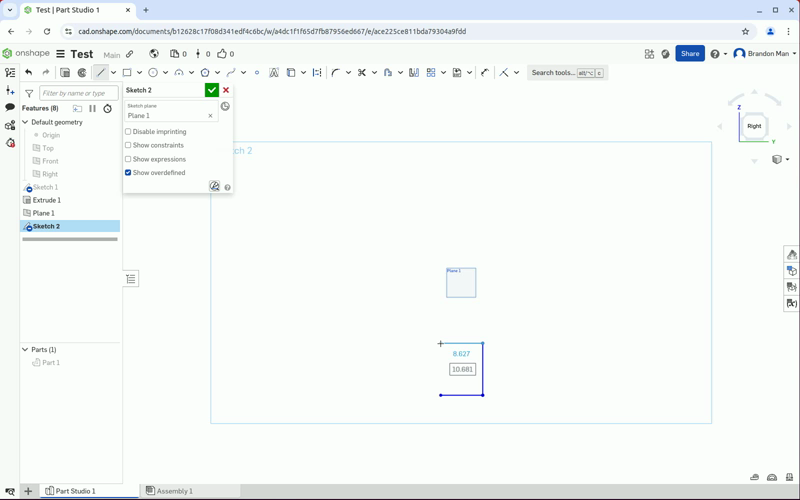
mouse_move(470, 343)
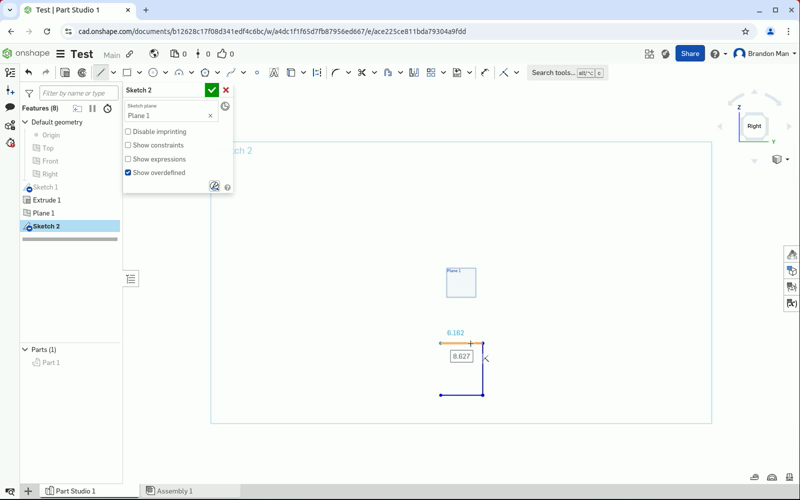
key_down(shift)
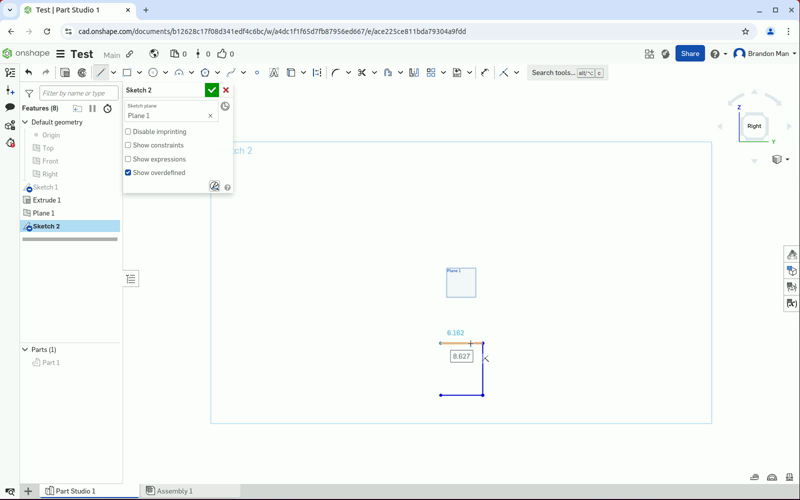
mouse_move(440, 395)
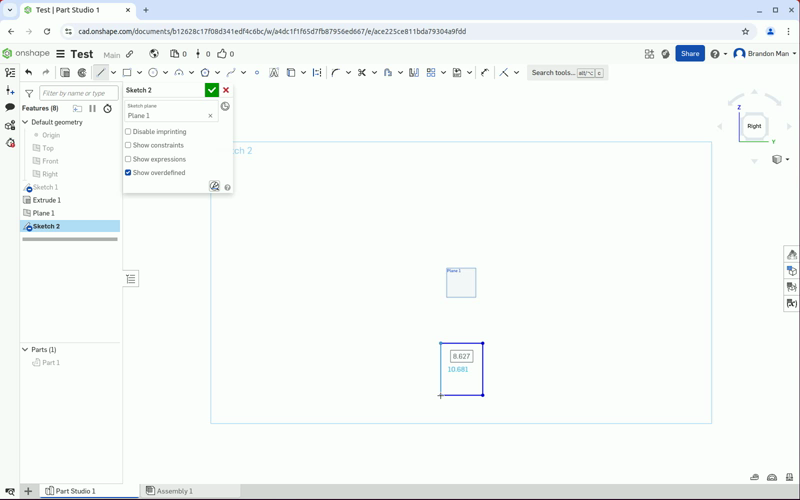
key_up(shift)
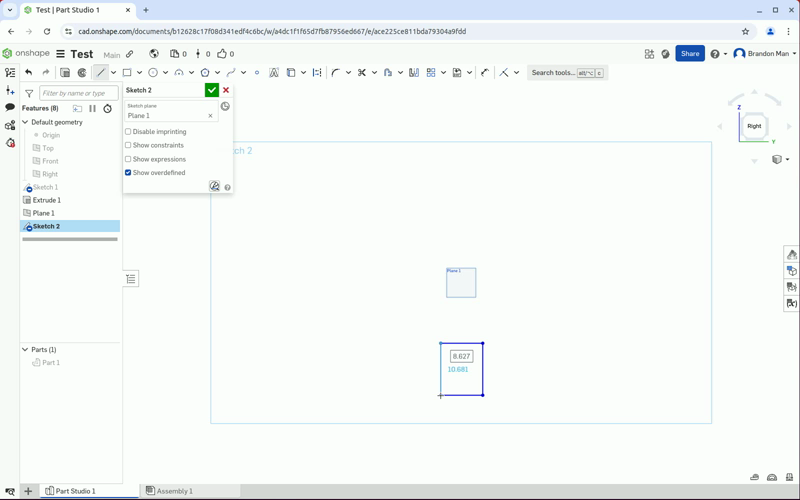
click(440, 395)
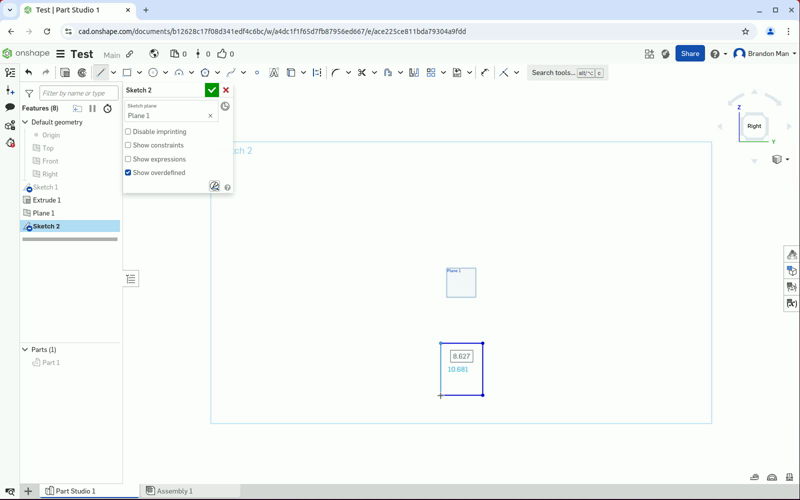
key(esc)
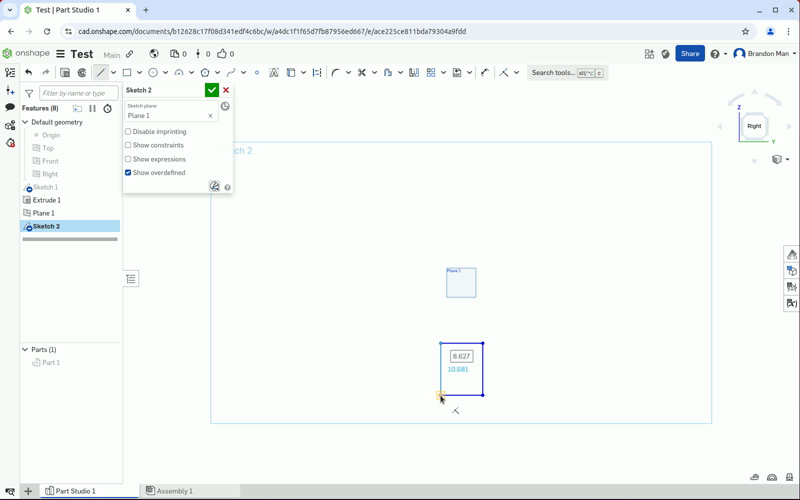
key(c)
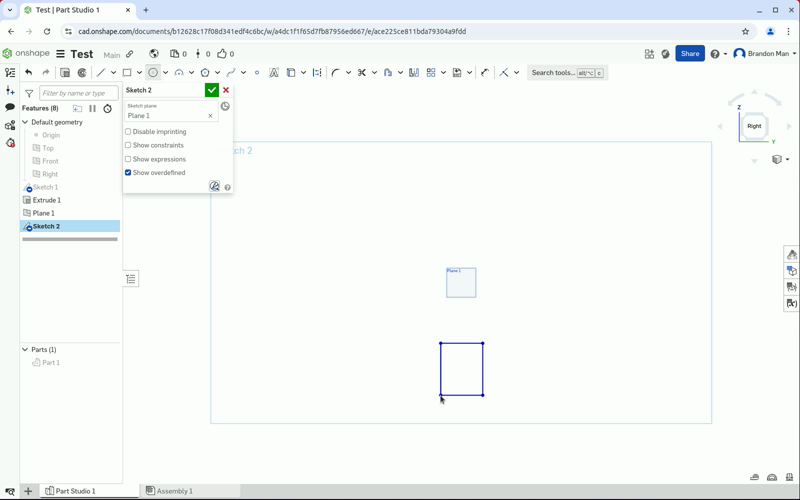
key_down(shift)
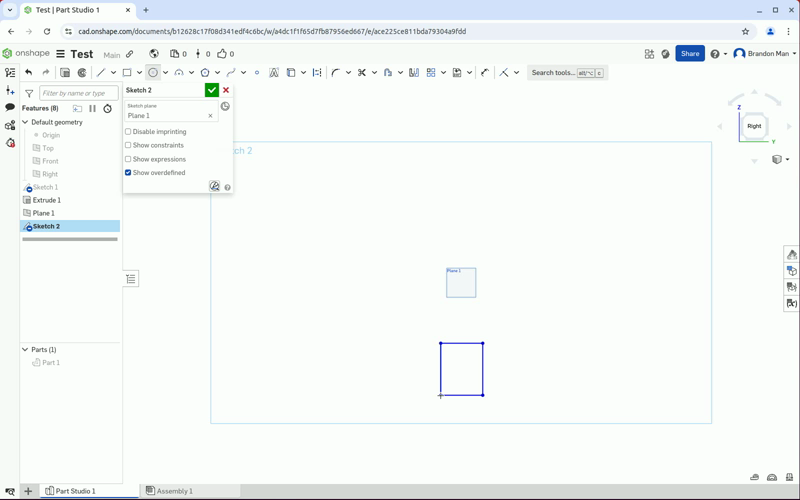
mouse_move(461, 369)
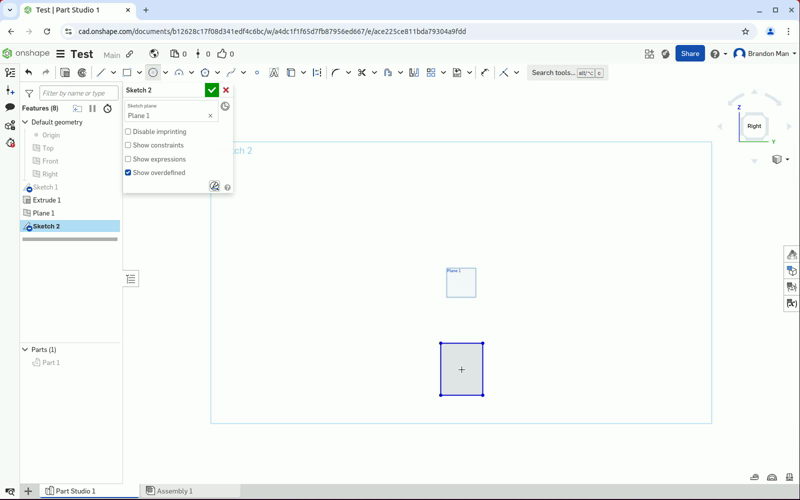
click(461, 369)
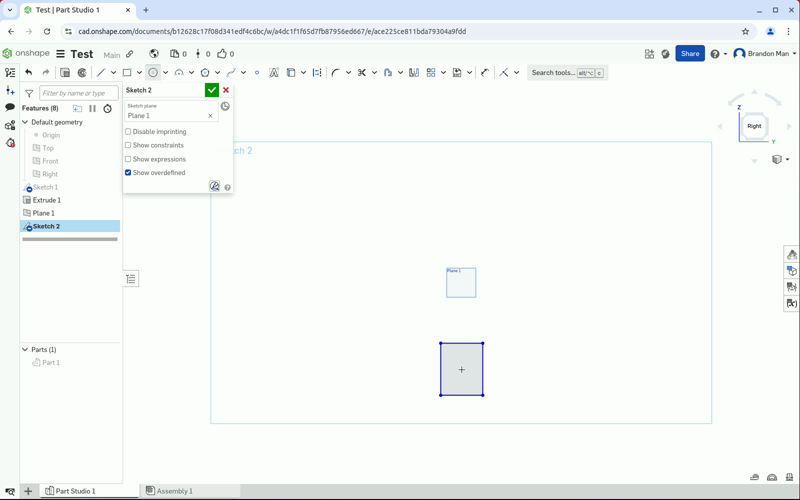
key_up(shift)
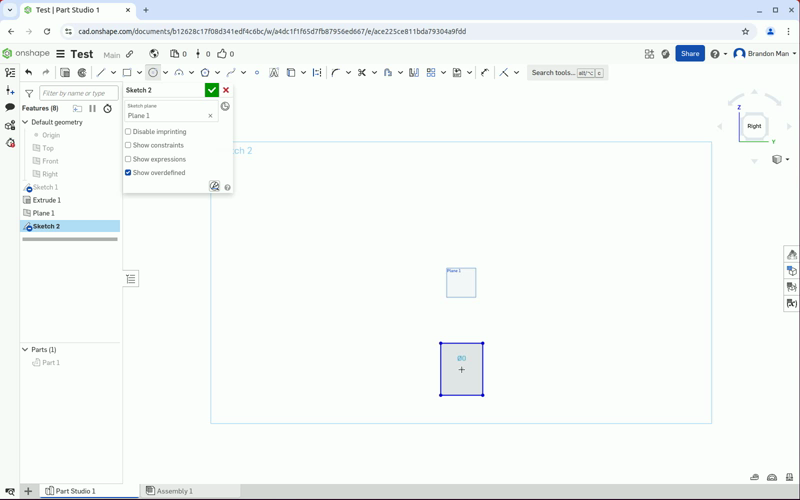
mouse_move(479, 369)
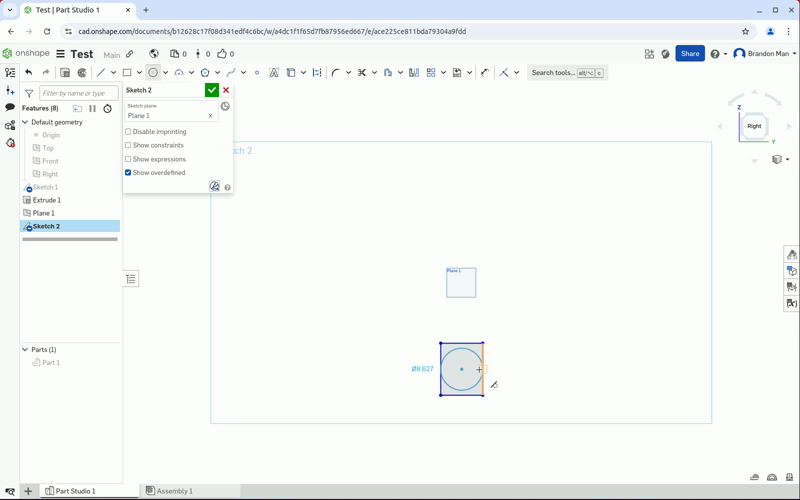
click(479, 369)
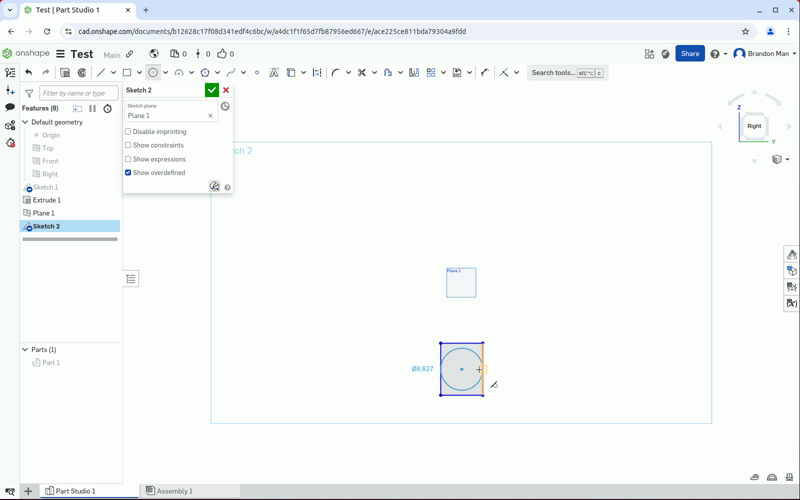
key(esc)
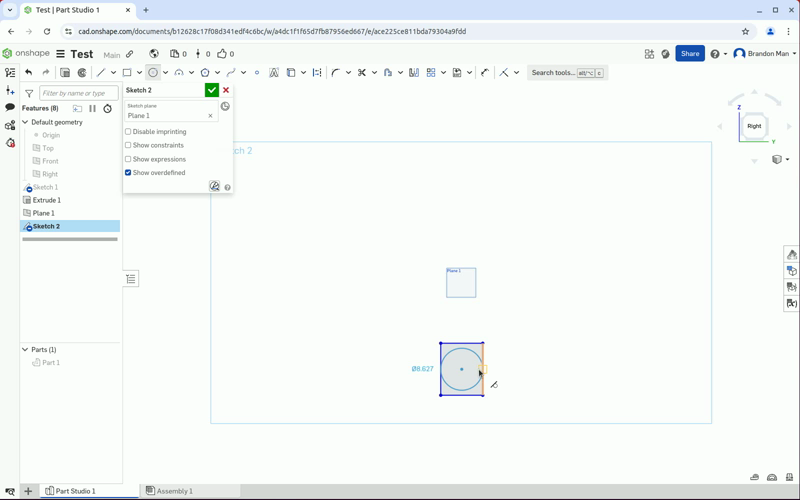
mouse_move(451, 346)
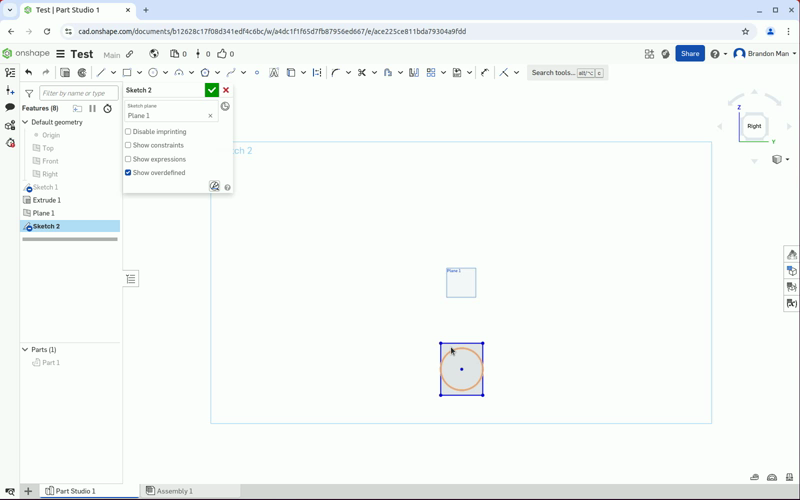
scroll(6)
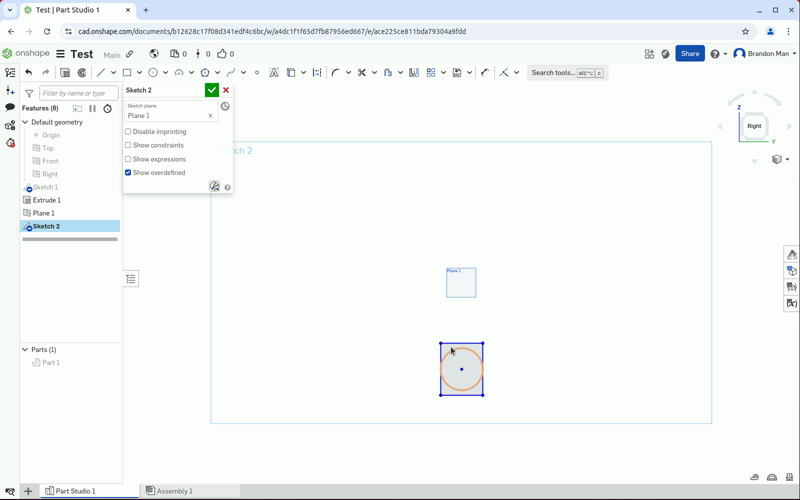
scroll(6)
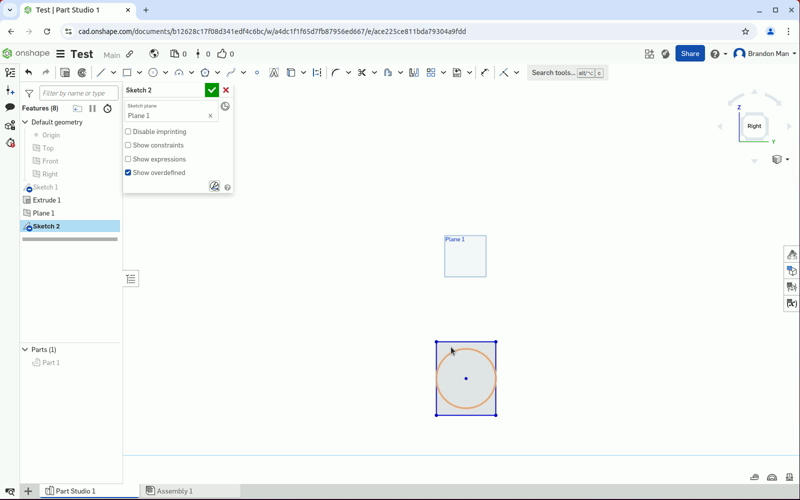
scroll(6)
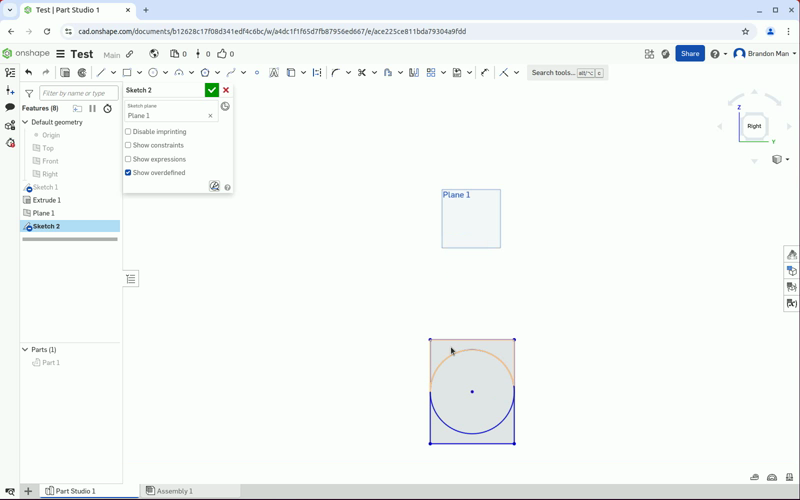
scroll(6)
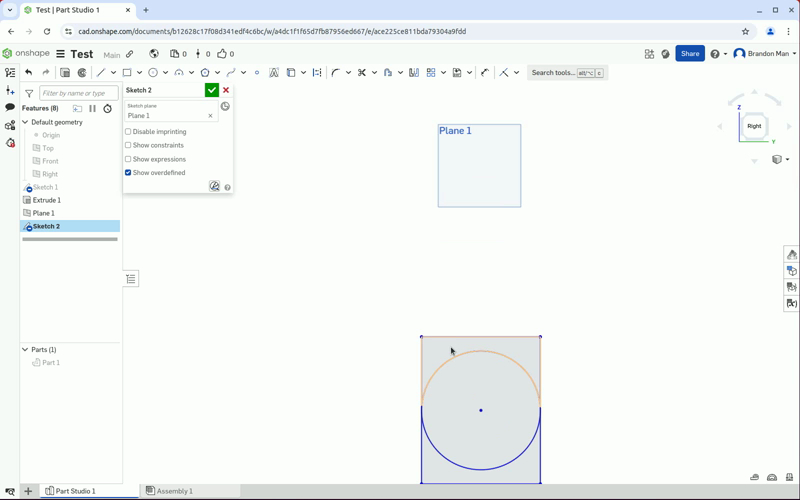
scroll(6)
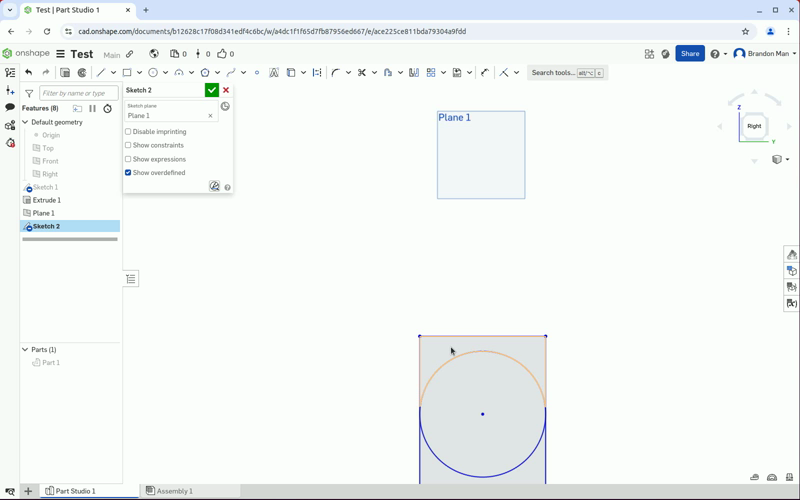
scroll(6)
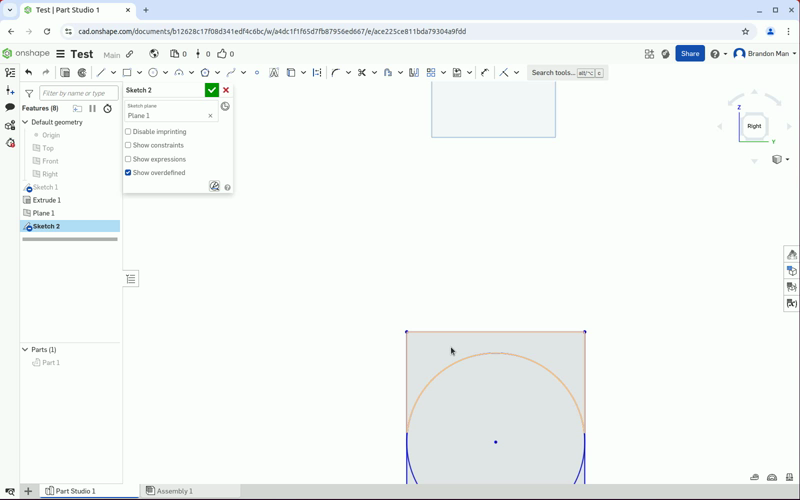
scroll(6)
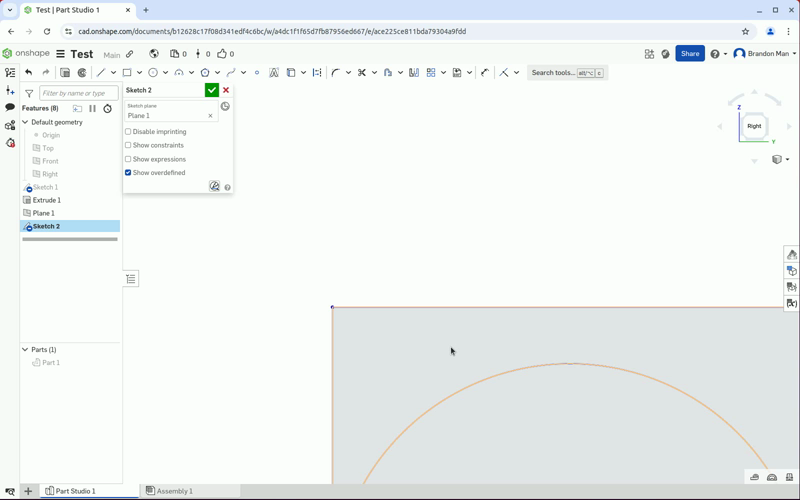
click(451, 346)
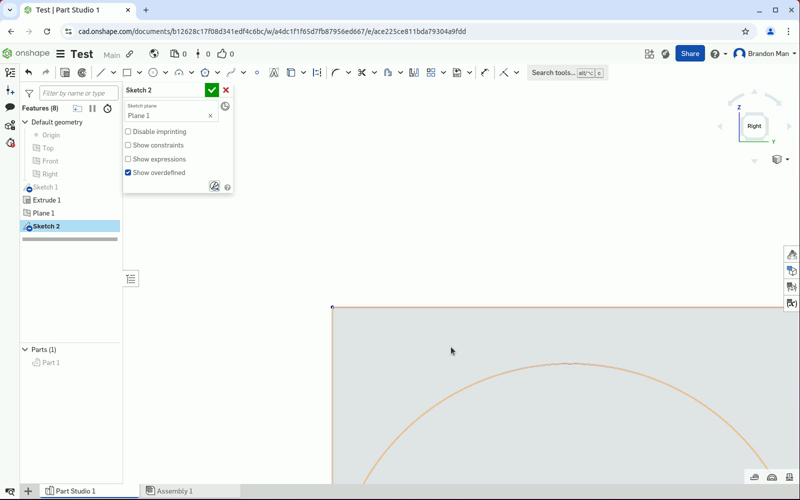
scroll(-6)
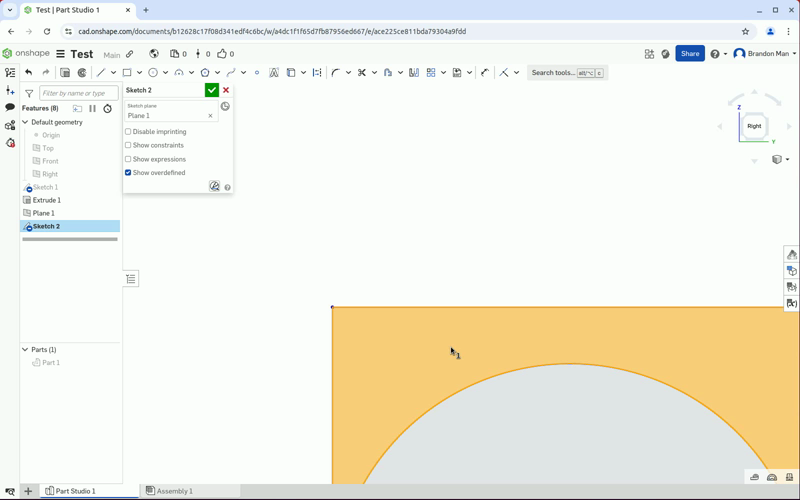
scroll(-6)
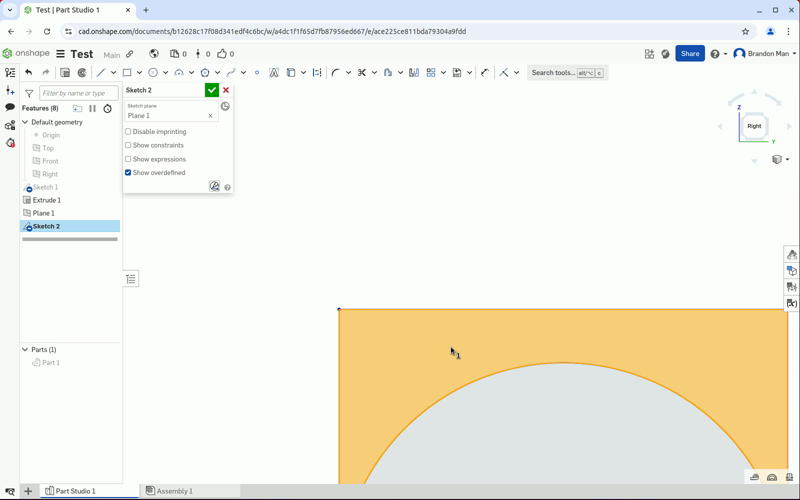
scroll(-6)
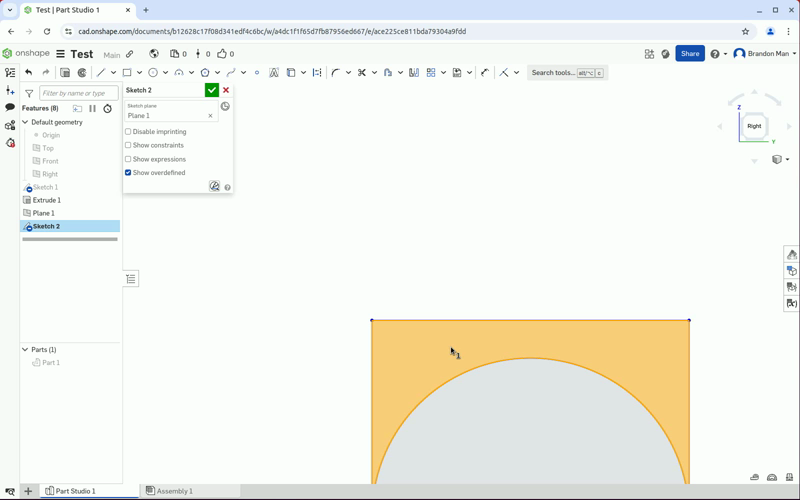
scroll(-6)
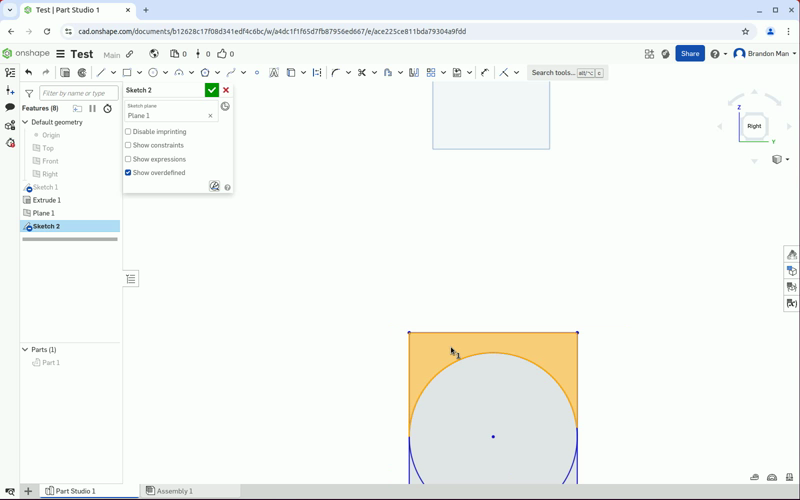
scroll(-6)
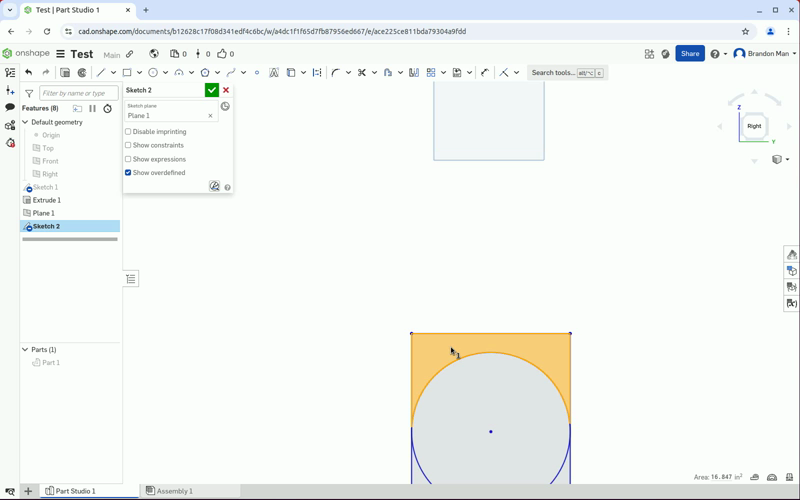
scroll(-6)
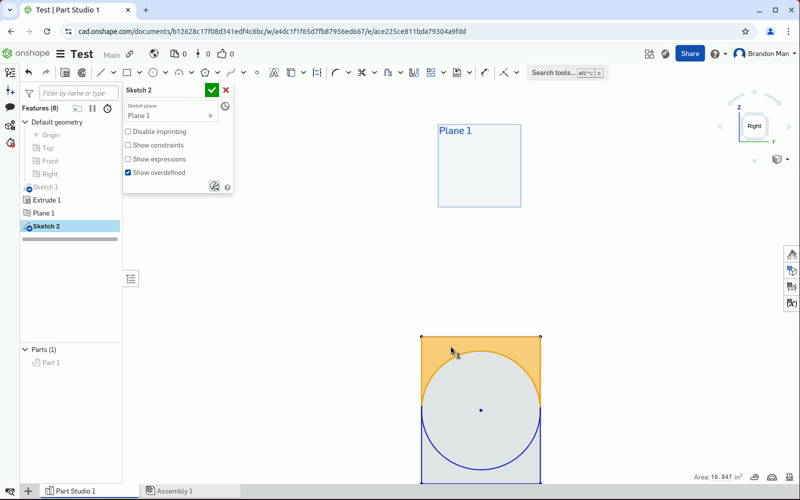
scroll(-6)
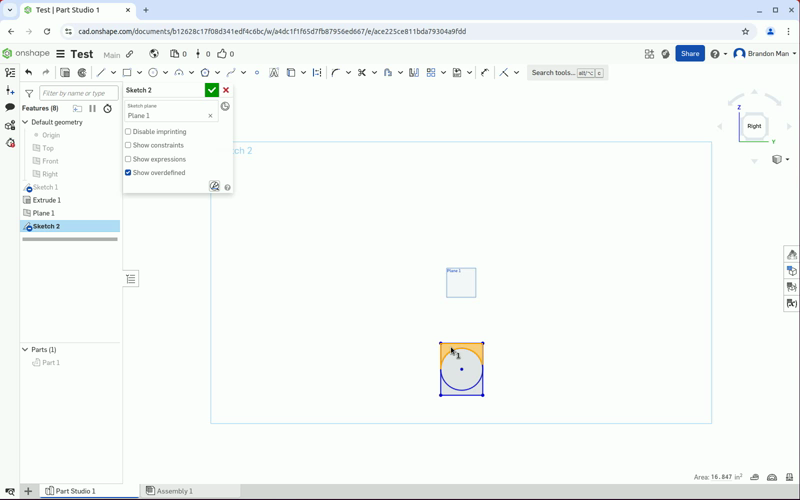
mouse_move(73, 352)
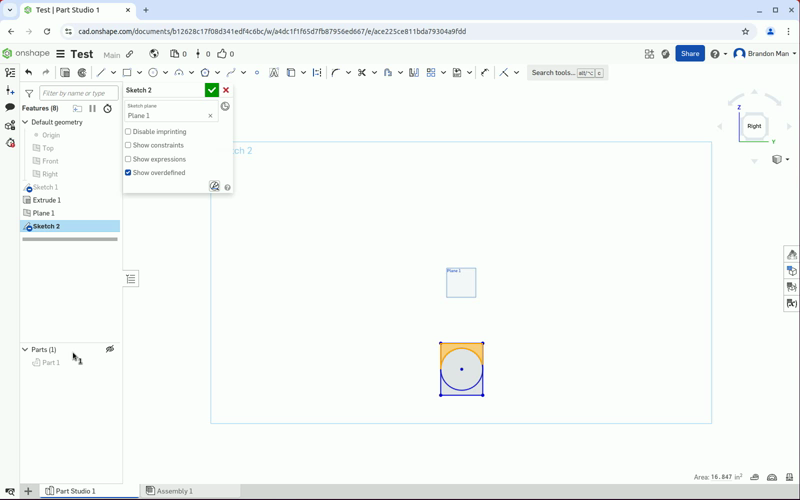
key(shift+y)
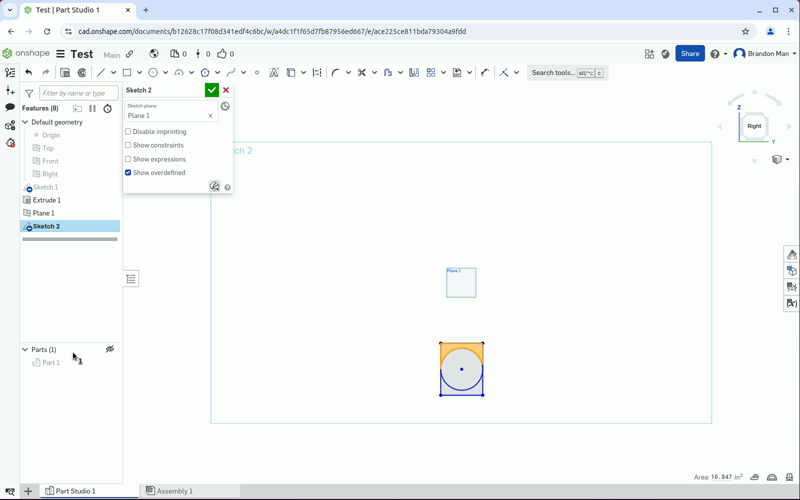
key(shift+e)
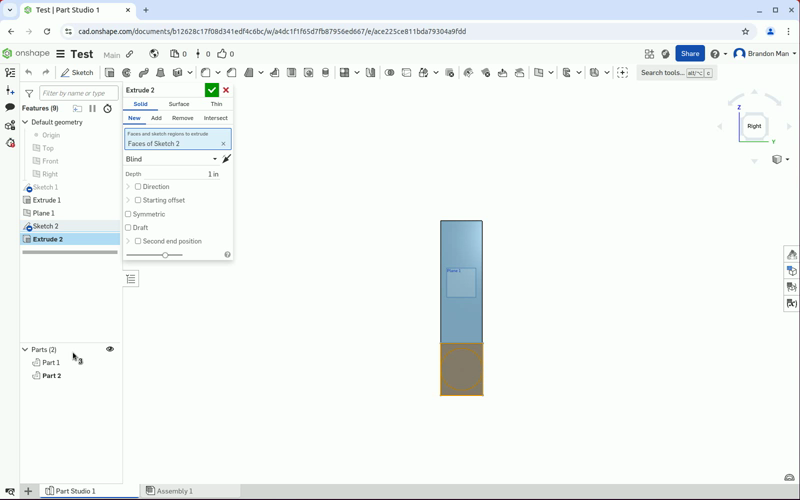
mouse_move(143, 106)
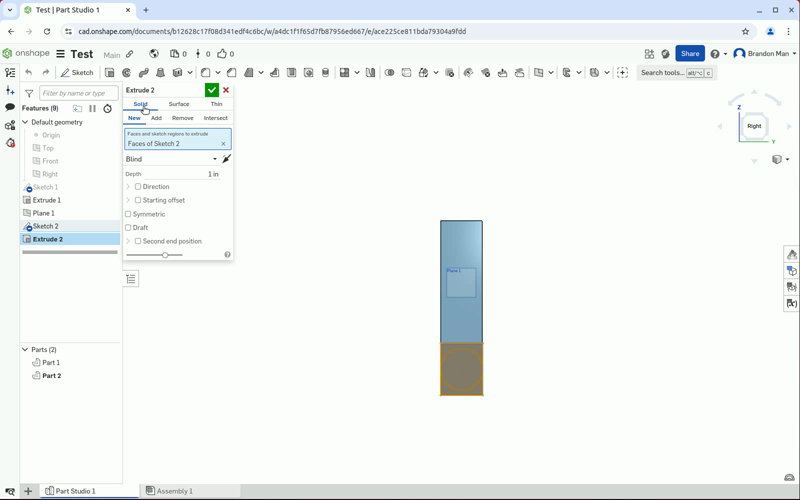
click(143, 106)
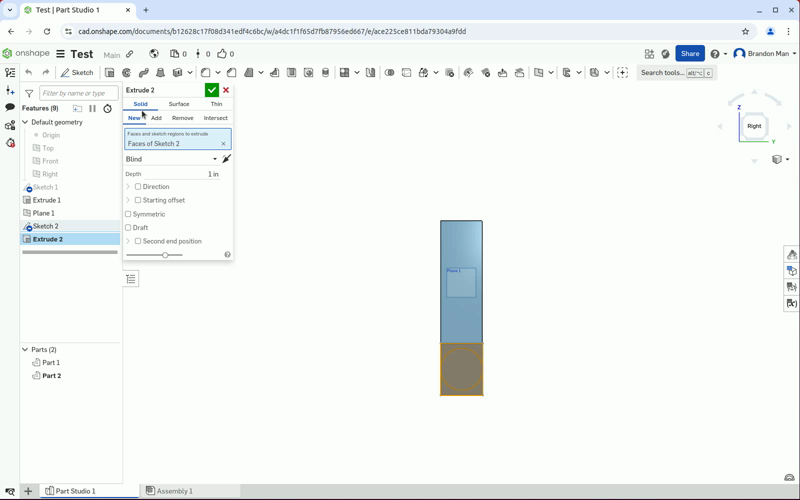
mouse_move(137, 120)
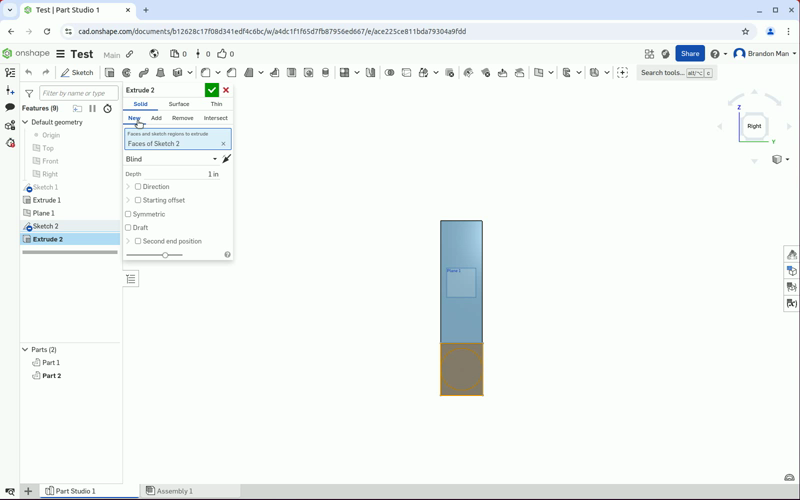
click(137, 120)
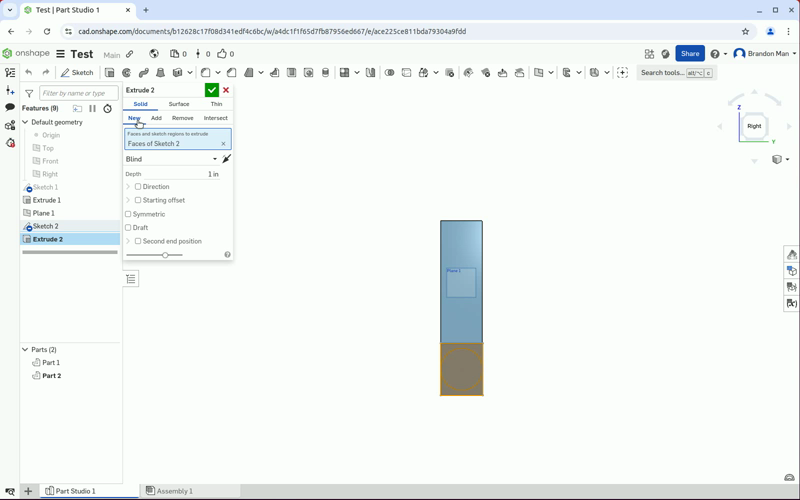
key(tab, 4)
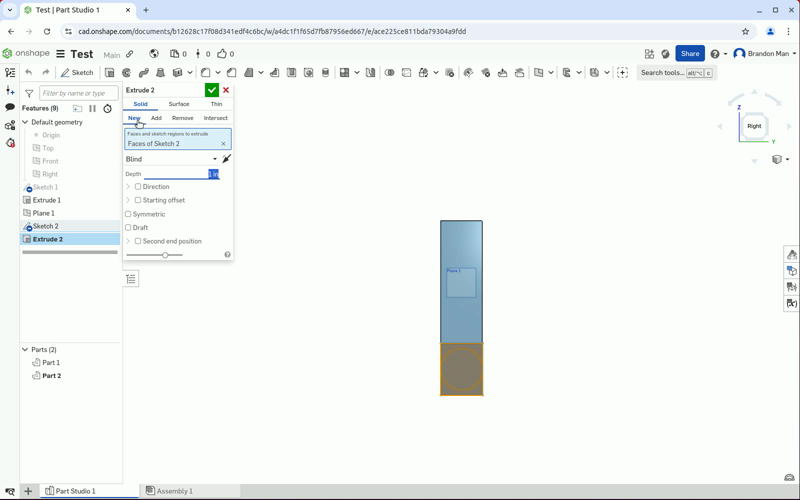
text(-10.591)
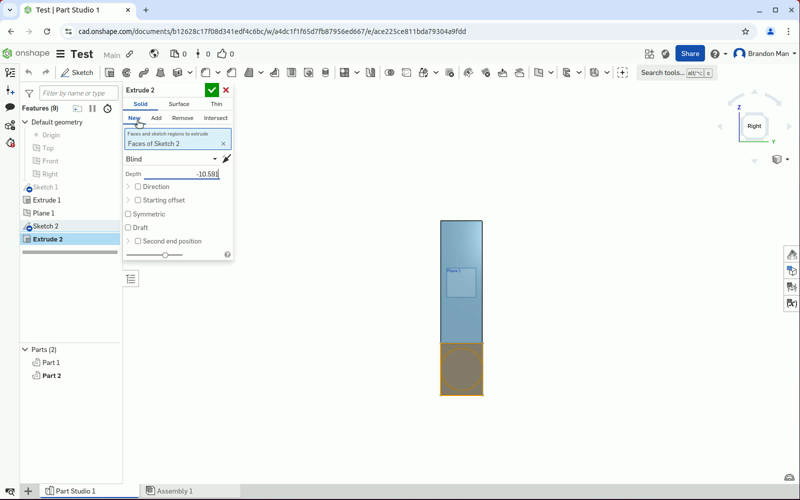
key(enter)
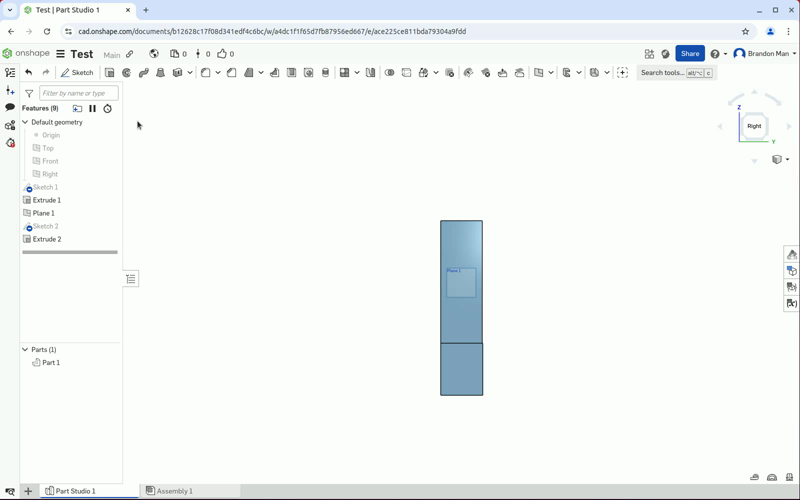
key(shift+h)
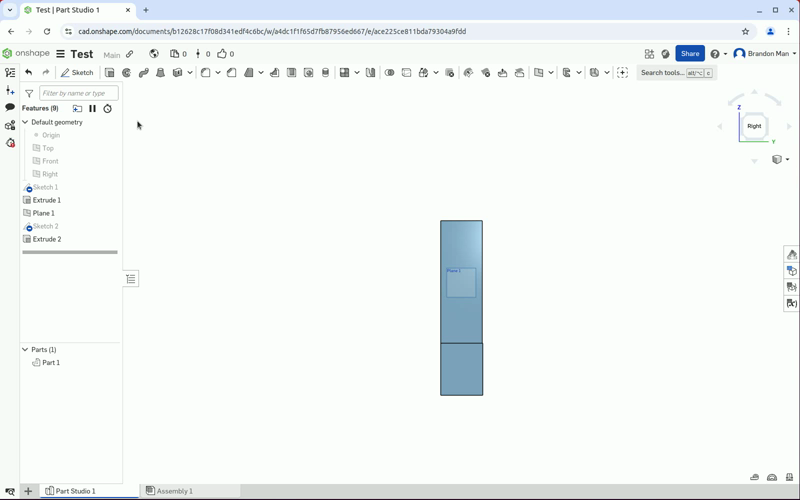
key(shift+h)
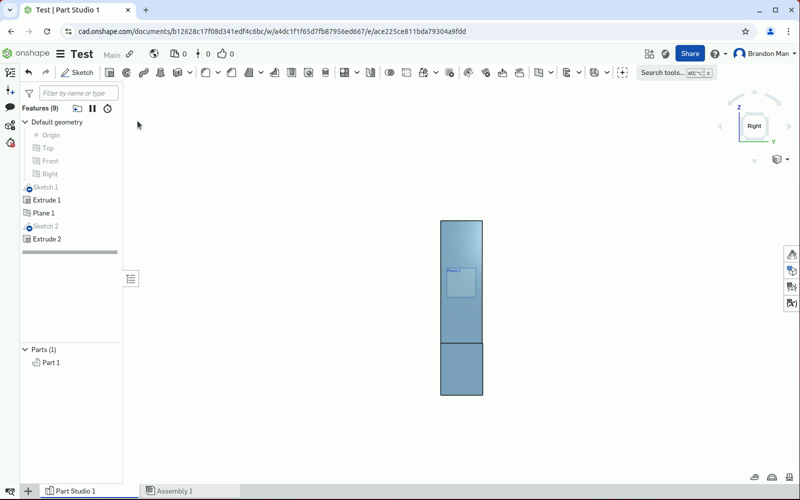
mouse_move(73, 189)
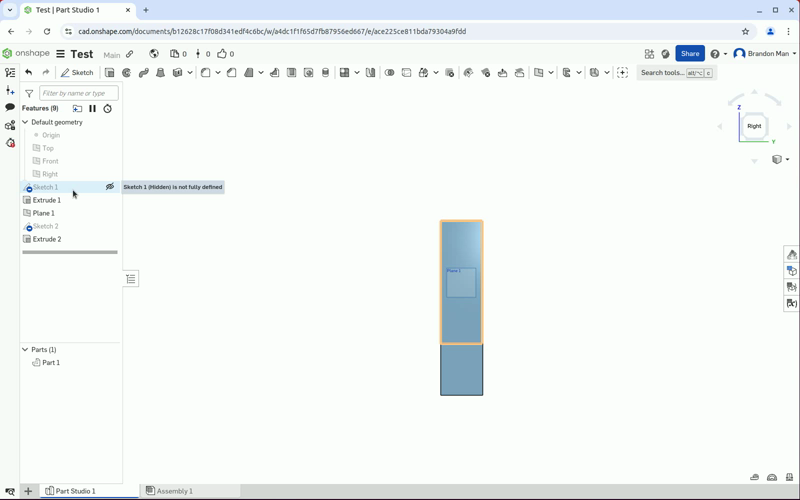
click(73, 189)
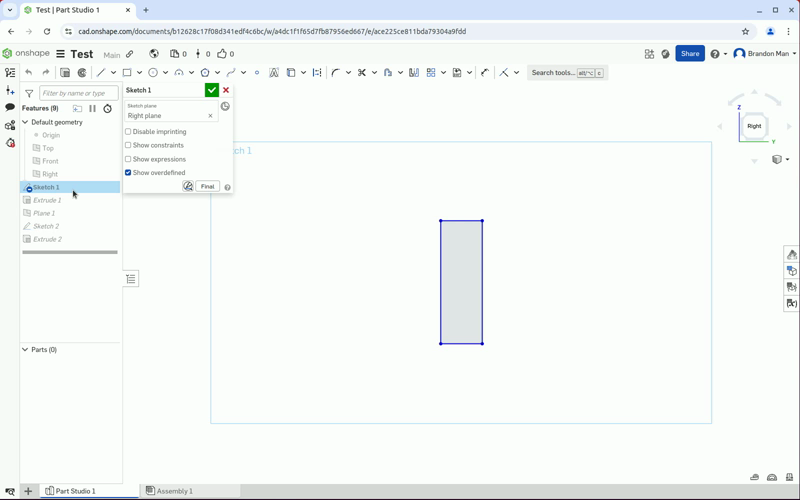
mouse_move(229, 92)
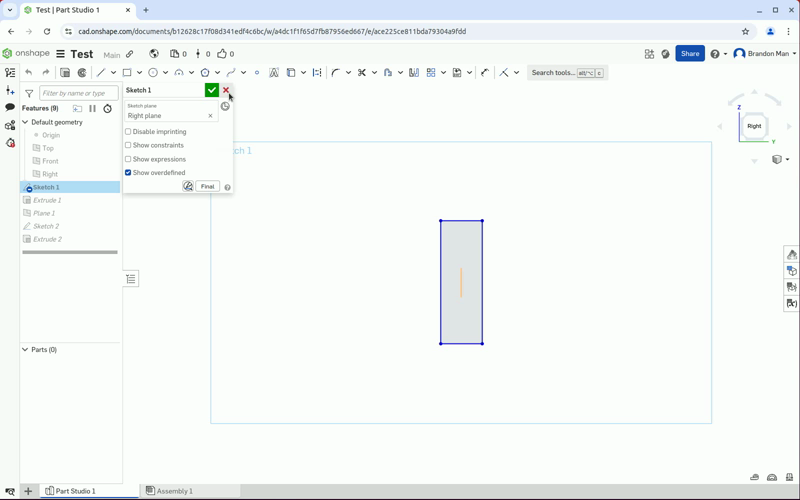
click(229, 92)
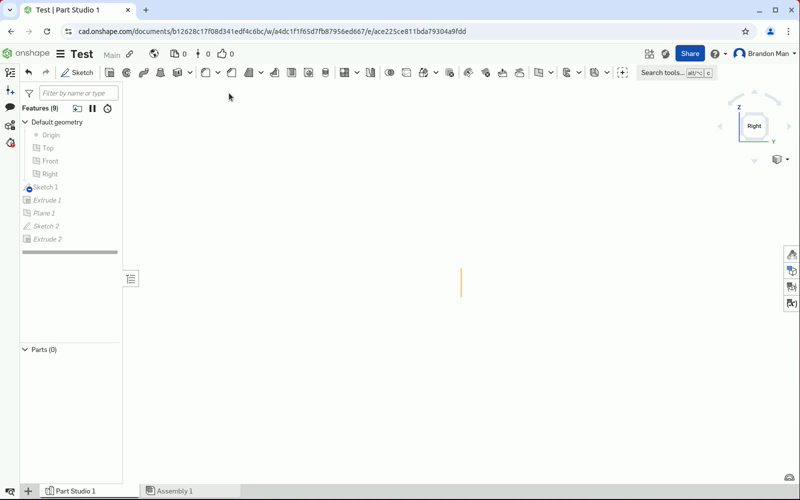
key(shift+s)
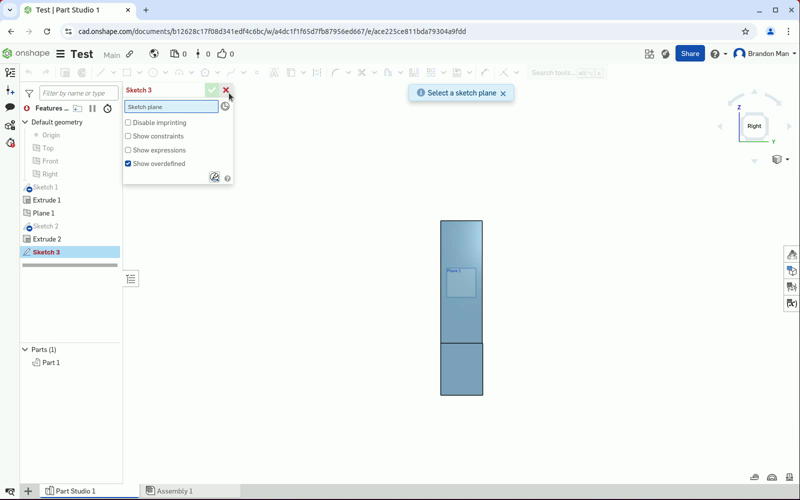
mouse_move(73, 215)
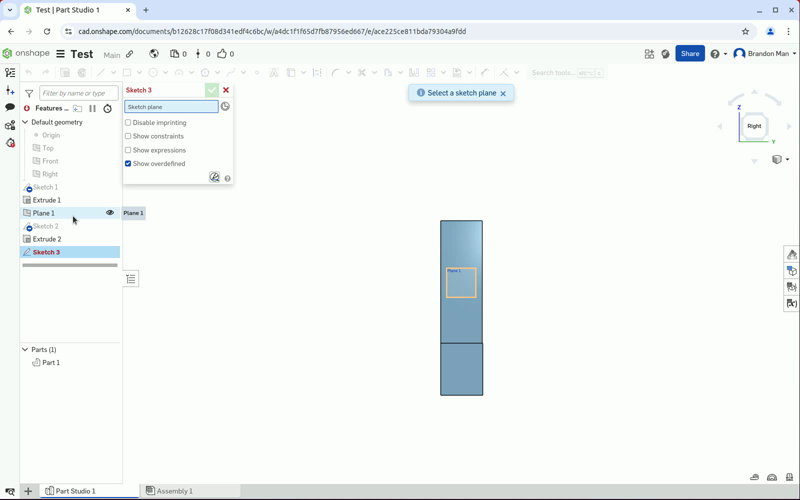
click(73, 215)
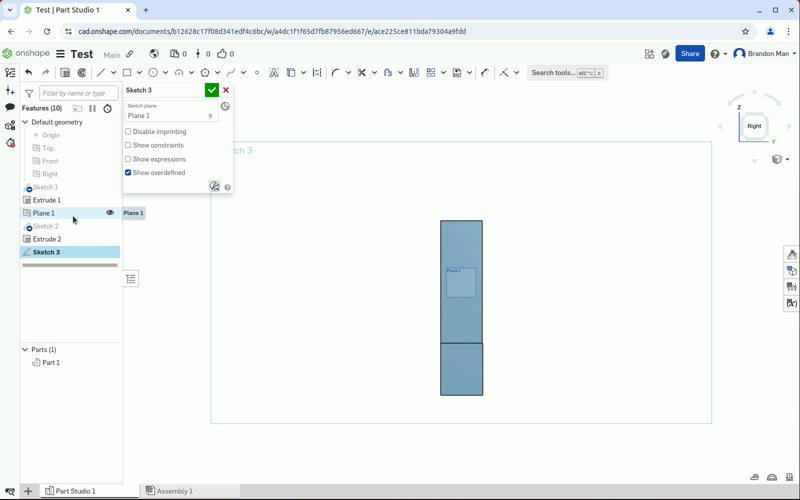
mouse_move(73, 352)
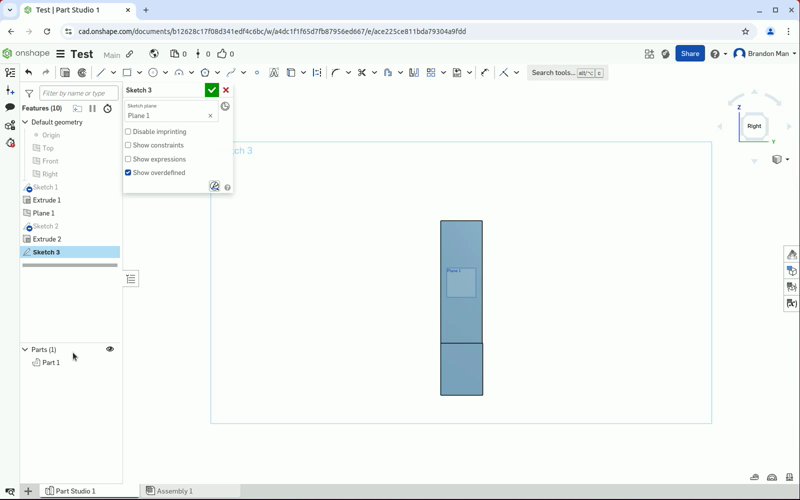
key(y)
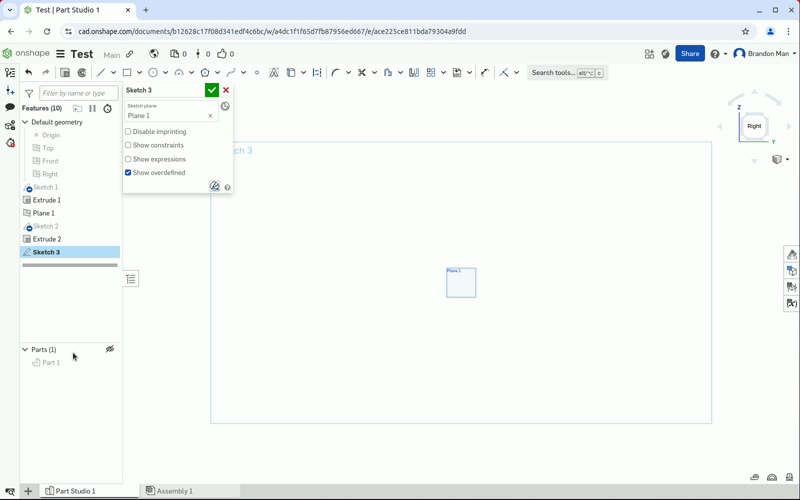
key(c)
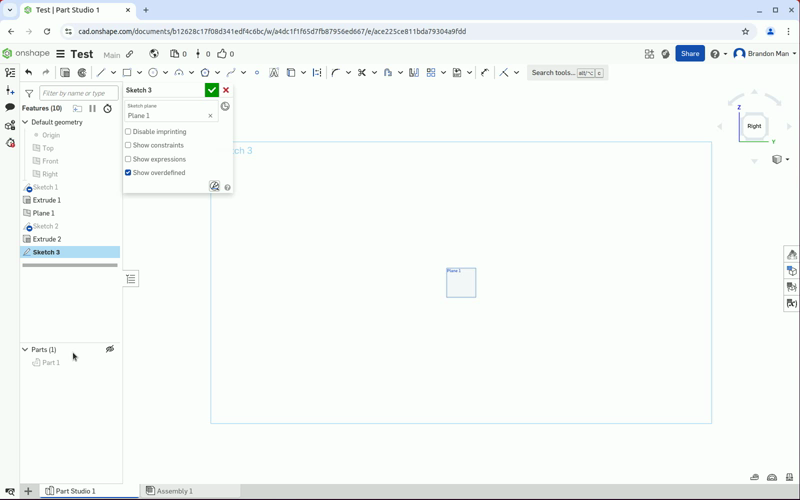
key_down(shift)
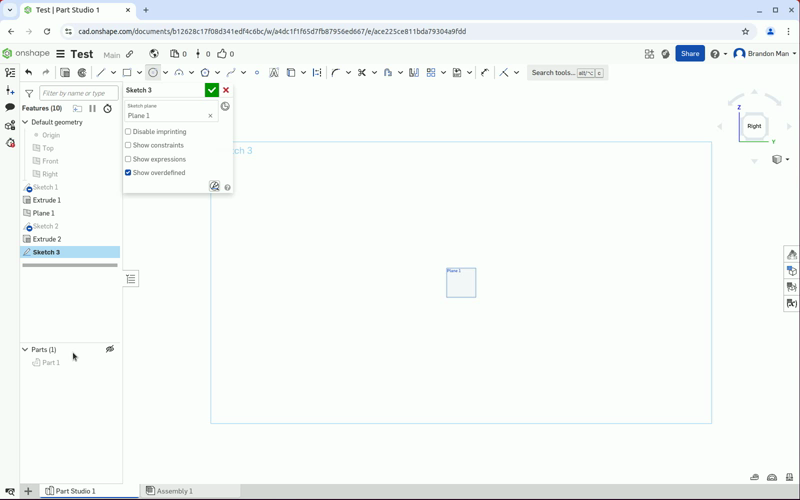
mouse_move(461, 369)
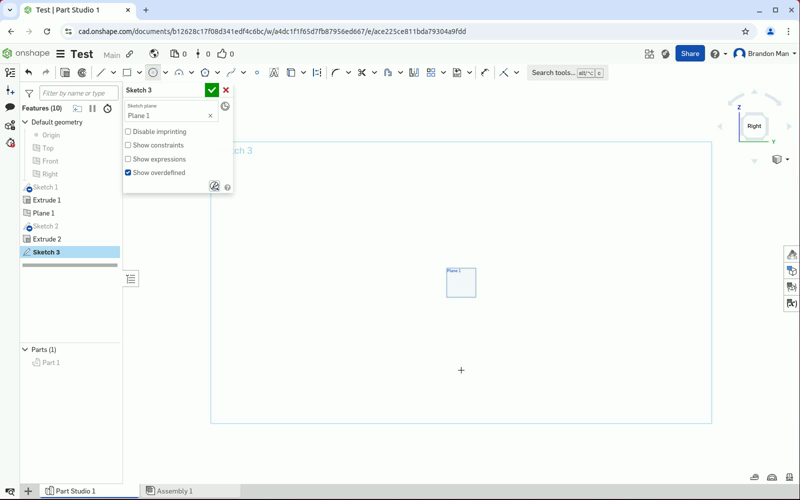
click(461, 369)
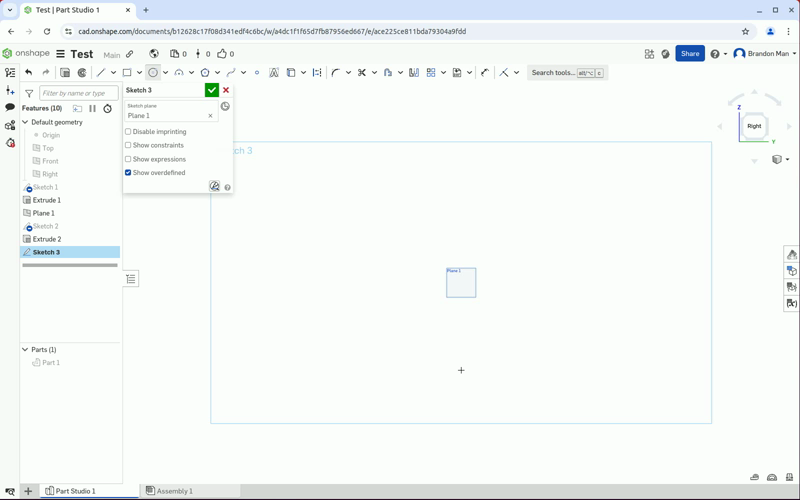
key_up(shift)
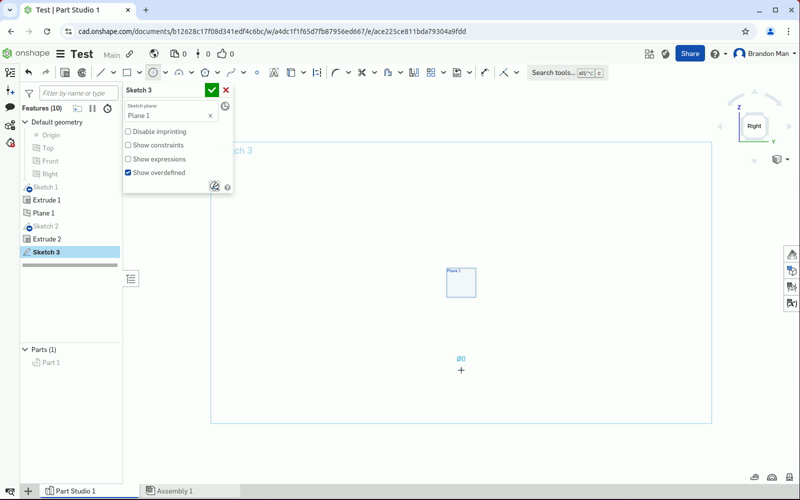
mouse_move(479, 369)
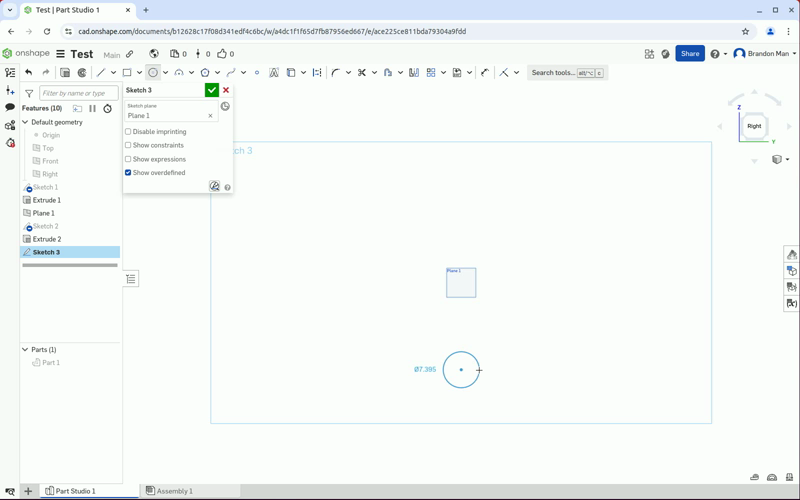
click(479, 369)
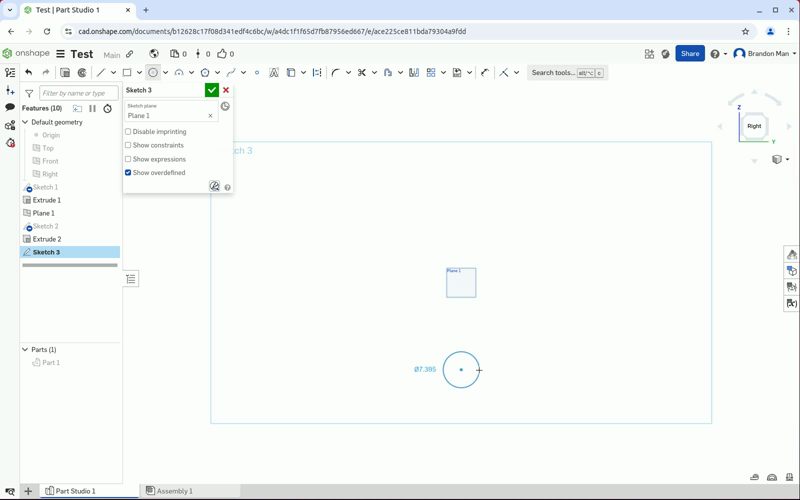
key(esc)
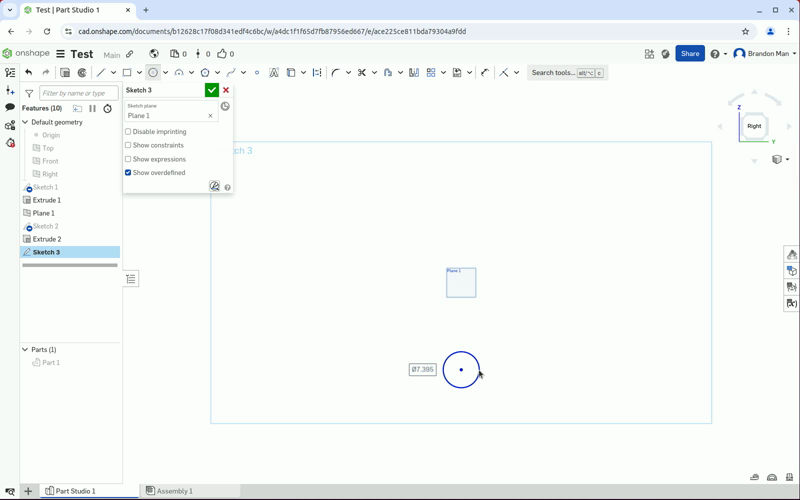
mouse_move(455, 361)
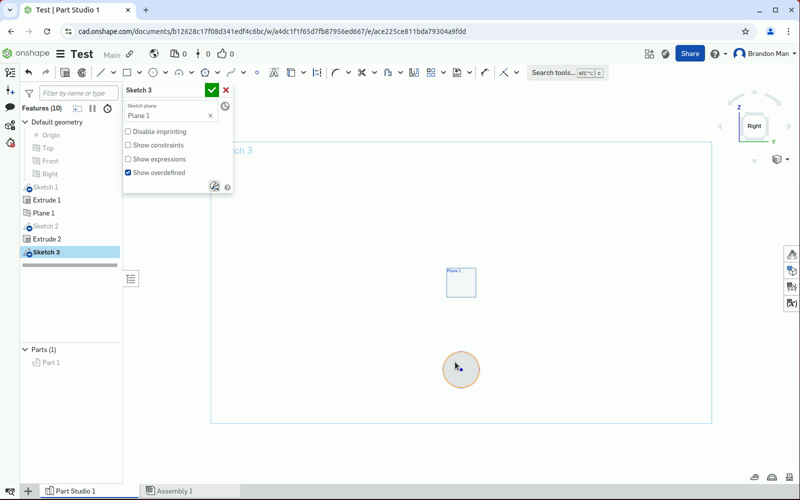
scroll(6)
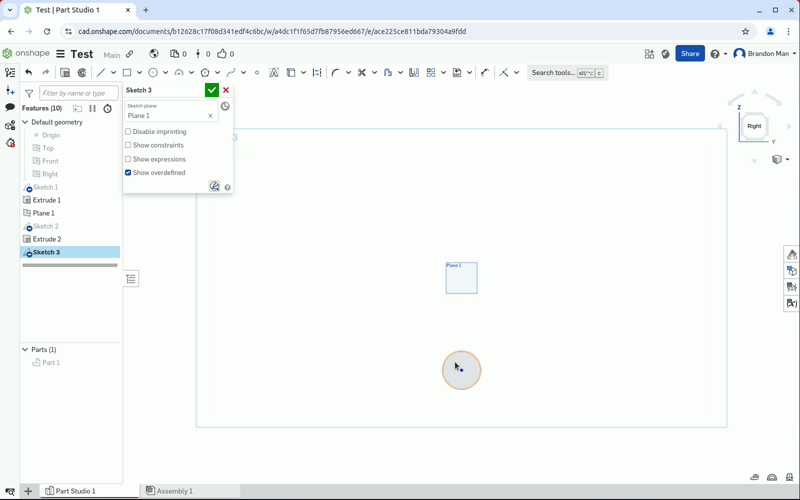
scroll(6)
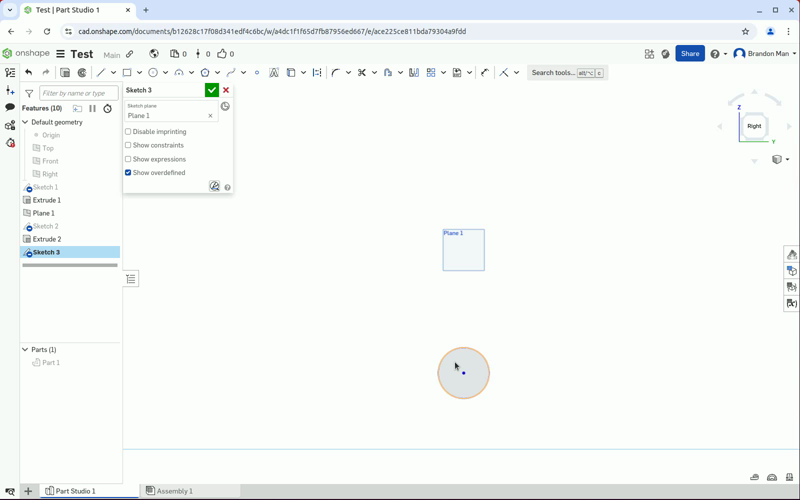
scroll(6)
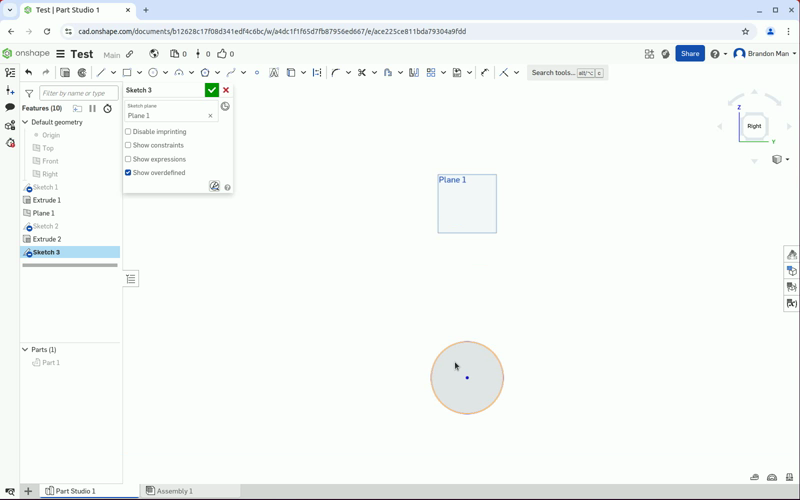
scroll(6)
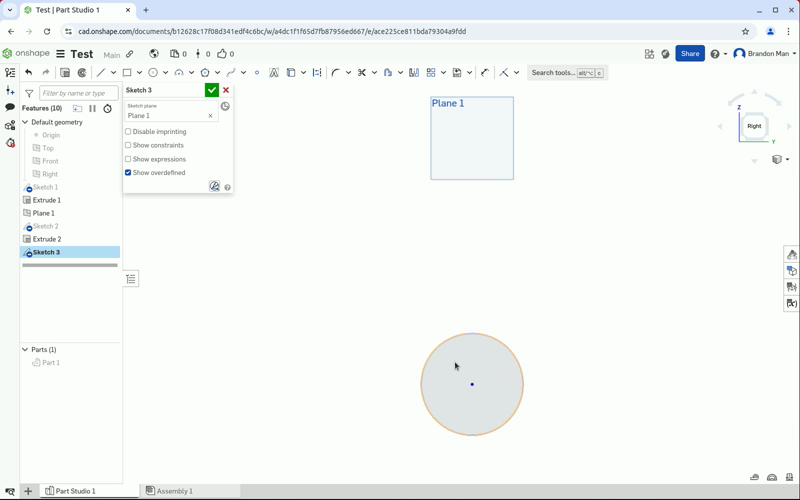
scroll(6)
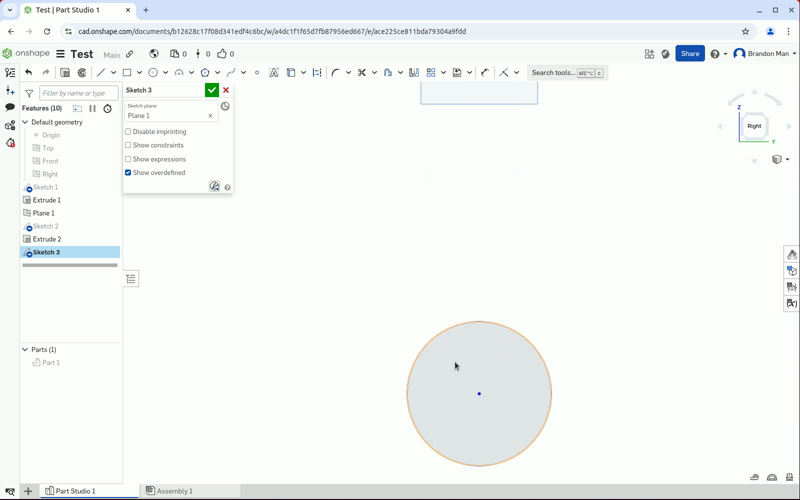
scroll(6)
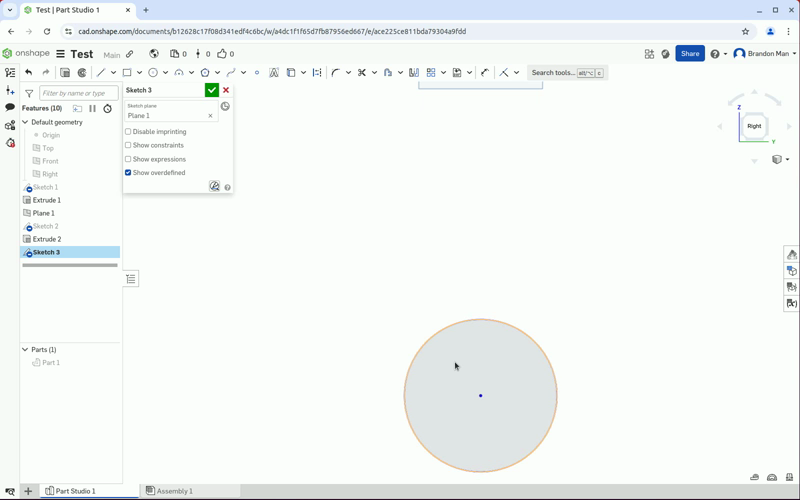
scroll(6)
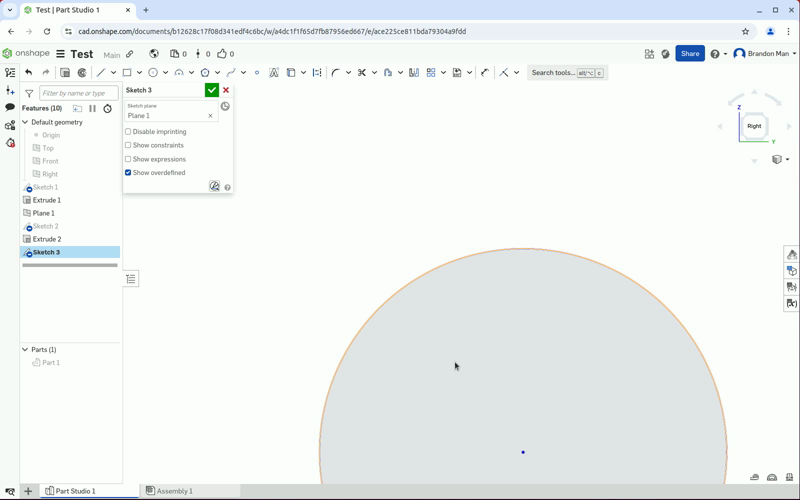
click(455, 361)
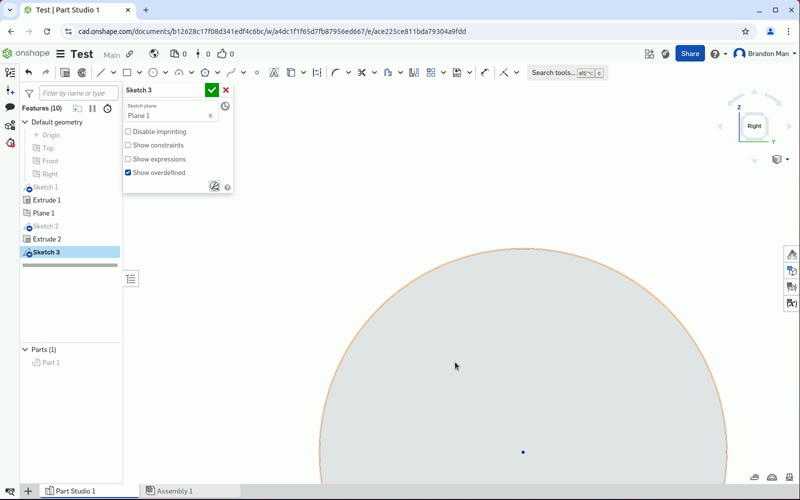
scroll(-6)
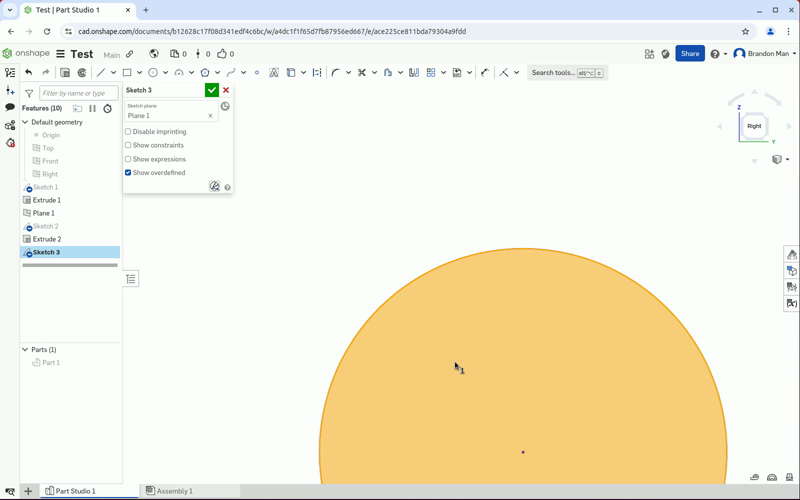
scroll(-6)
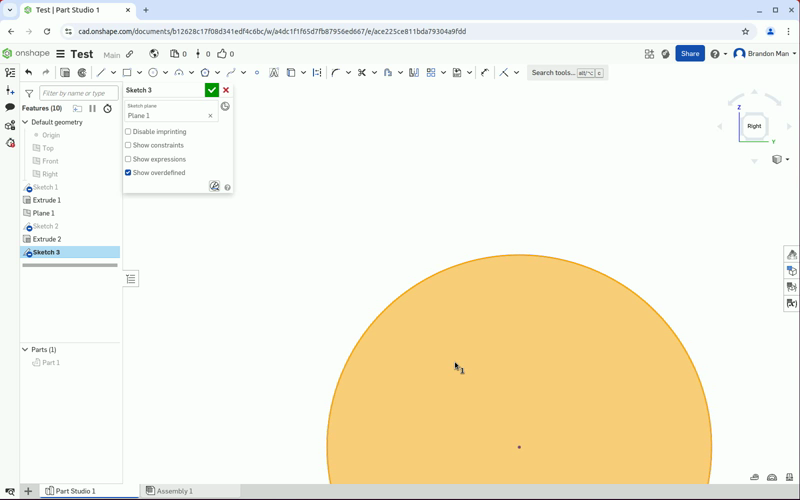
scroll(-6)
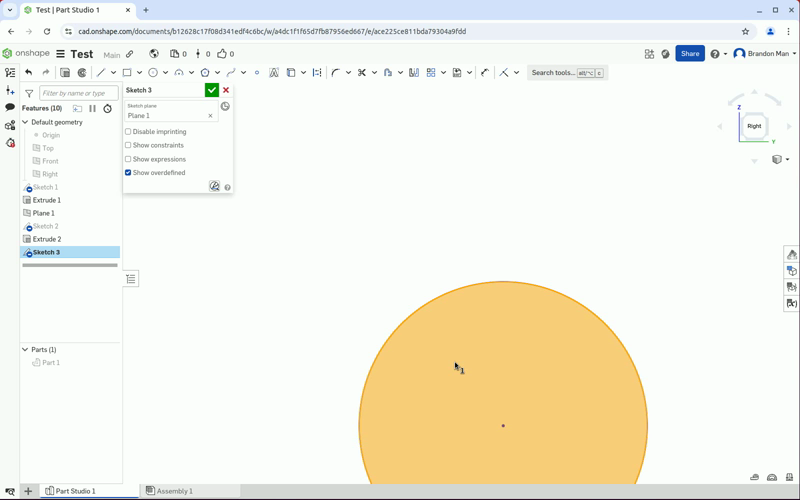
scroll(-6)
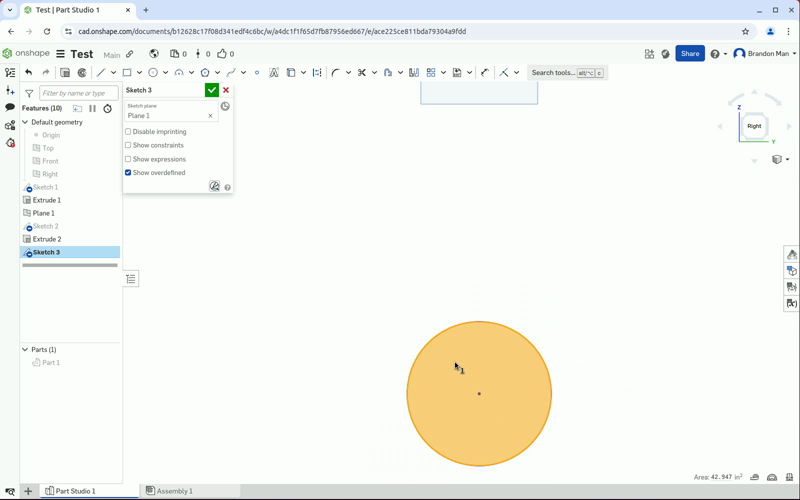
scroll(-6)
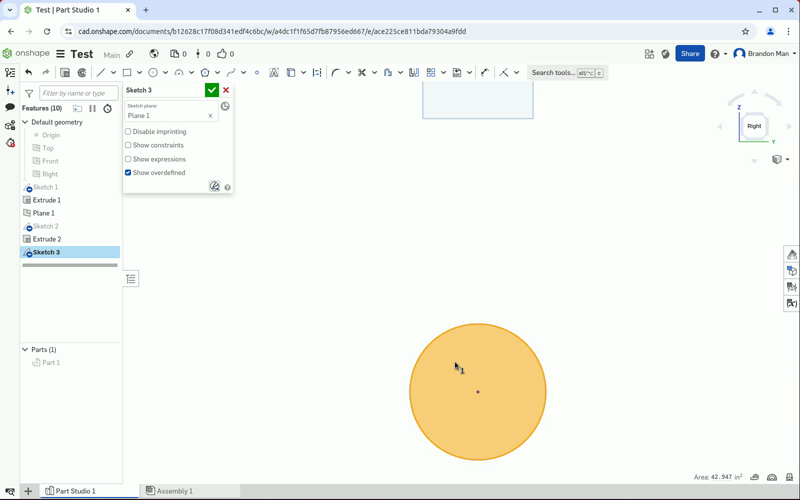
scroll(-6)
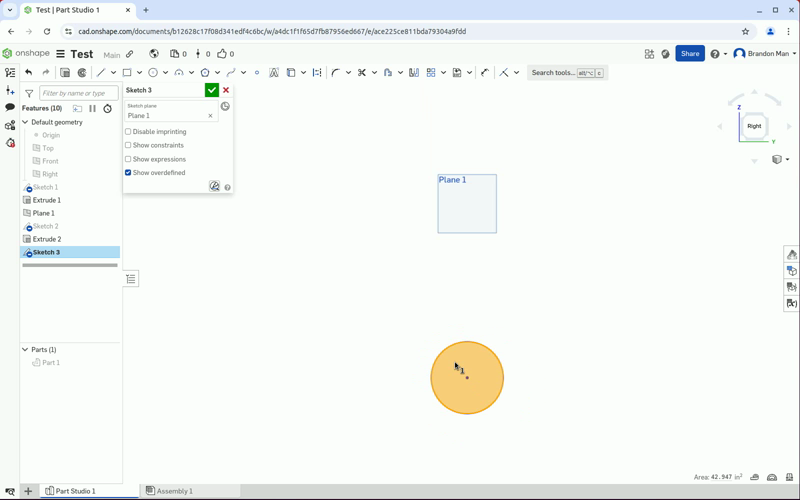
scroll(-6)
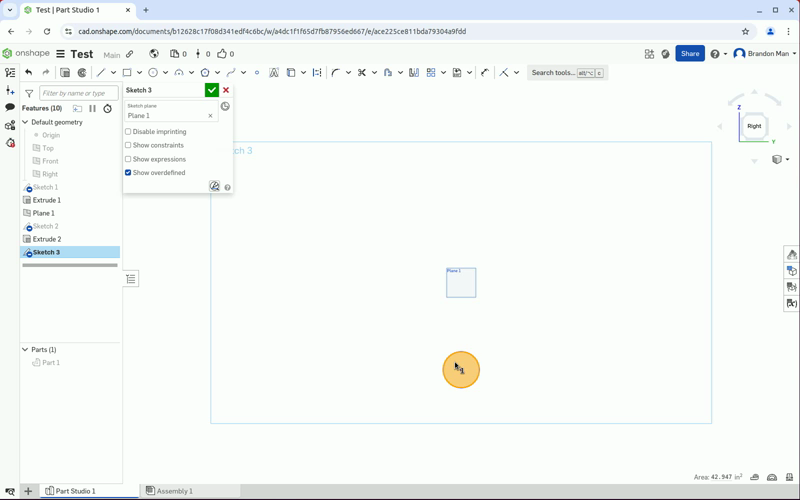
mouse_move(73, 352)
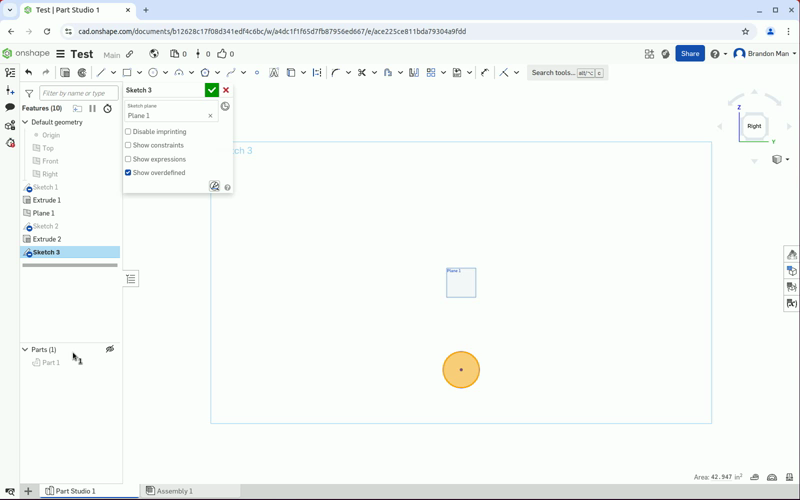
key(shift+y)
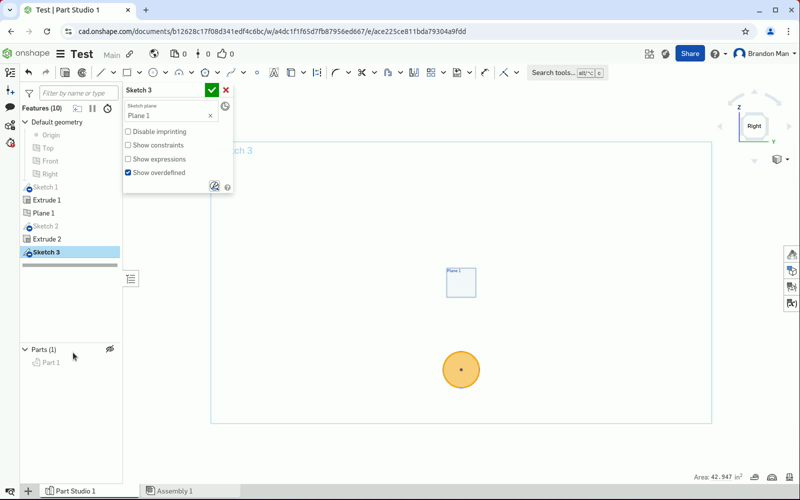
key(shift+e)
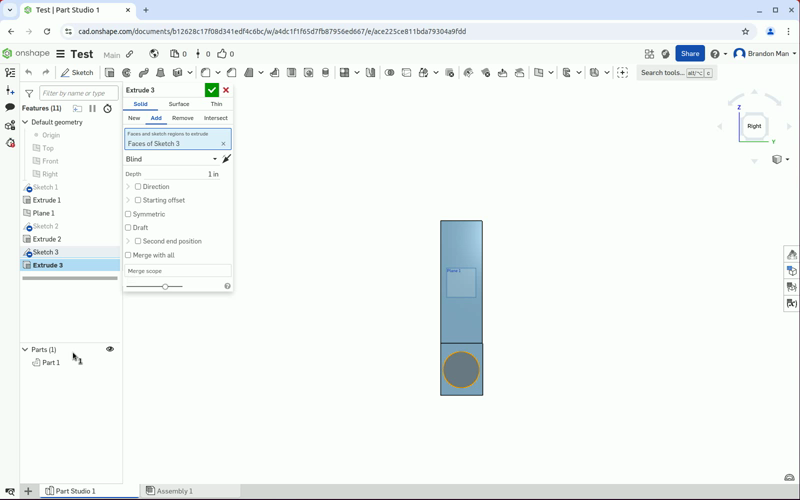
mouse_move(143, 106)
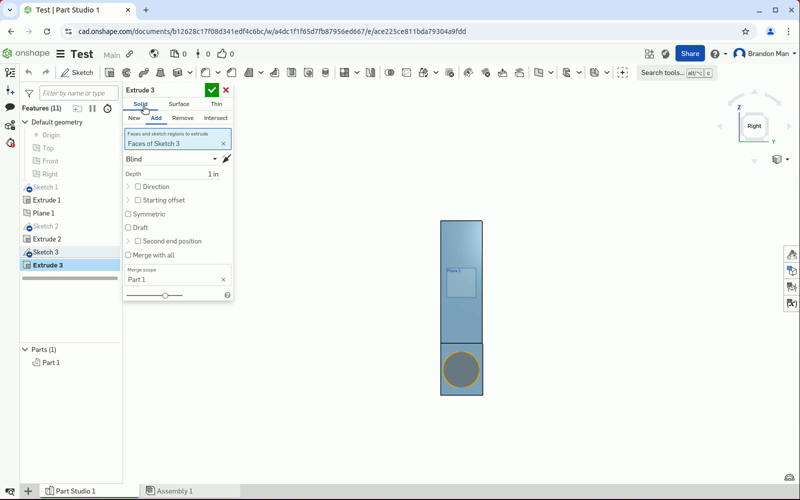
click(143, 106)
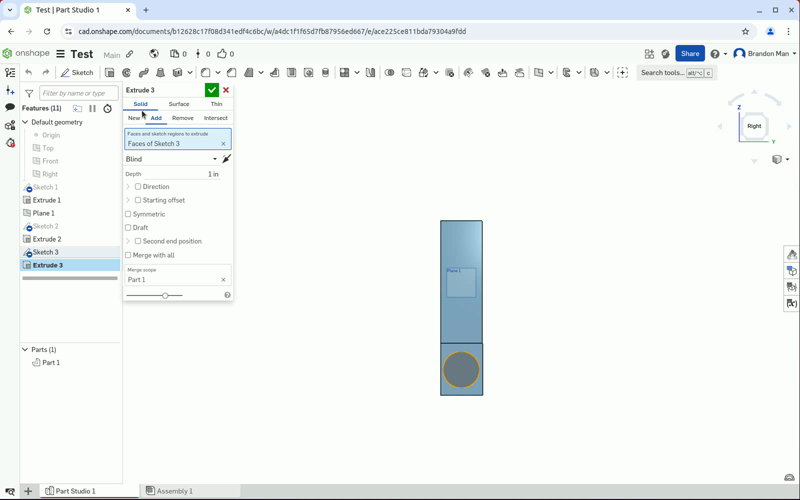
mouse_move(137, 120)
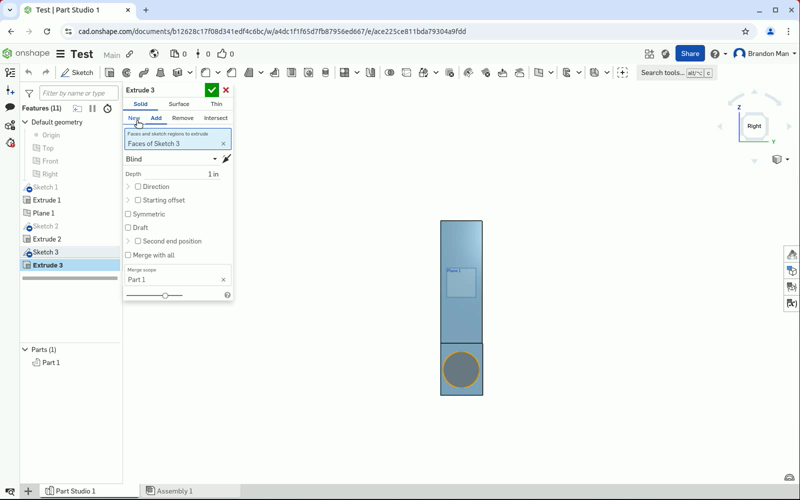
click(137, 120)
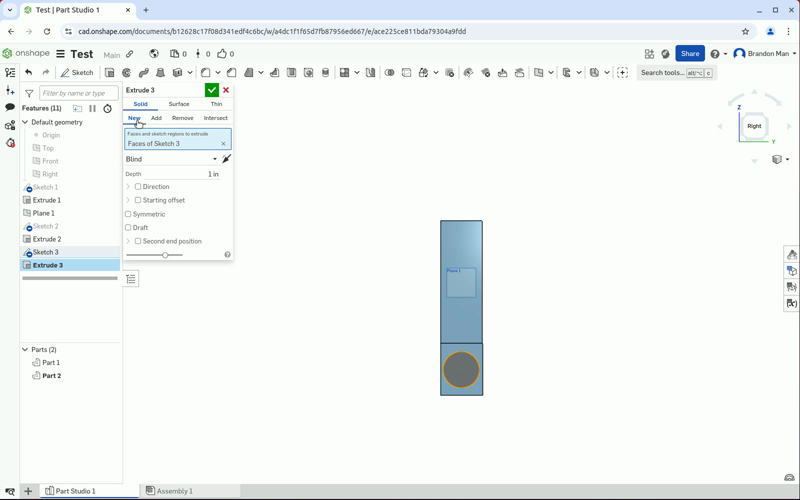
key(tab, 4)
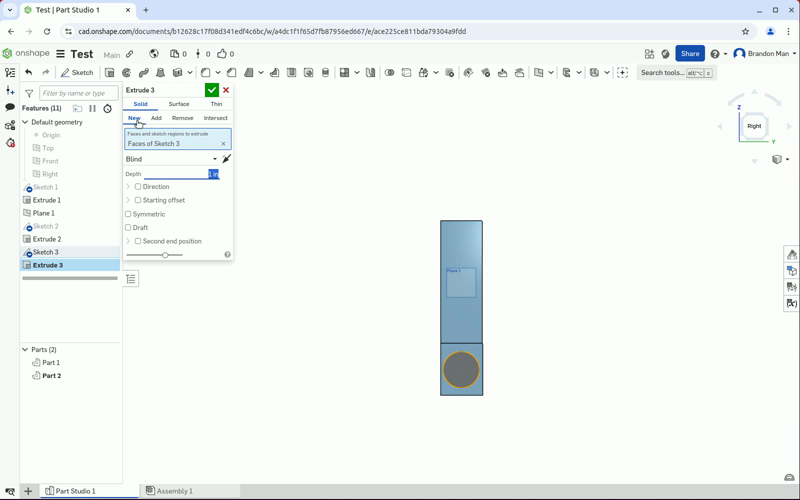
text(-10.591)
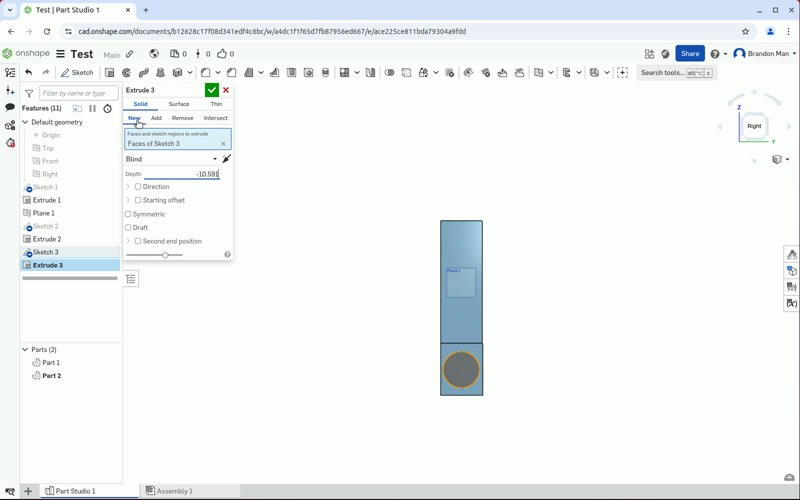
key(tab, 3)
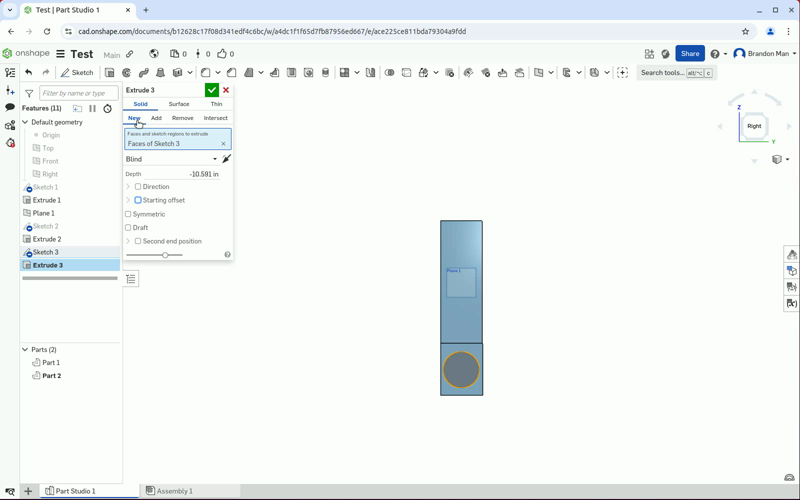
key(tab, 2)
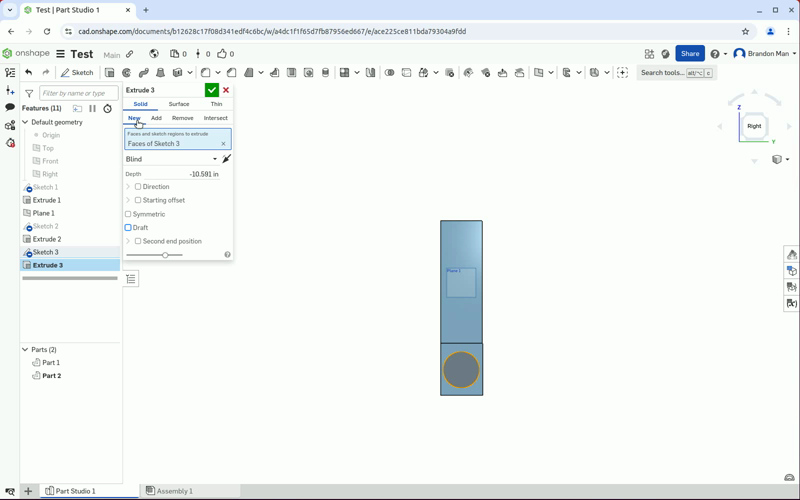
key(space)
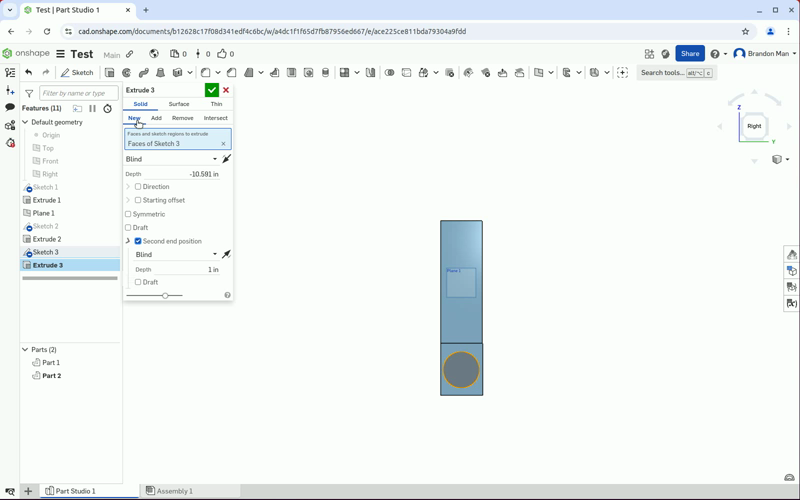
key(tab, 3)
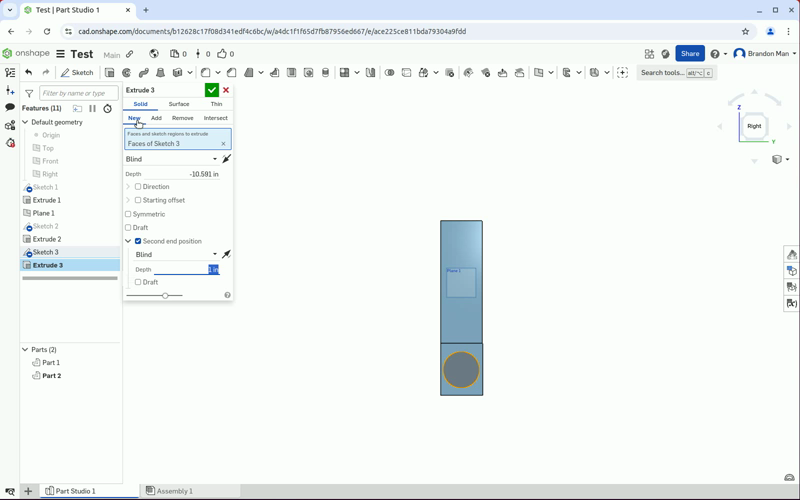
text(2.166)
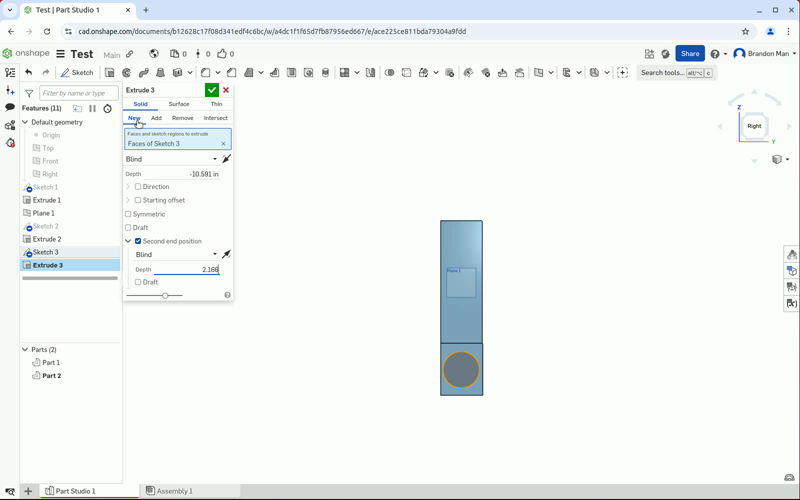
key(enter)
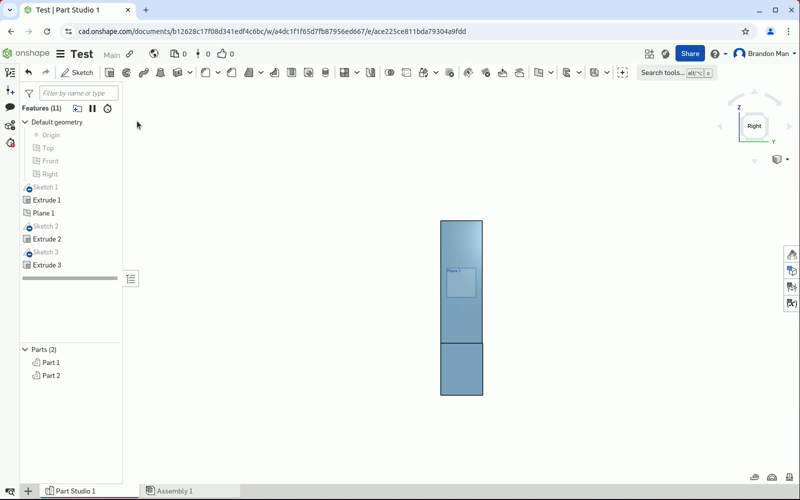
key(shift+h)
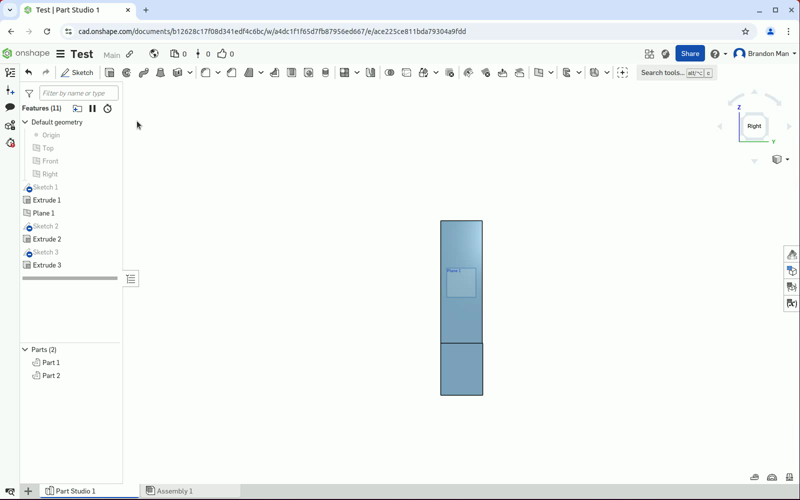
key(shift+h)
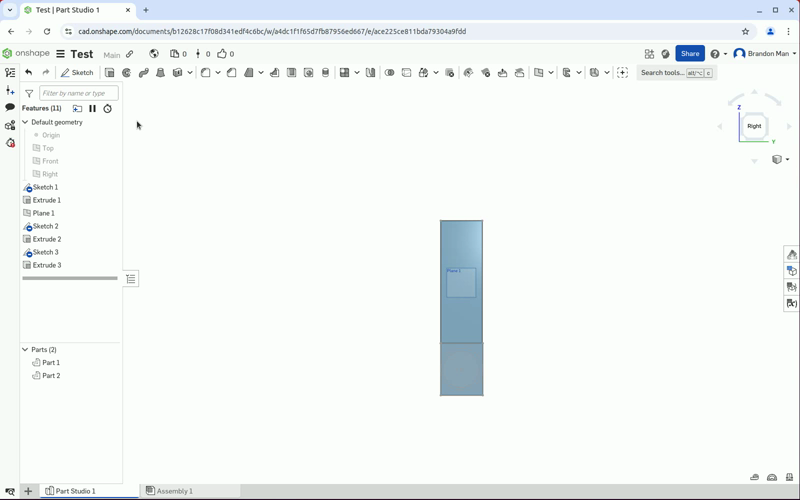
key(shift+7)
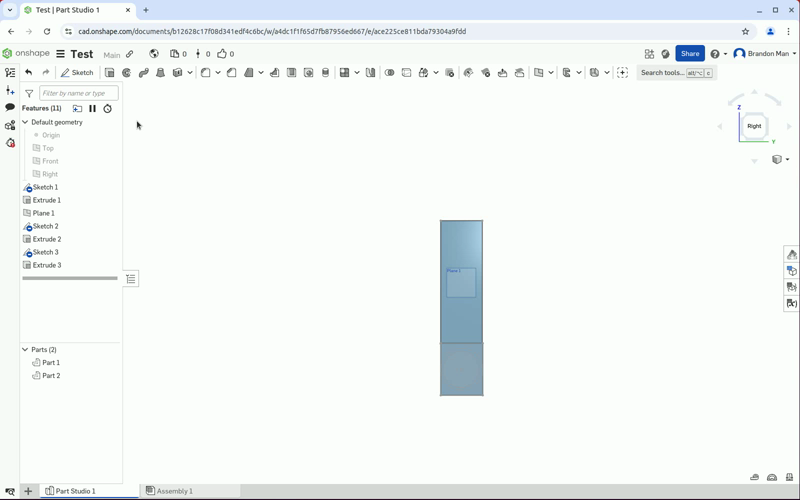
key(right, 2)
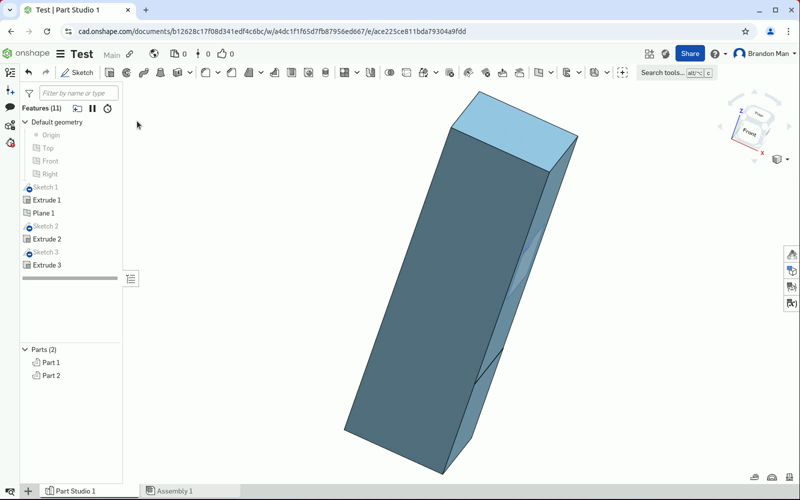
key(down, 2)
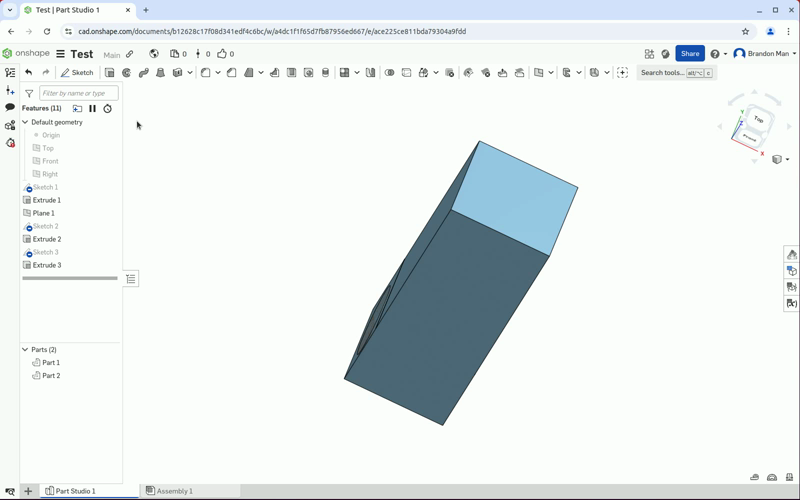
key(up, 2)
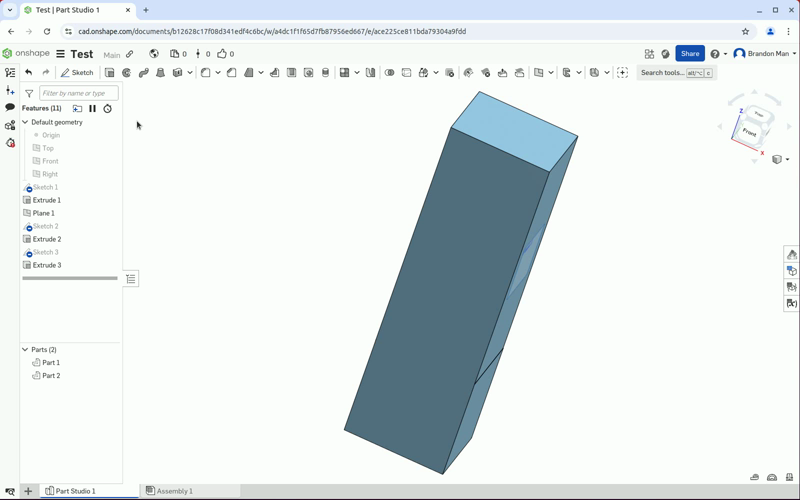
key(left, 2)
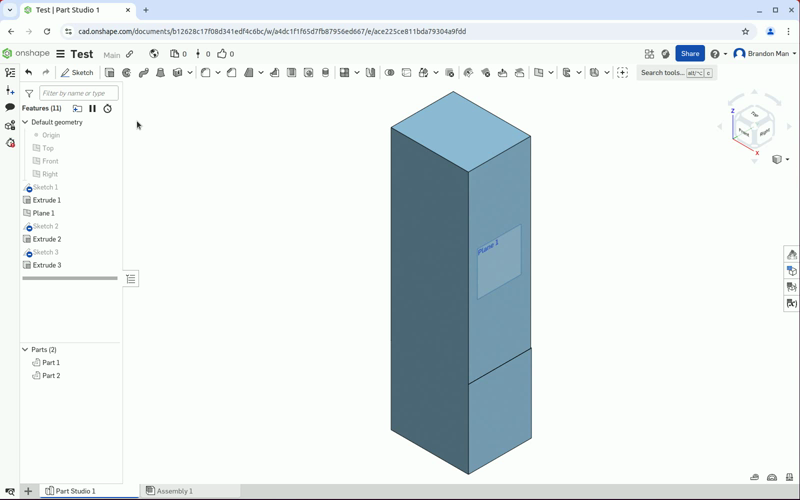
mouse_move(73, 189)
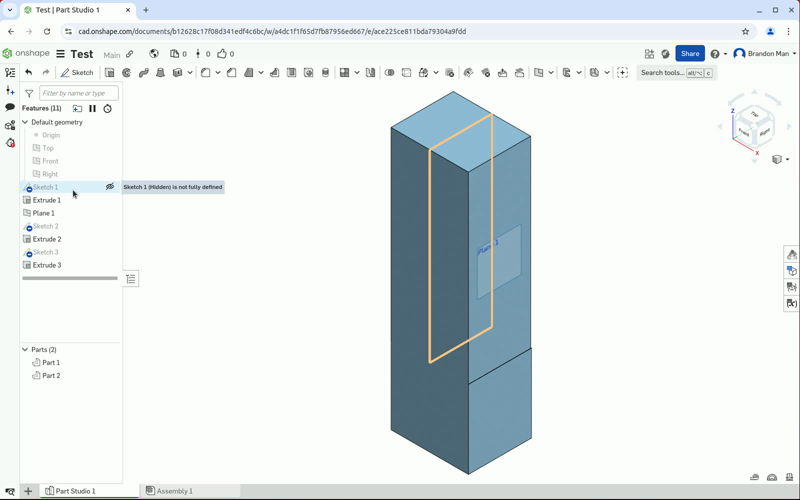
click(73, 189)